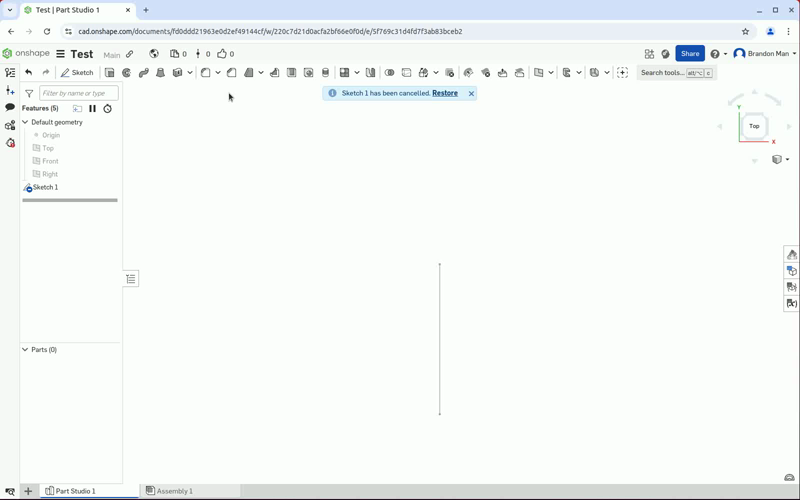
key(shift+h)
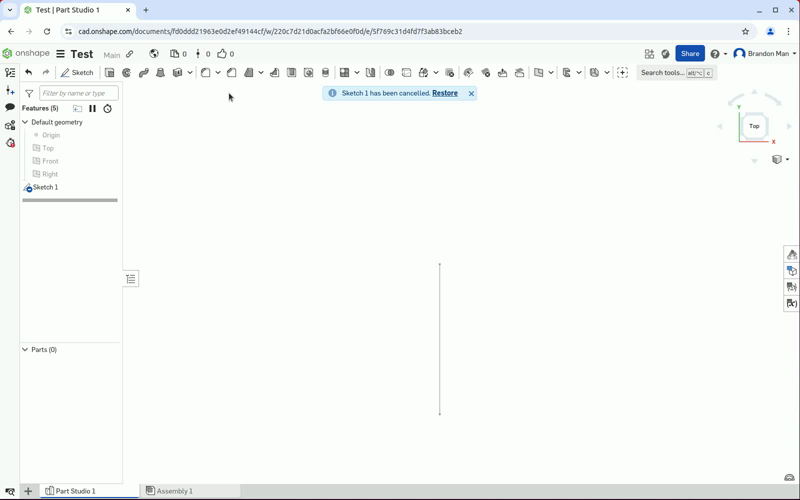
key(shift+s)
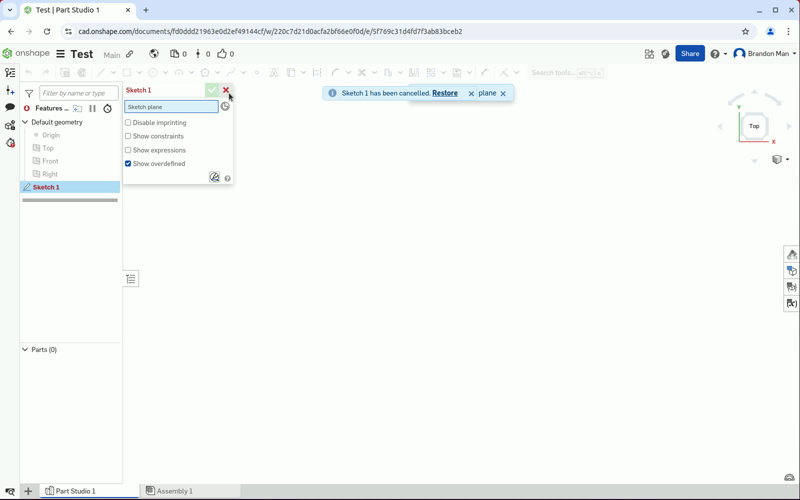
mouse_move(73, 150)
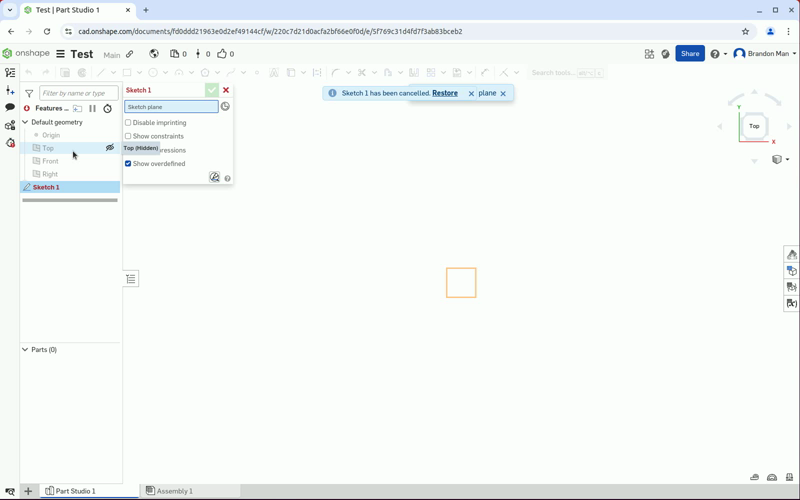
click(73, 150)
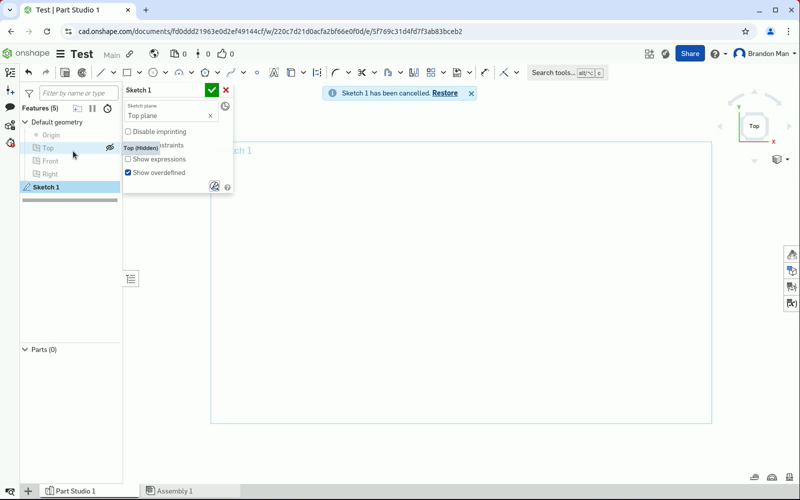
mouse_move(73, 352)
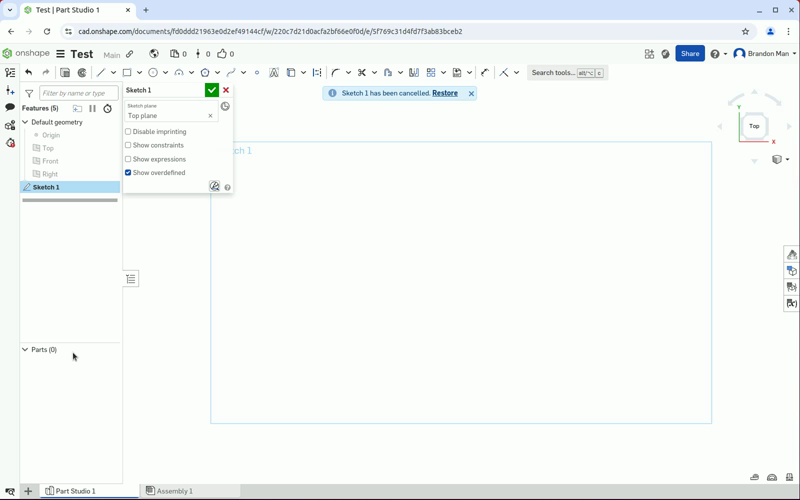
key(y)
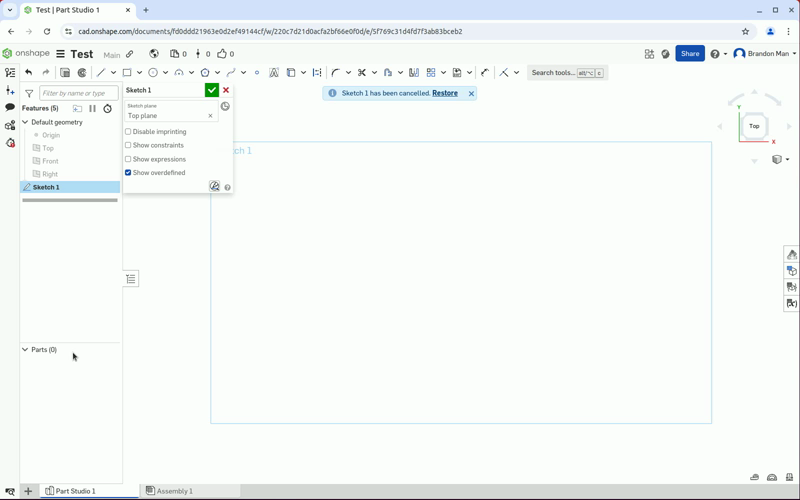
key(l)
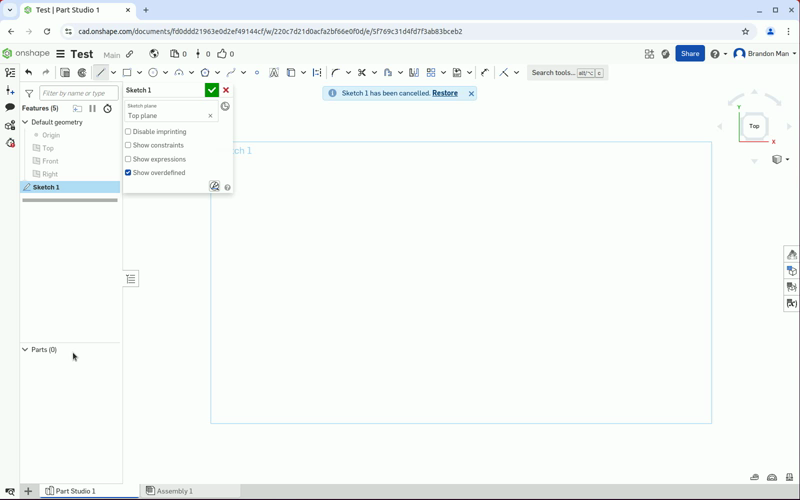
key_down(shift)
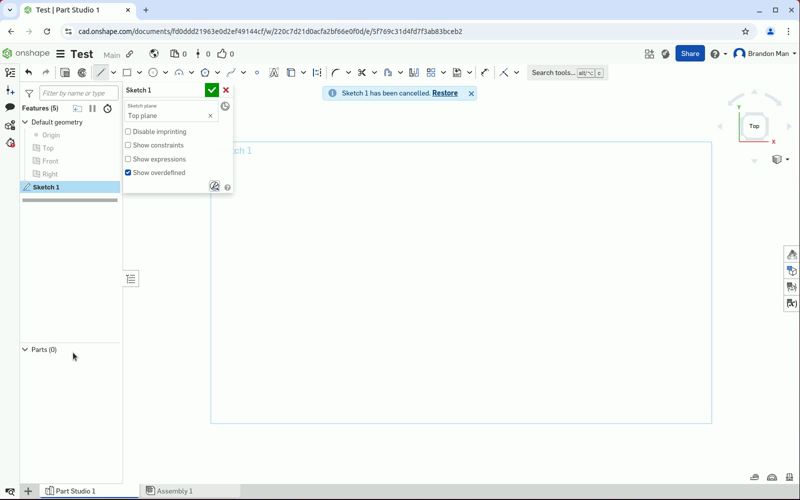
mouse_move(416, 282)
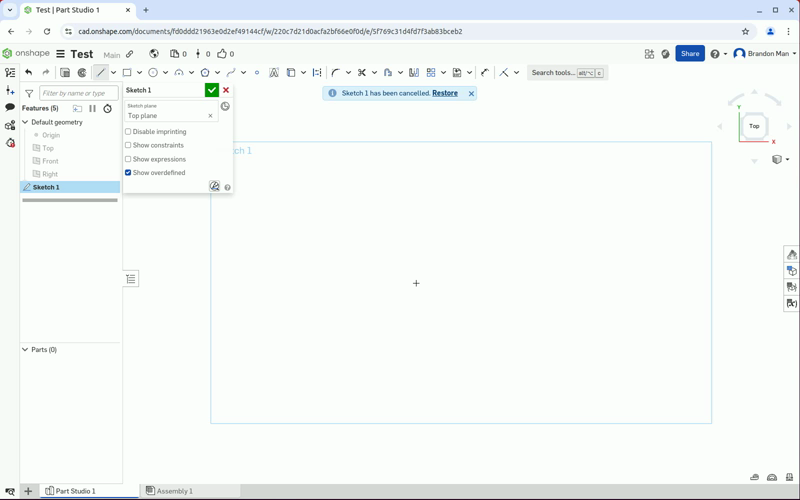
click(416, 282)
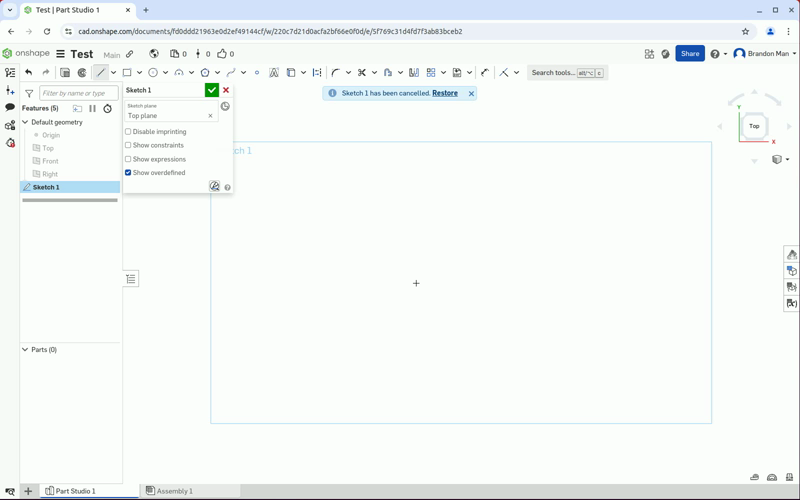
key_up(shift)
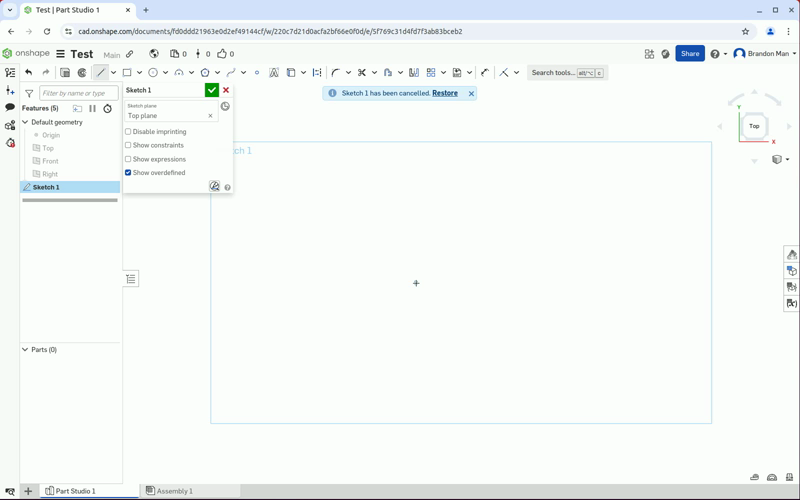
key_down(shift)
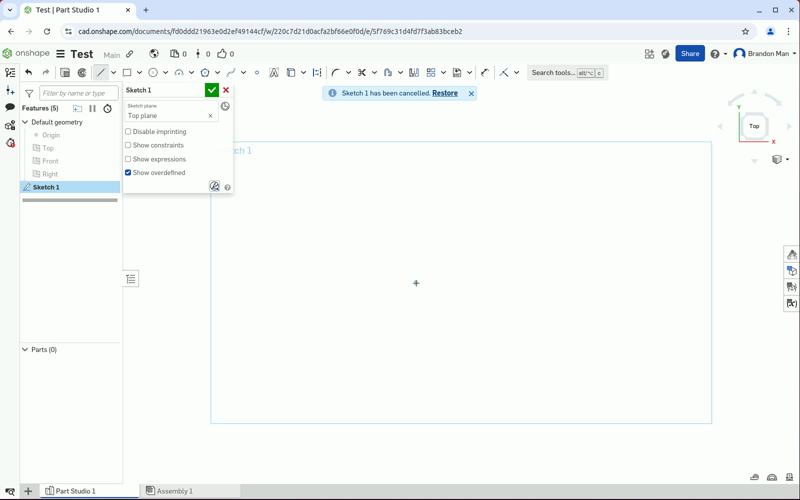
mouse_move(506, 282)
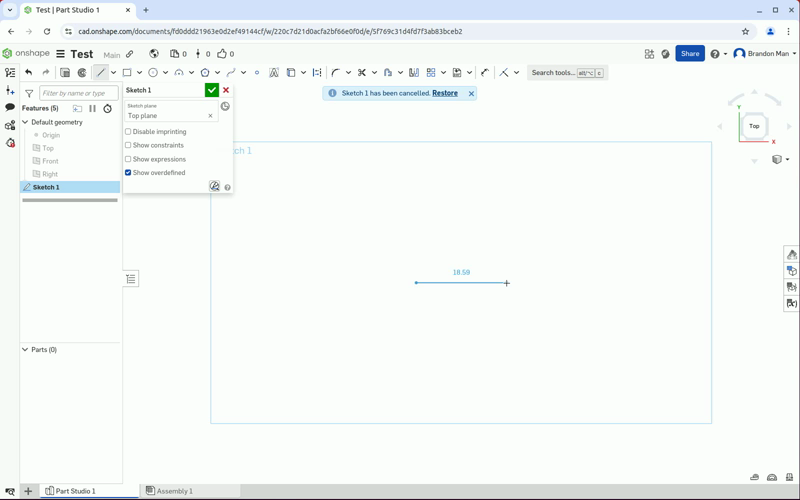
click(506, 282)
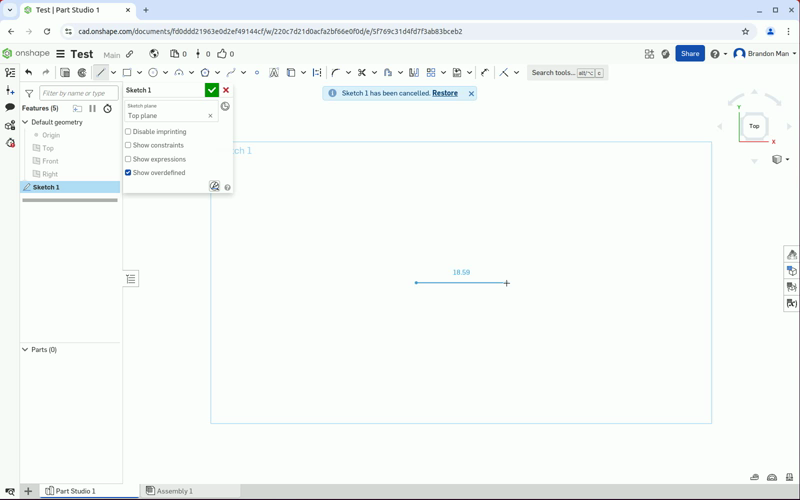
key_up(shift)
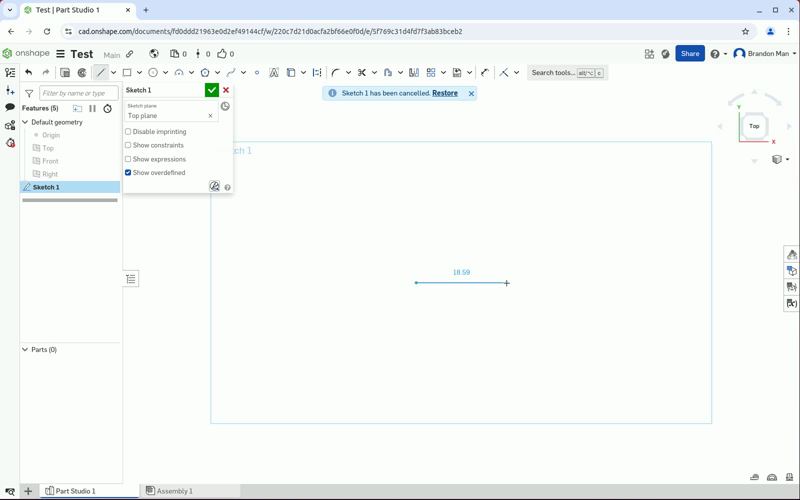
key_down(shift)
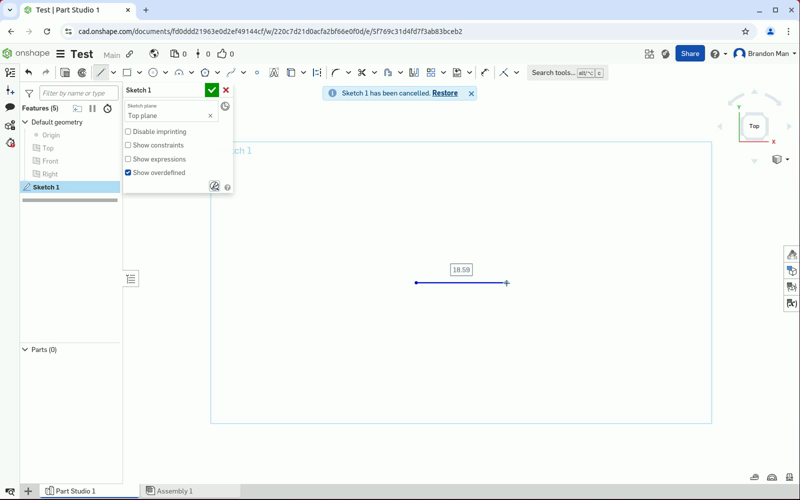
mouse_move(536, 282)
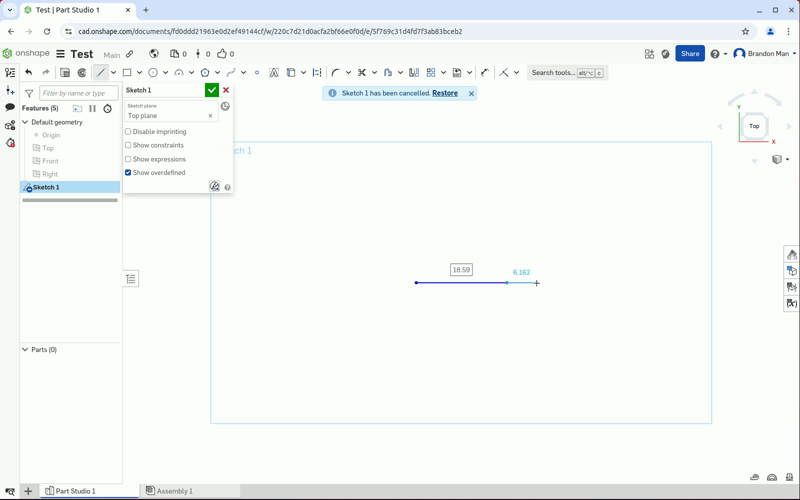
mouse_move(506, 262)
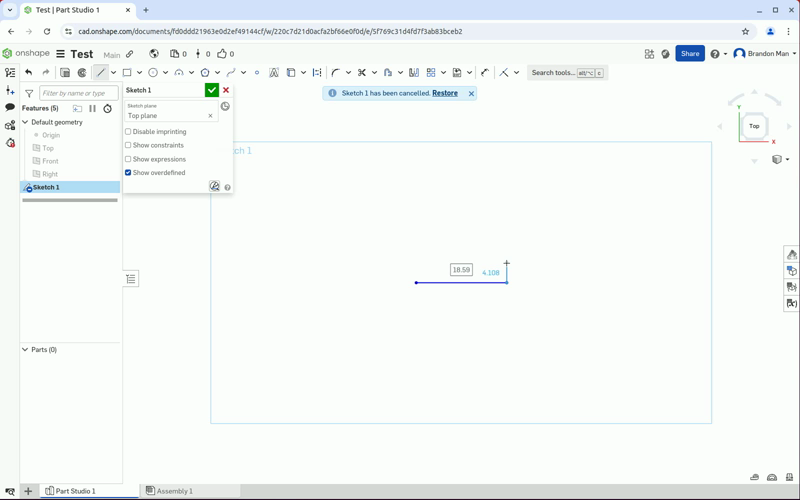
click(506, 262)
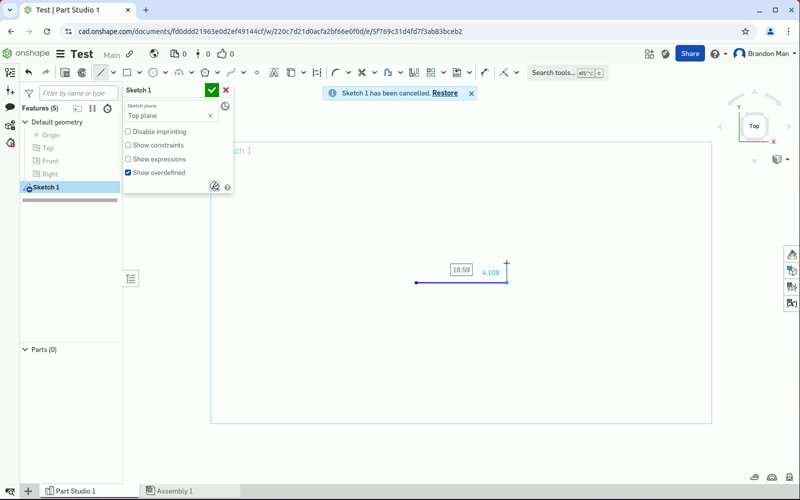
key_up(shift)
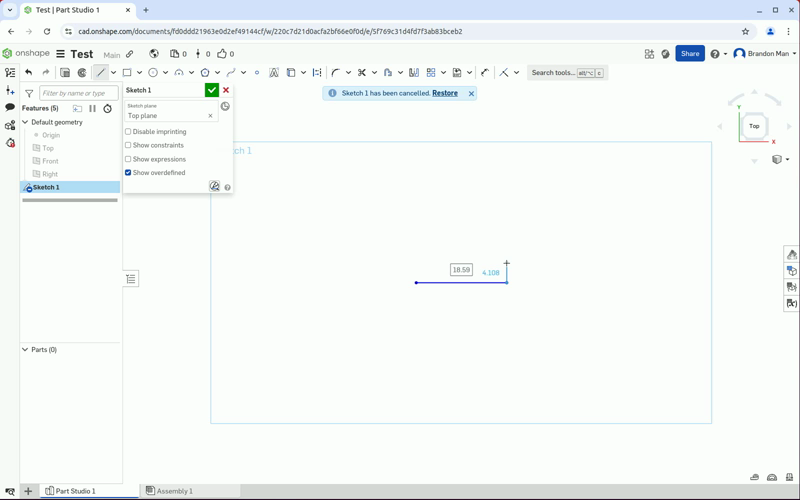
key_down(shift)
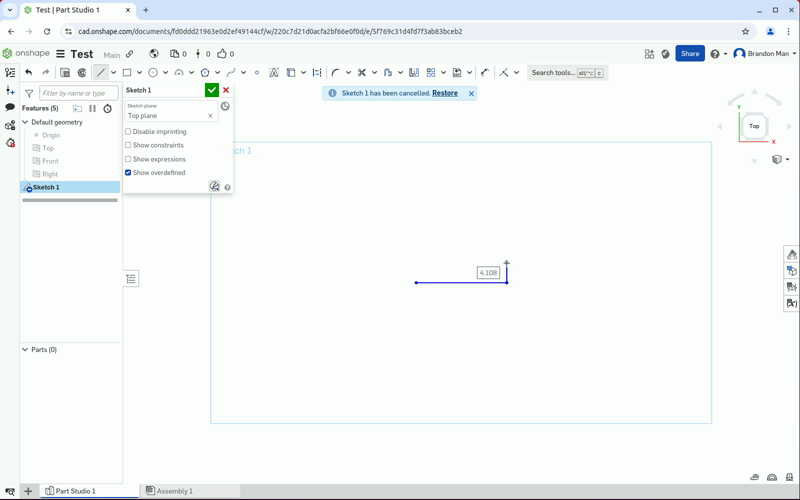
mouse_move(536, 262)
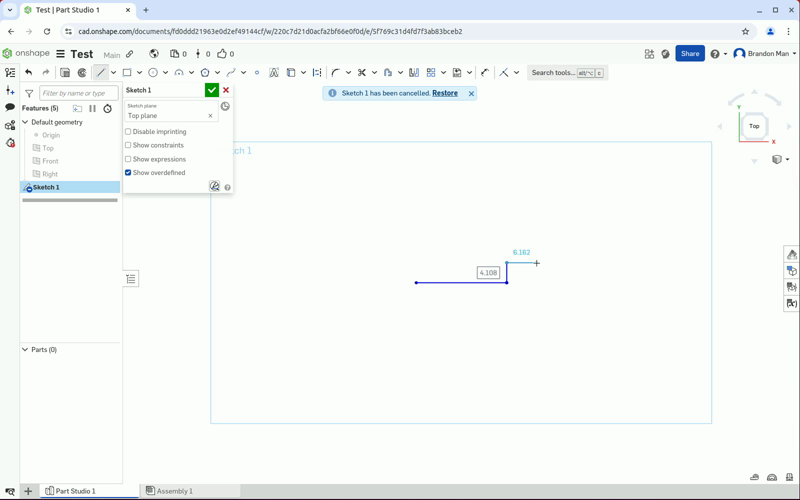
mouse_move(485, 262)
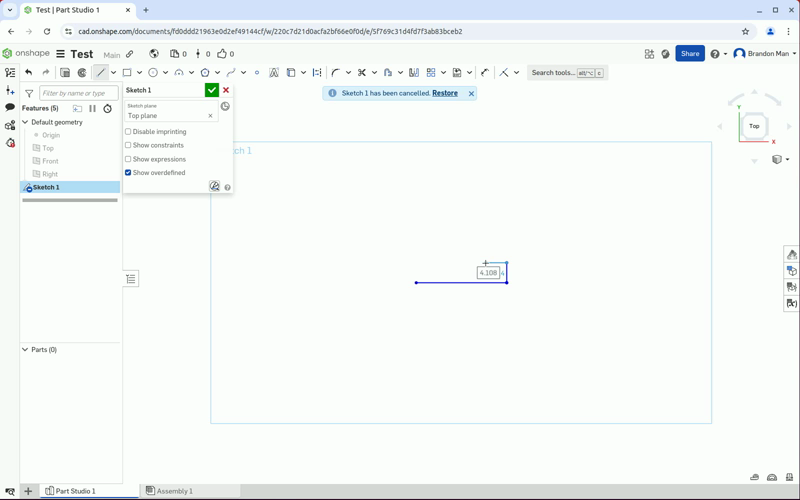
click(485, 262)
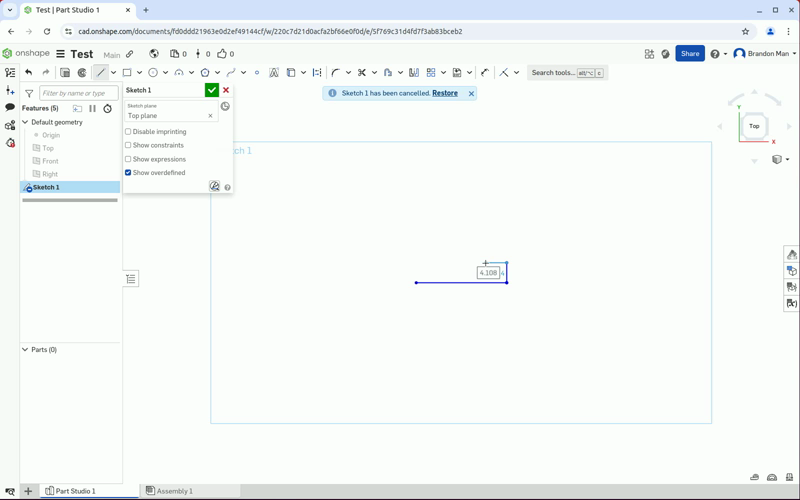
key_up(shift)
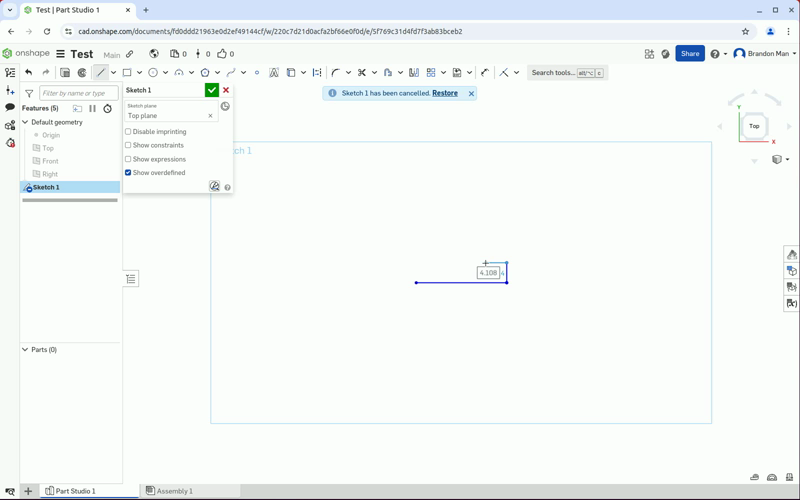
key_down(shift)
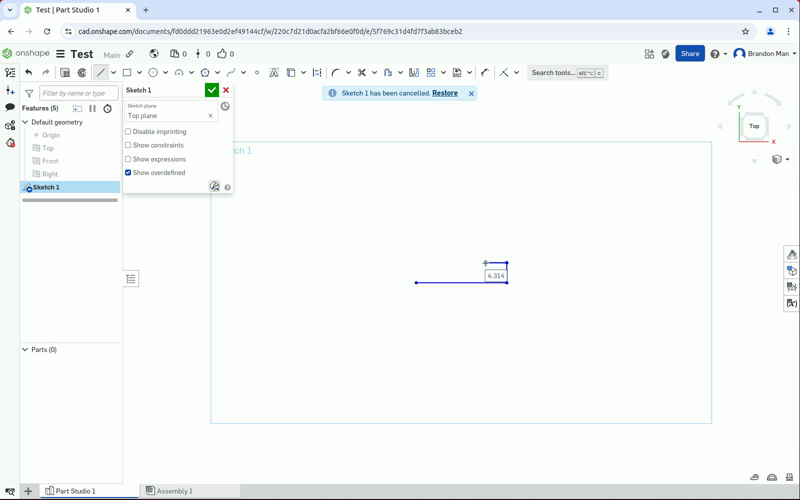
mouse_move(515, 262)
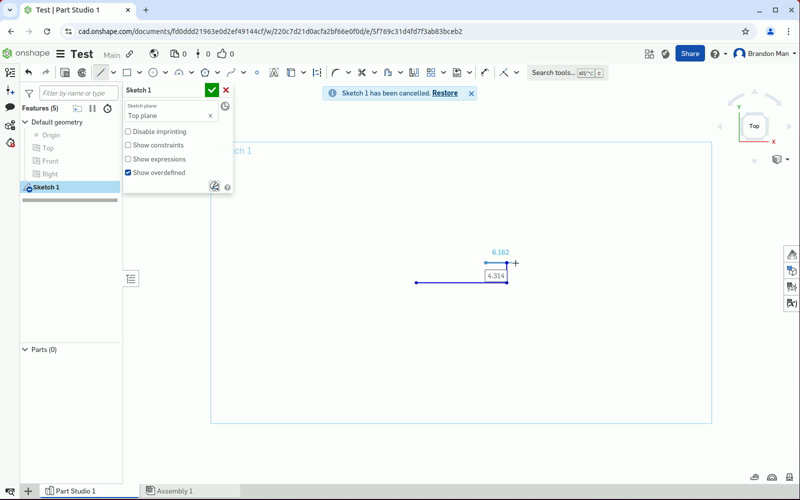
mouse_move(498, 274)
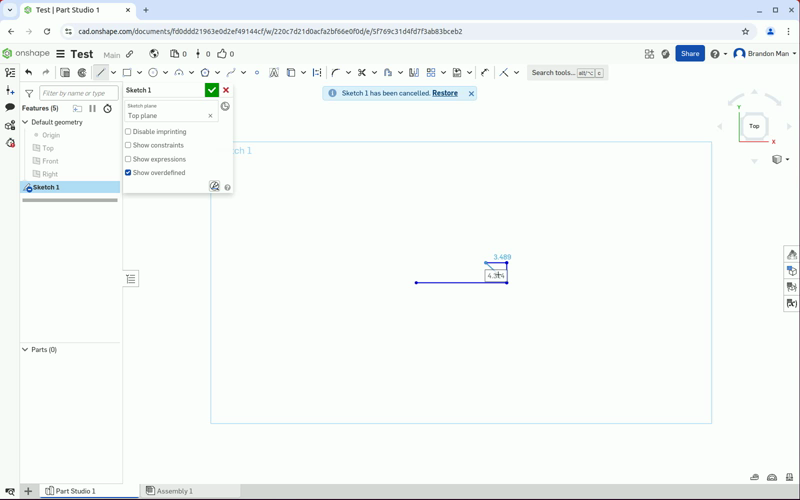
click(498, 274)
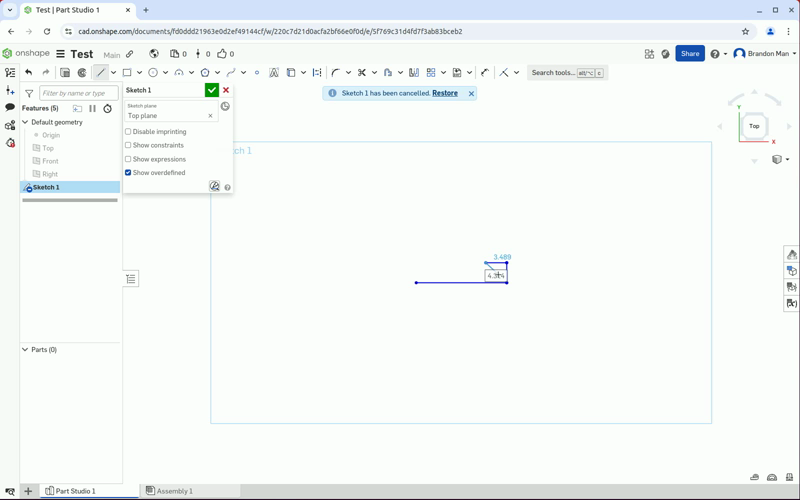
key_up(shift)
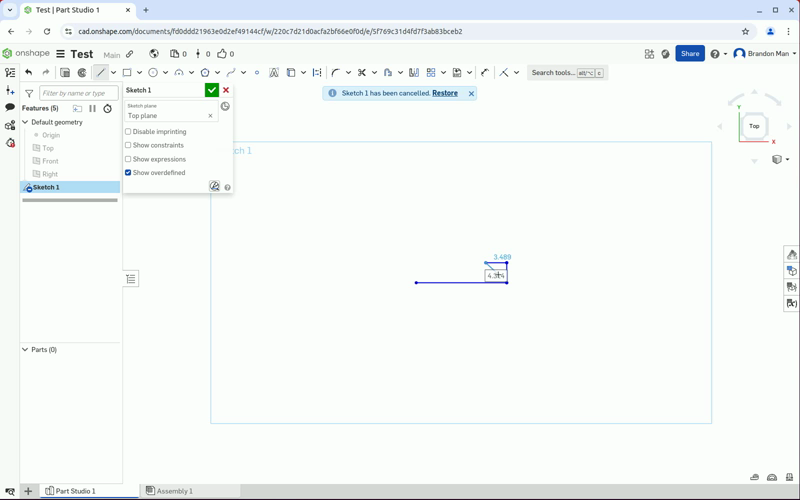
key_down(shift)
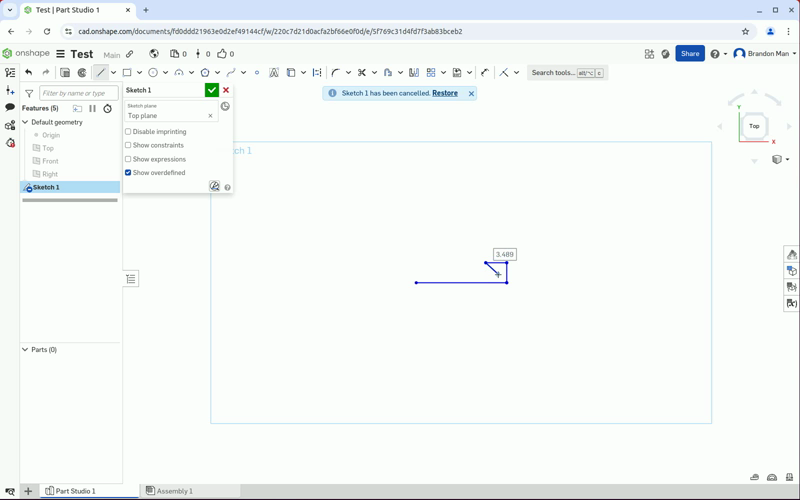
mouse_move(424, 274)
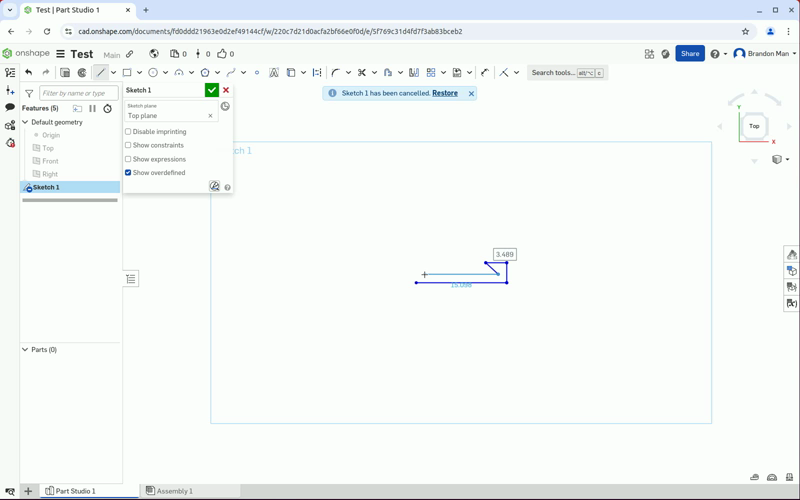
click(424, 274)
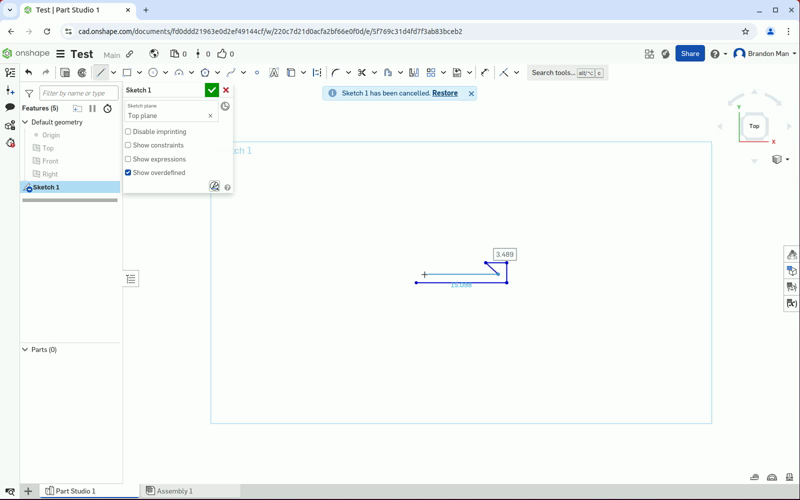
key_up(shift)
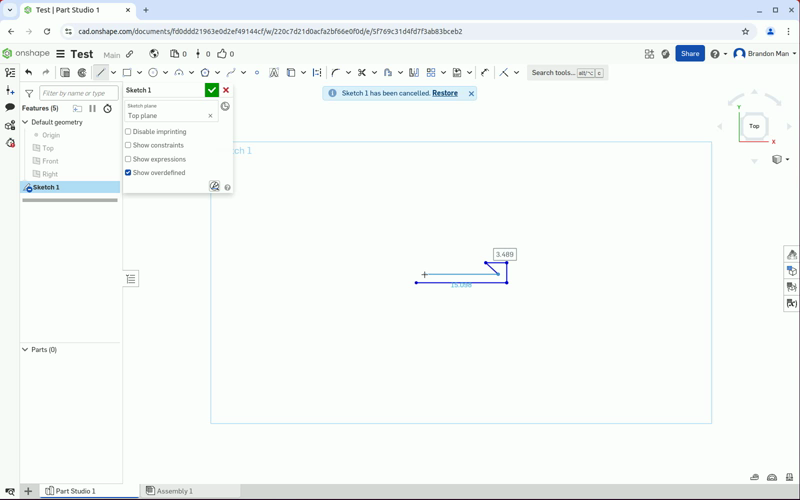
key_down(shift)
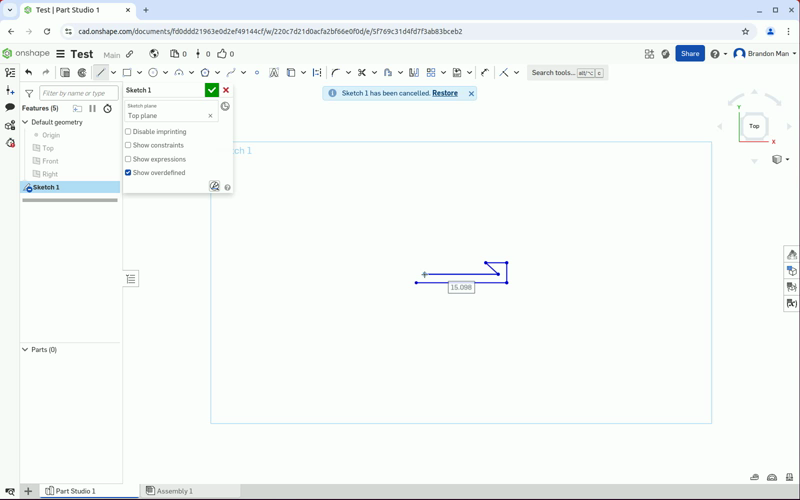
mouse_move(454, 274)
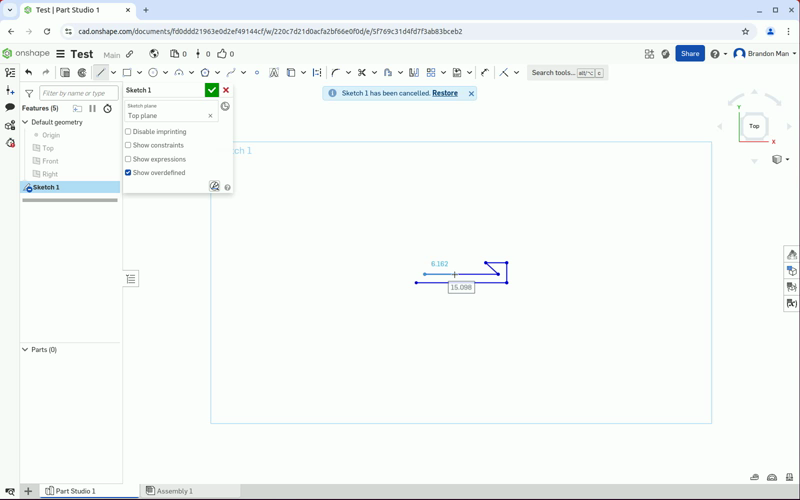
mouse_move(437, 262)
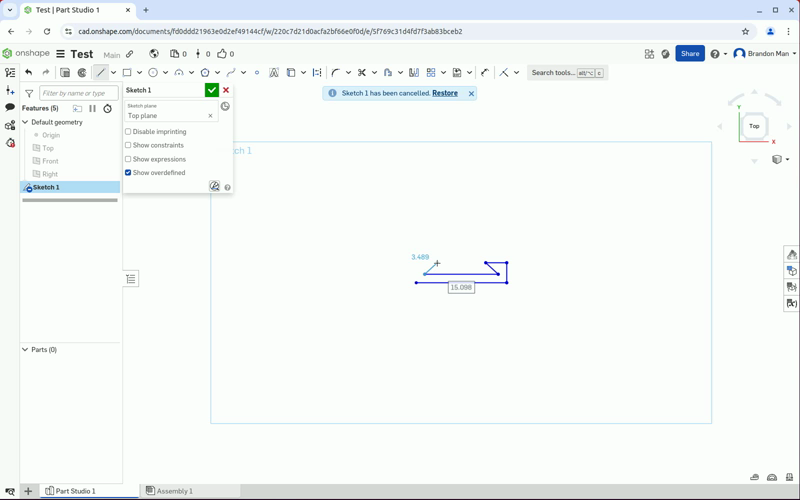
click(437, 262)
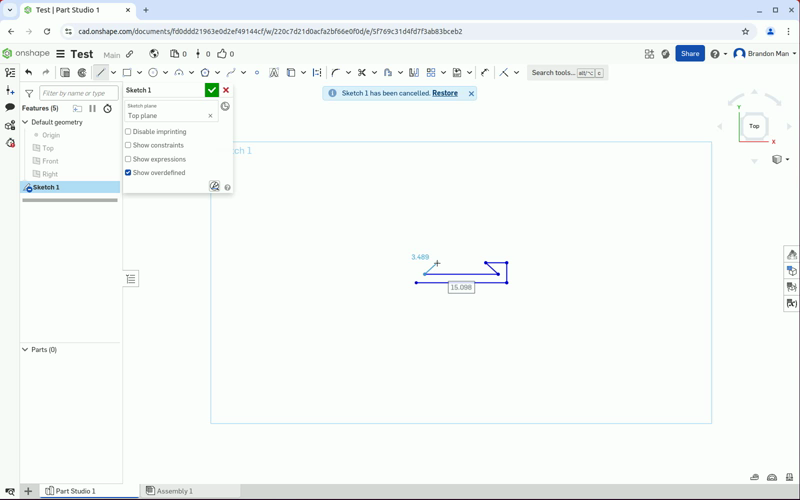
key_up(shift)
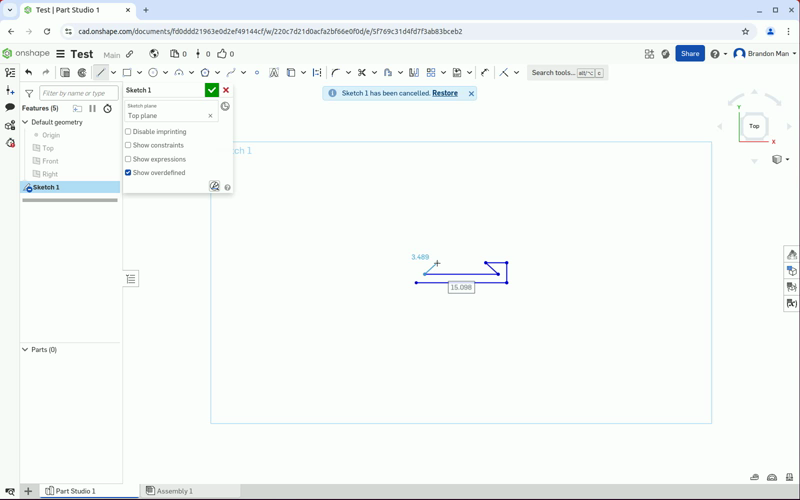
key_down(shift)
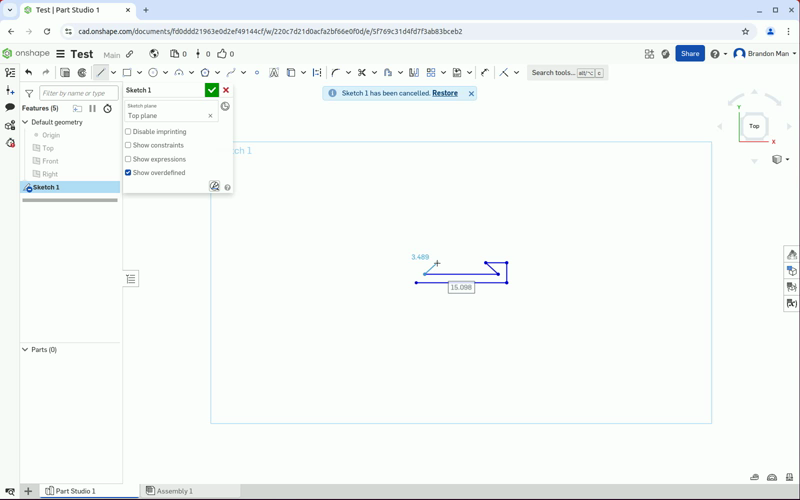
mouse_move(467, 262)
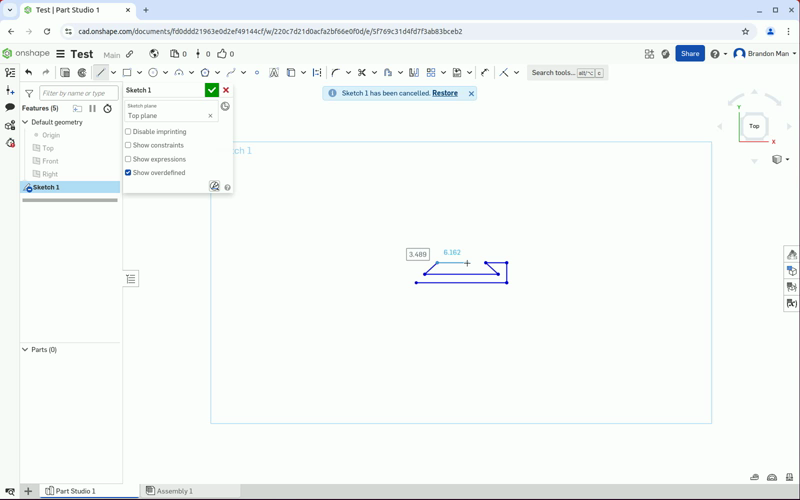
mouse_move(416, 262)
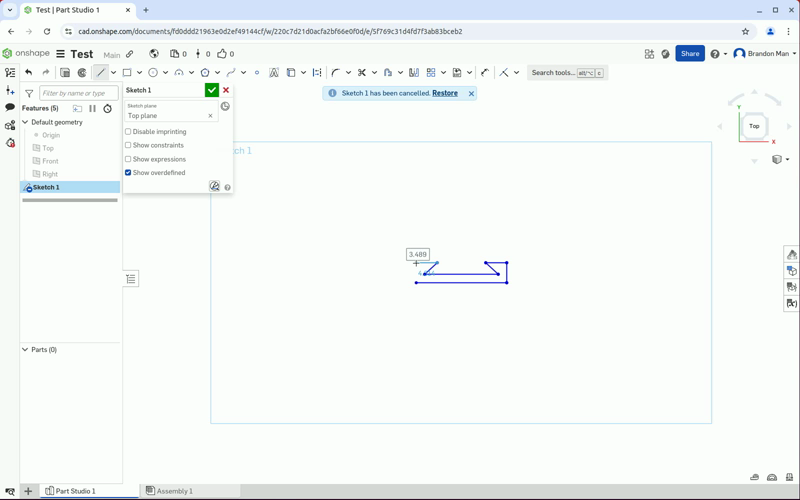
click(416, 262)
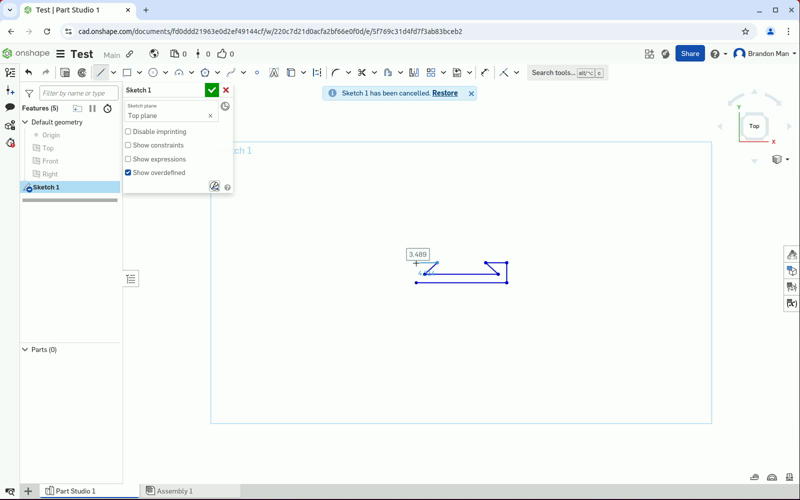
key_up(shift)
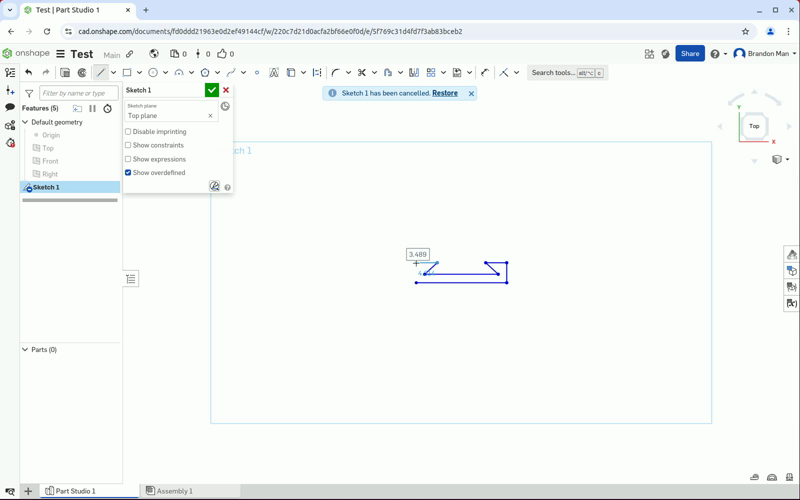
mouse_move(446, 262)
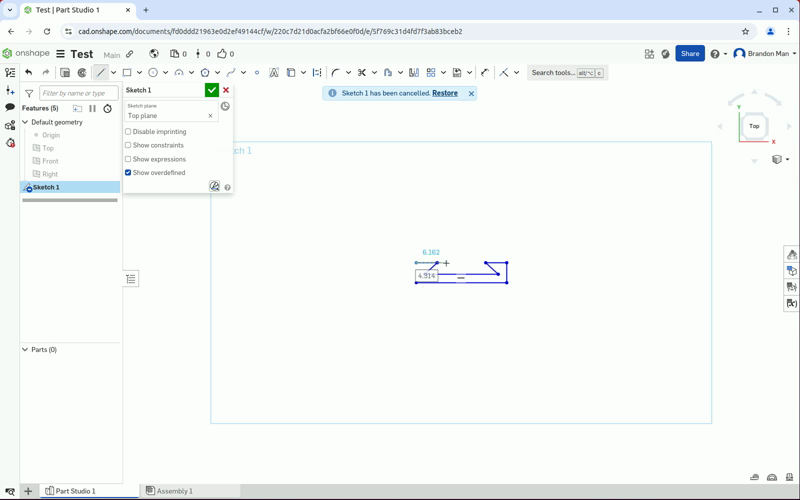
key_down(shift)
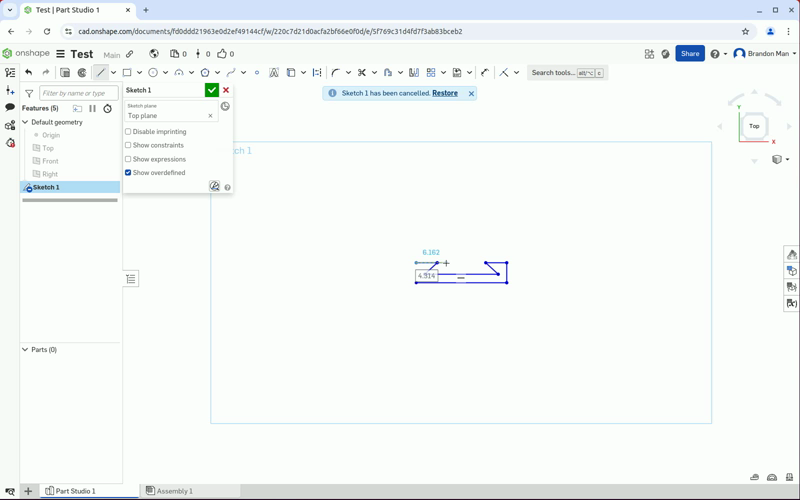
mouse_move(416, 282)
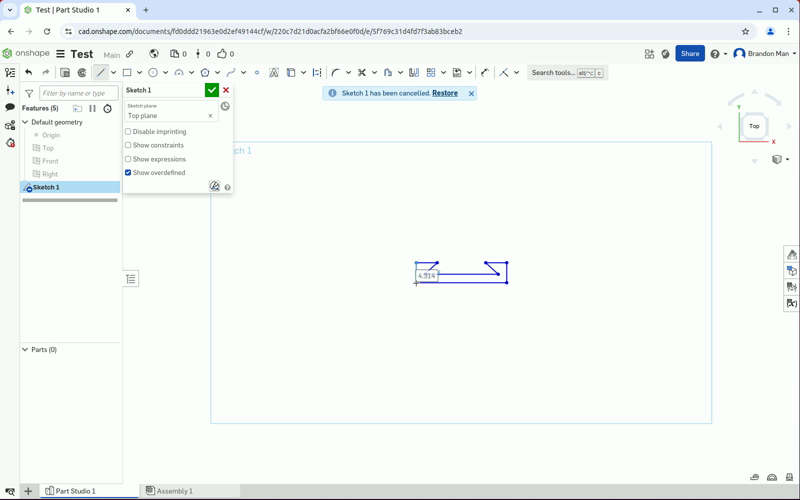
key_up(shift)
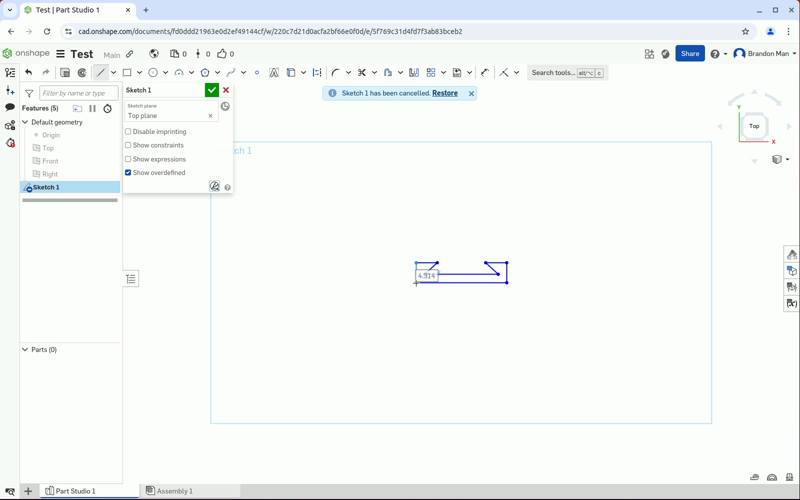
click(416, 282)
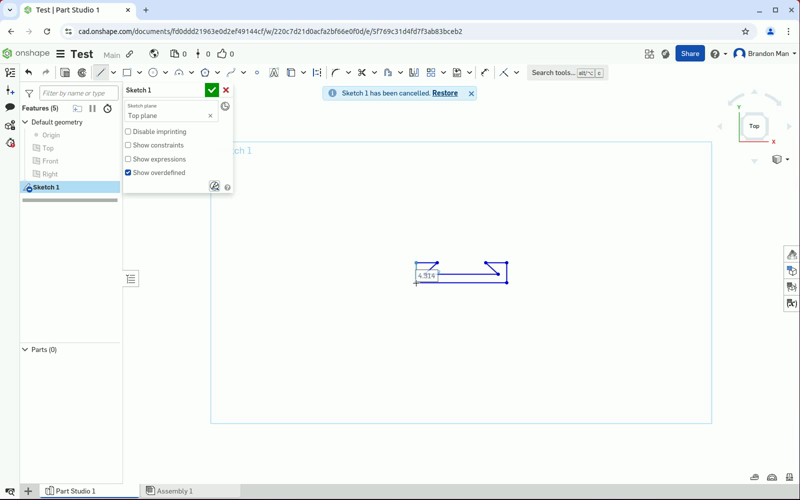
key(esc)
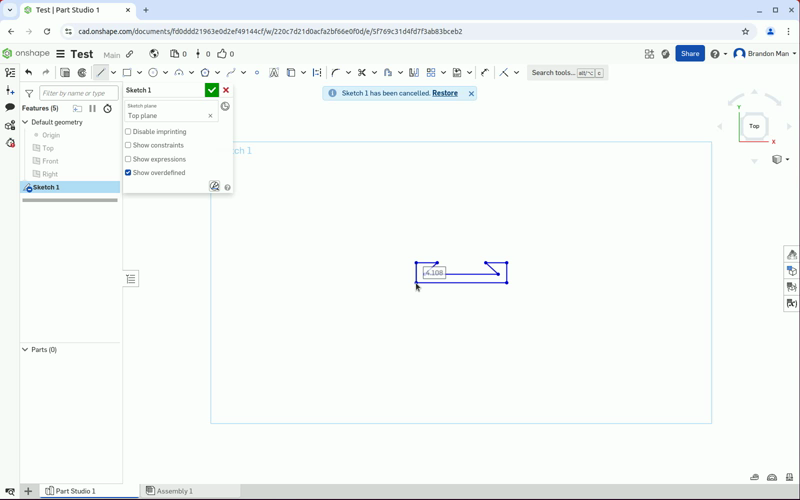
mouse_move(477, 280)
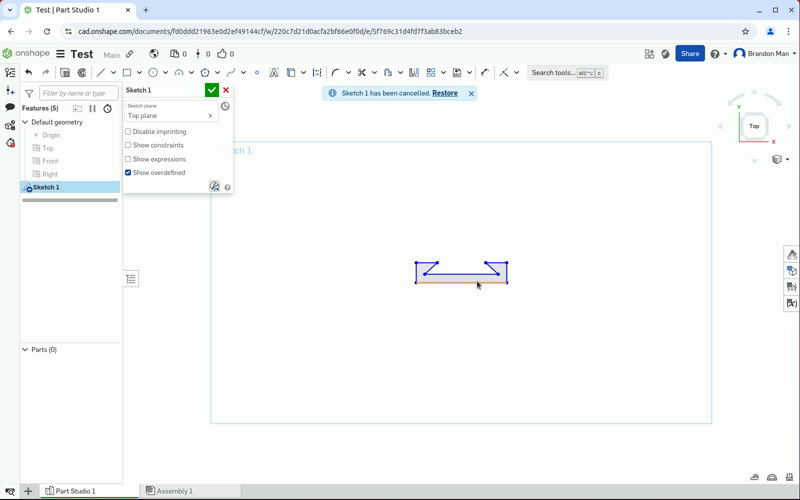
scroll(6)
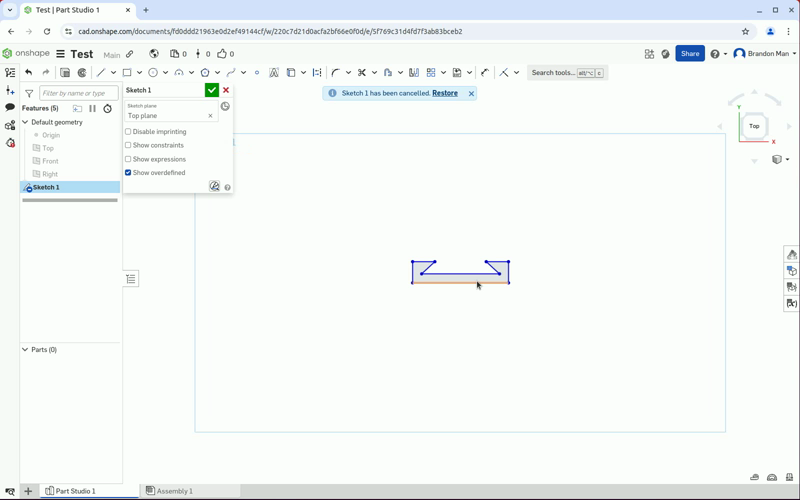
scroll(6)
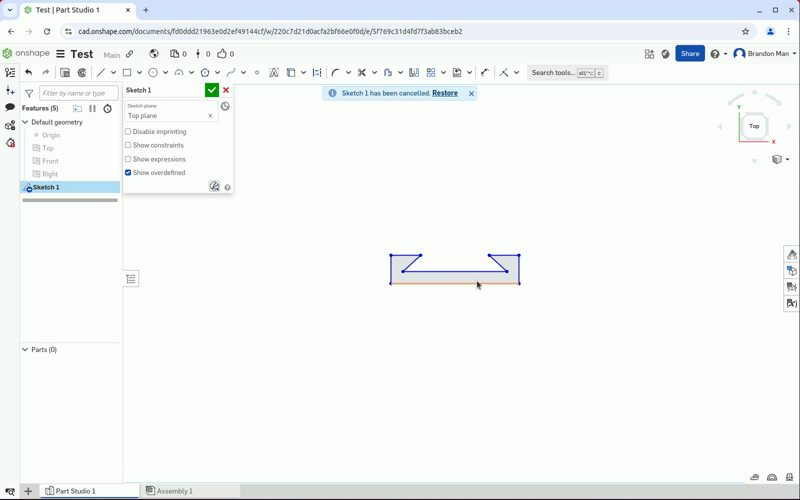
scroll(6)
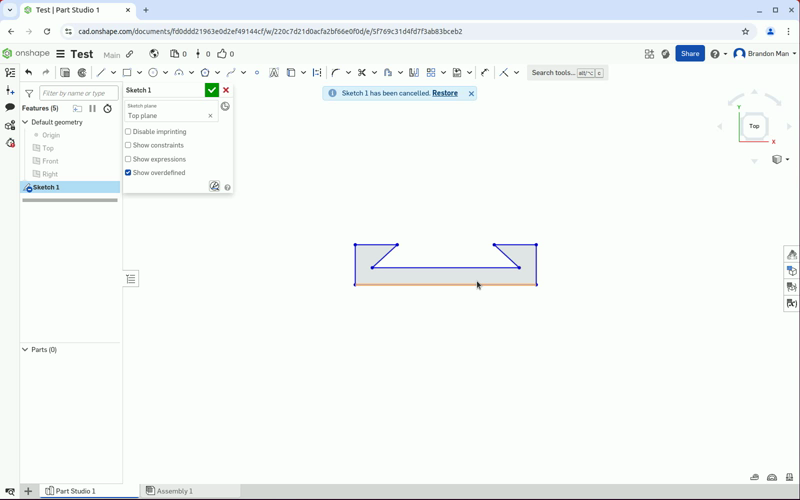
scroll(6)
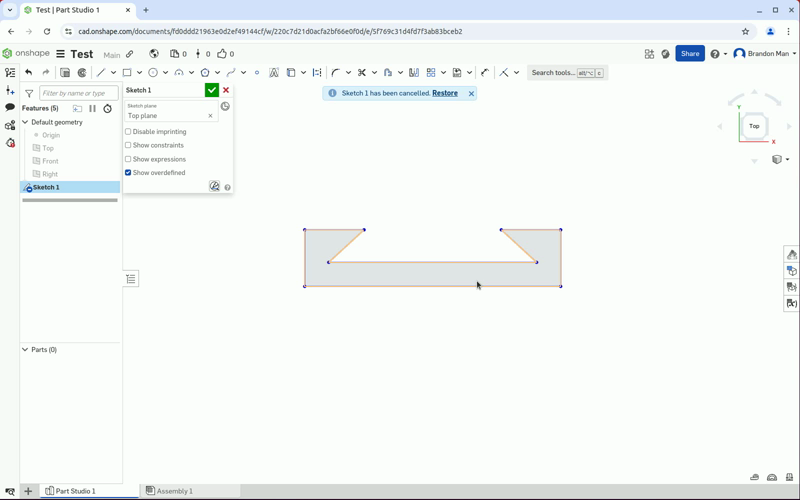
scroll(6)
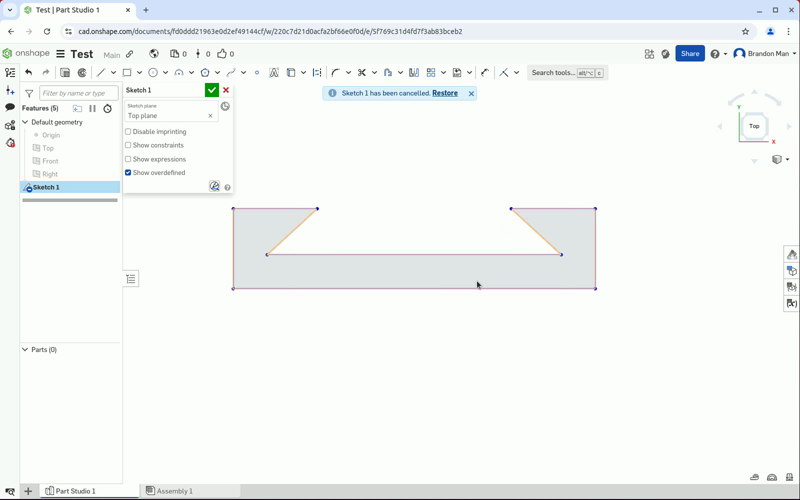
scroll(6)
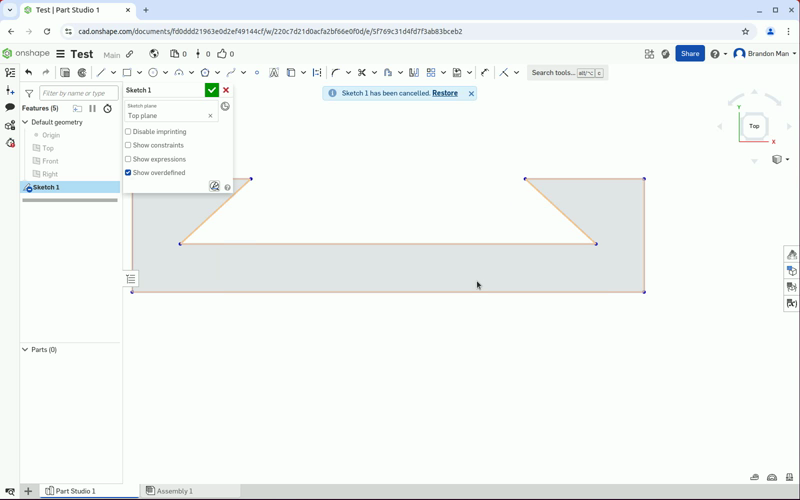
scroll(6)
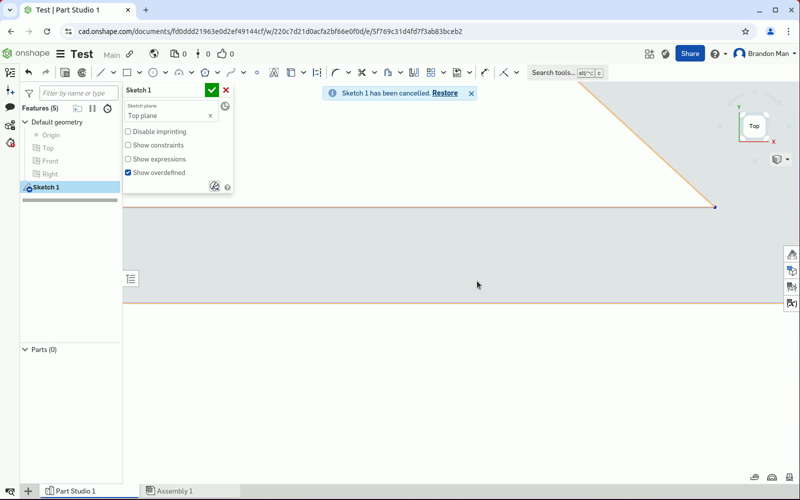
click(477, 280)
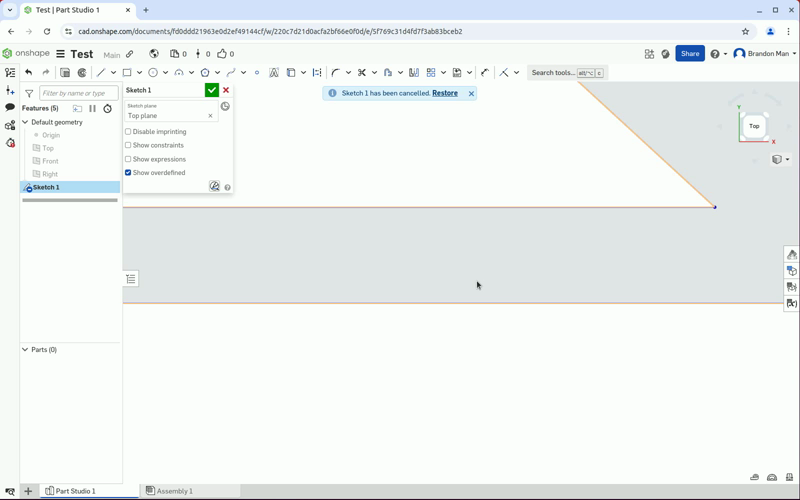
scroll(-6)
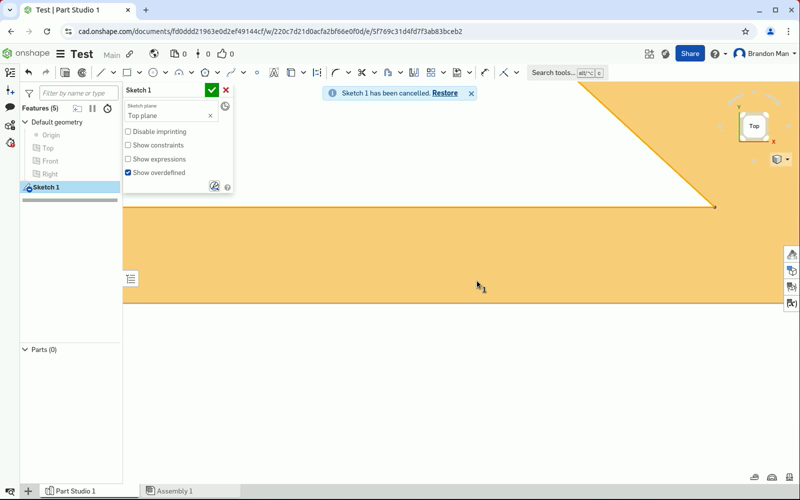
scroll(-6)
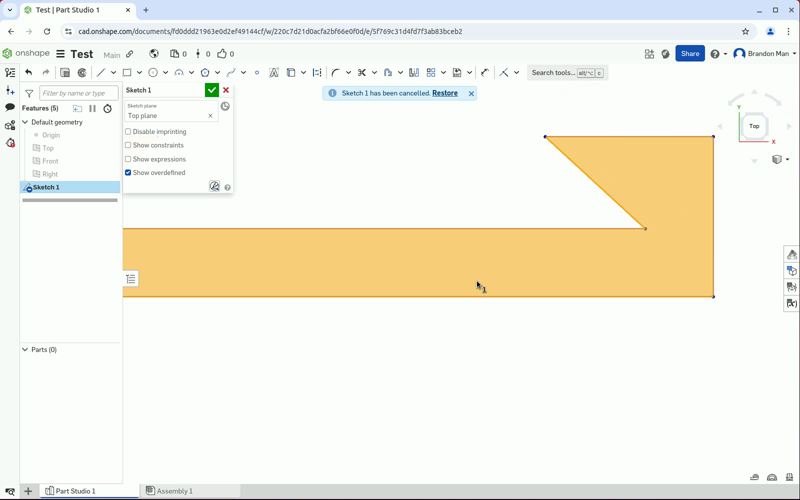
scroll(-6)
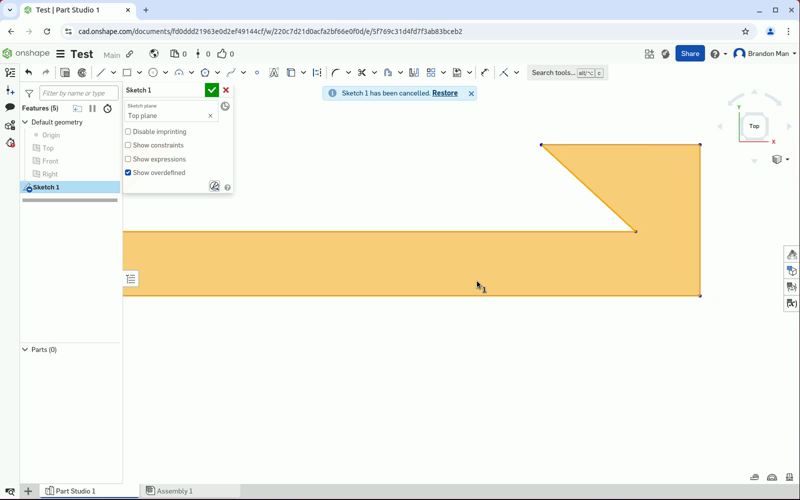
scroll(-6)
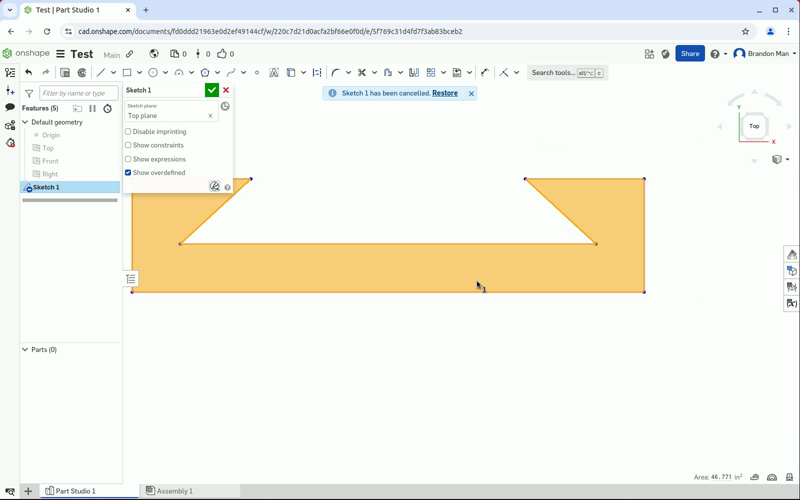
scroll(-6)
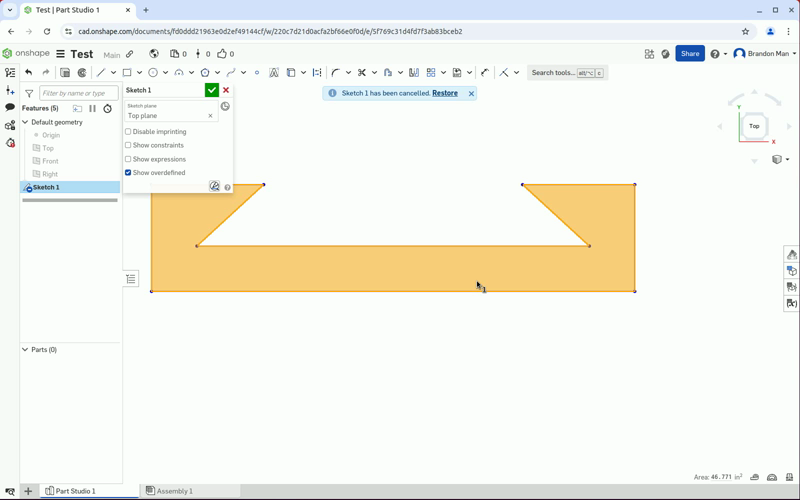
scroll(-6)
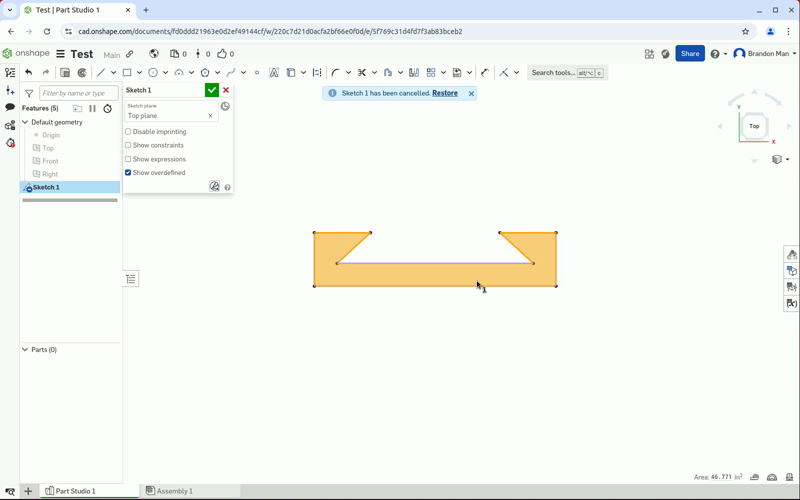
scroll(-6)
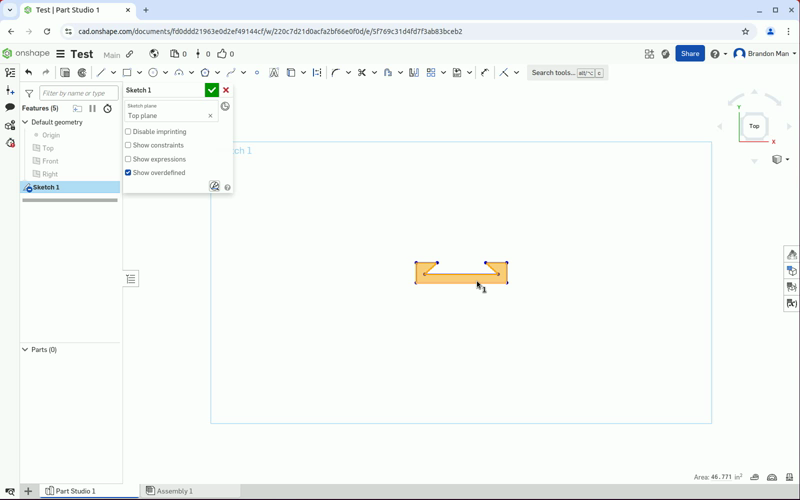
mouse_move(73, 352)
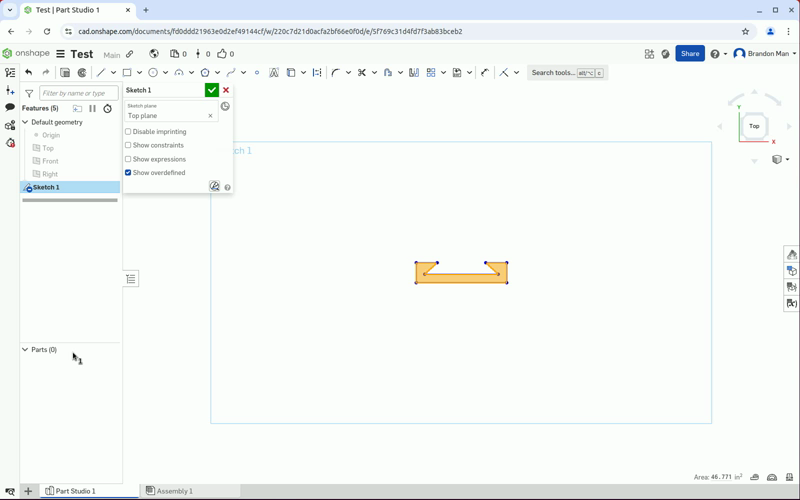
key(shift+y)
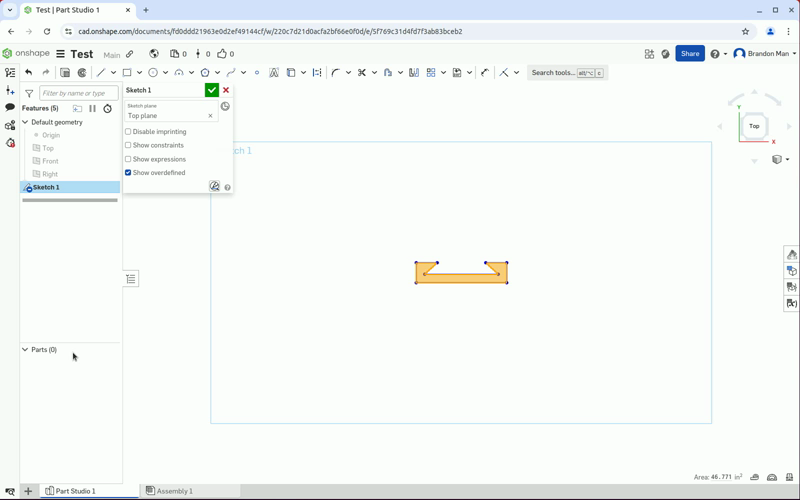
key(shift+e)
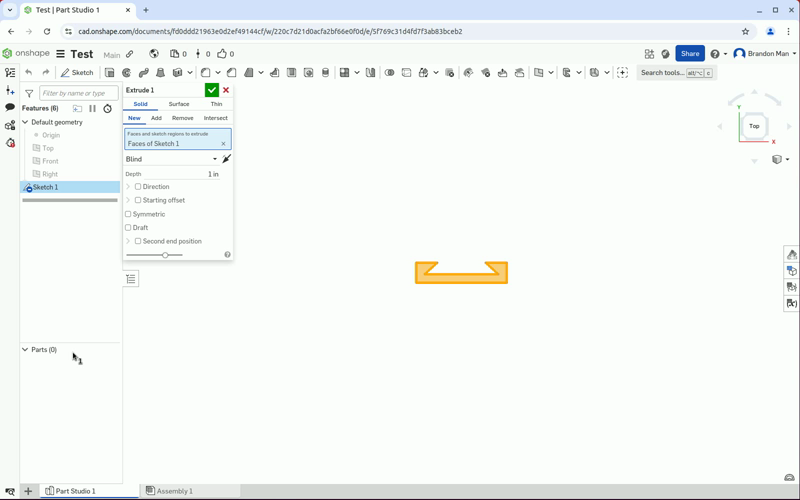
mouse_move(143, 106)
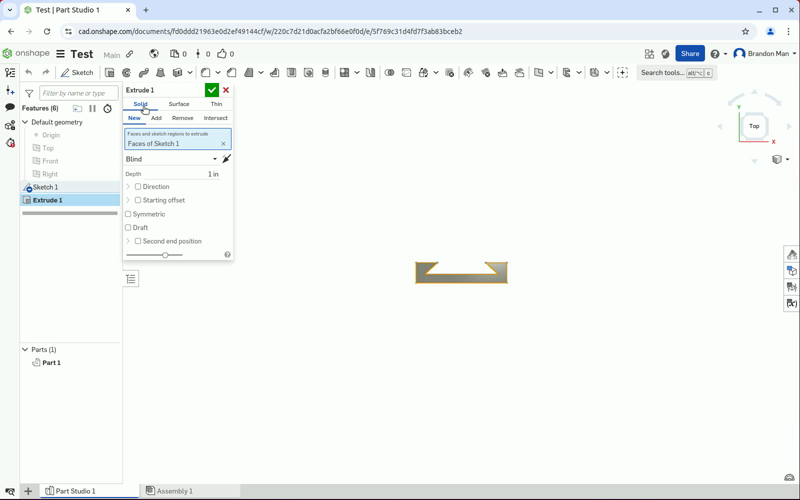
click(143, 106)
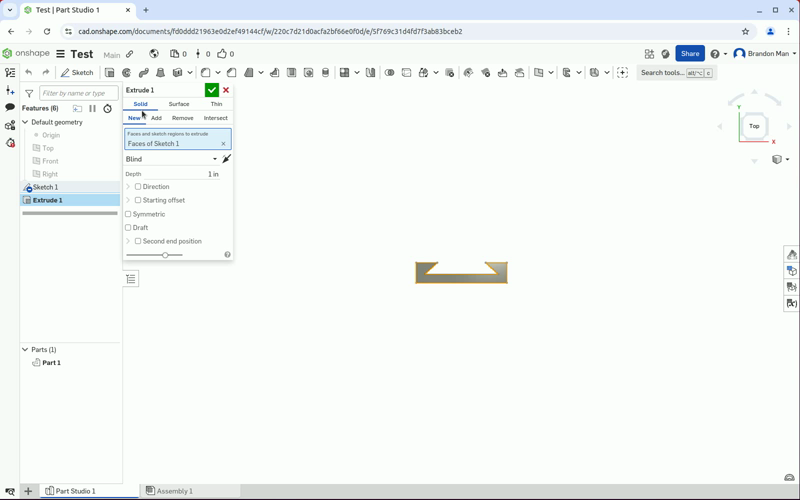
mouse_move(137, 120)
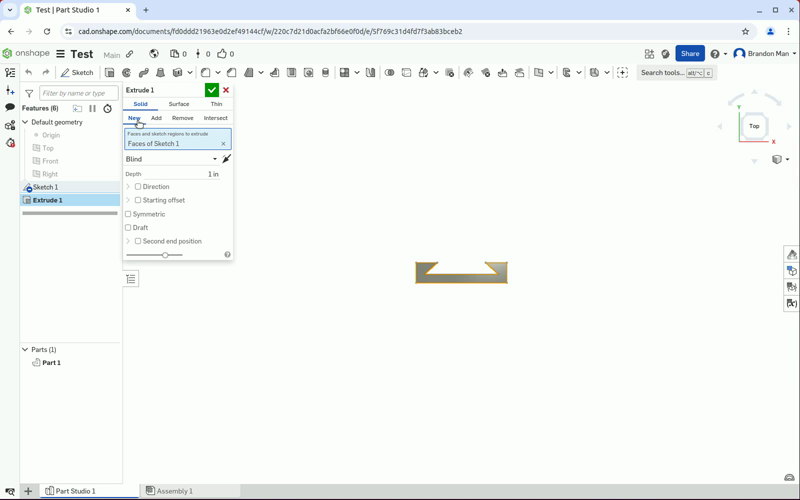
click(137, 120)
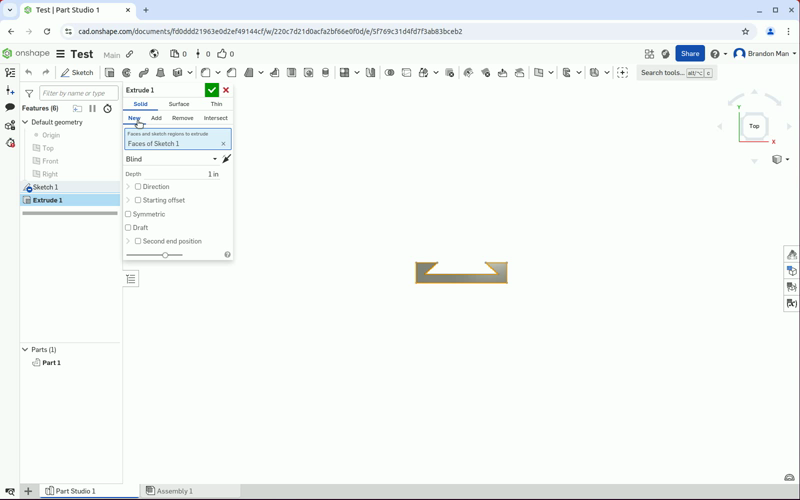
key(tab, 4)
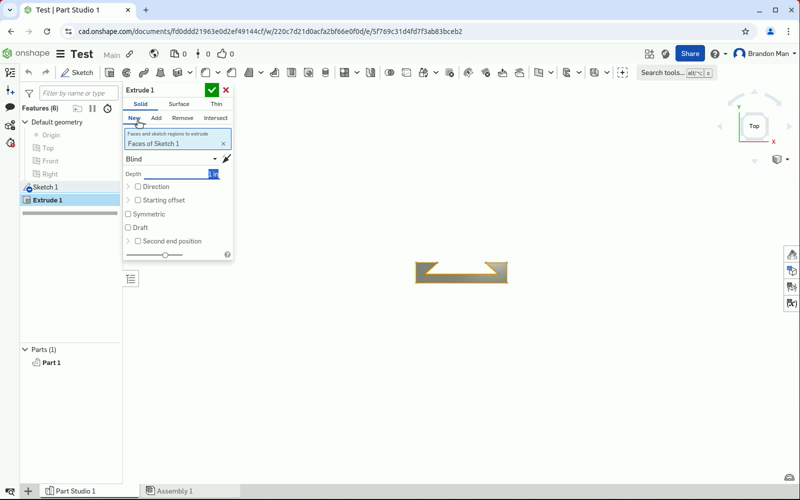
text(14.924)
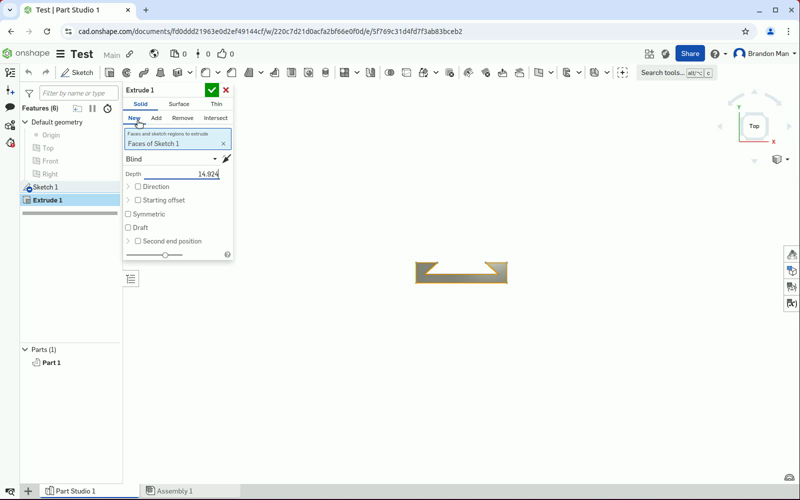
key(enter)
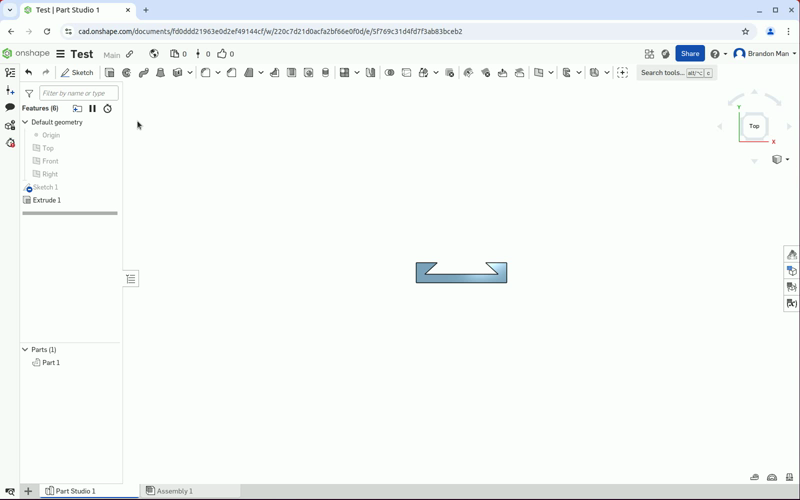
key(shift+h)
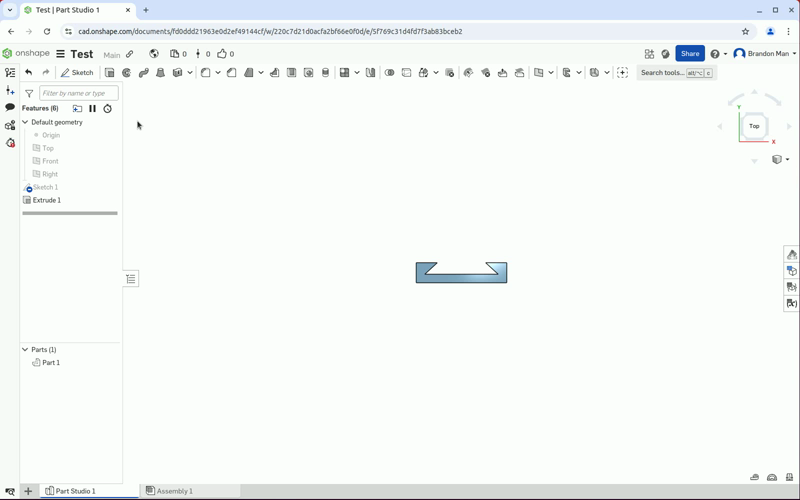
key(shift+h)
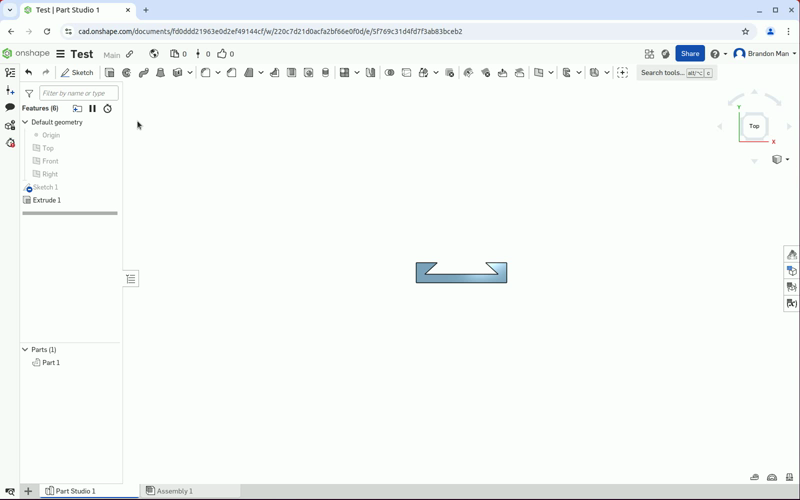
mouse_move(73, 189)
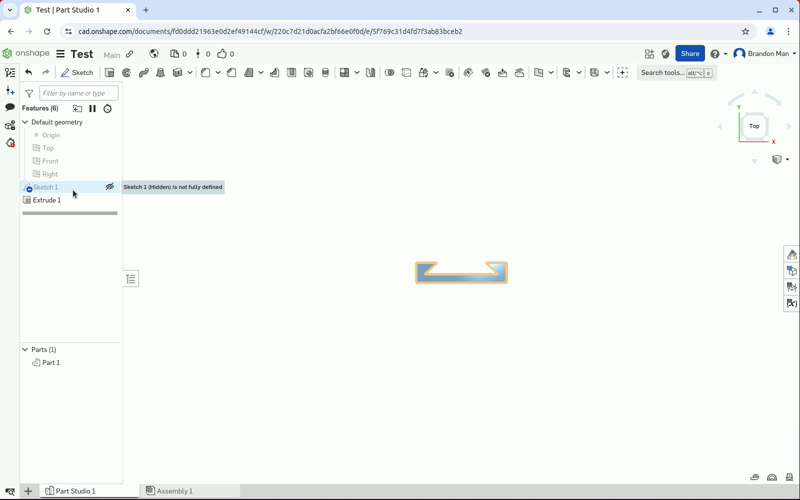
click(73, 189)
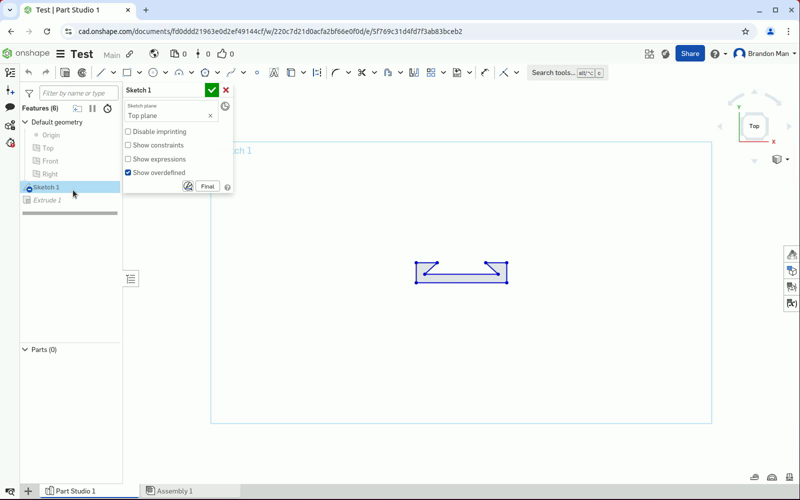
mouse_move(229, 92)
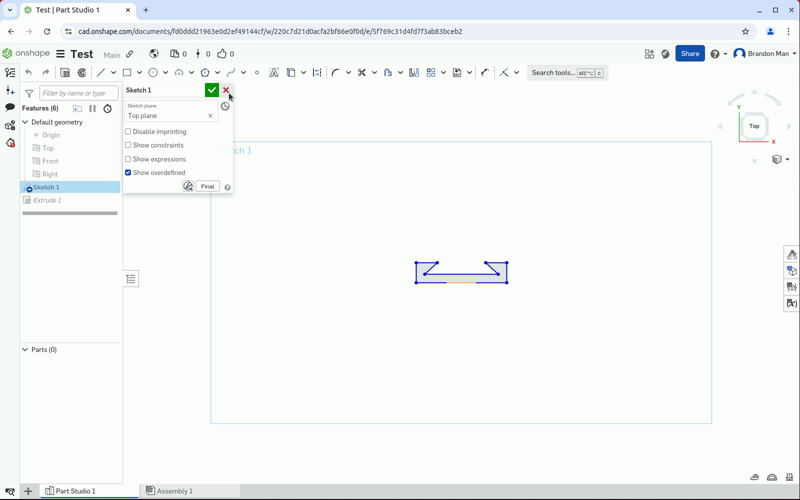
click(229, 92)
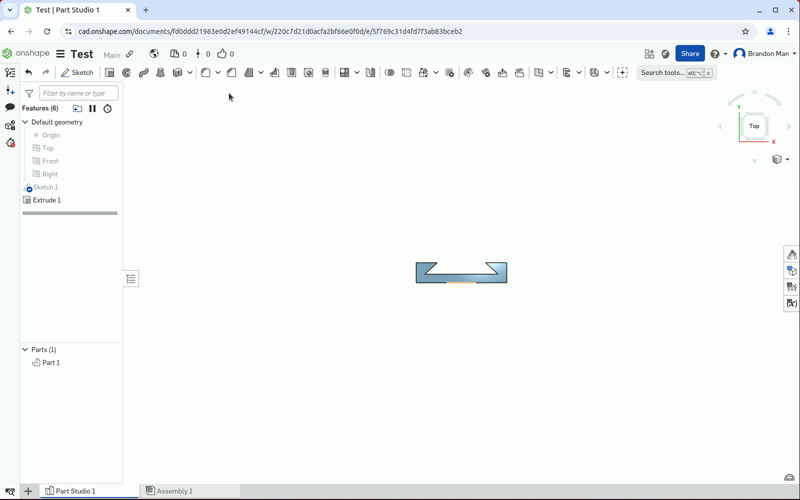
mouse_move(73, 352)
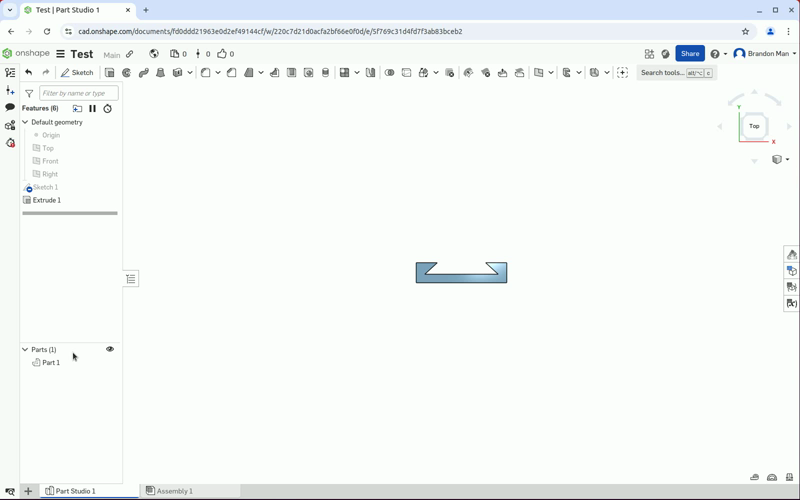
key(y)
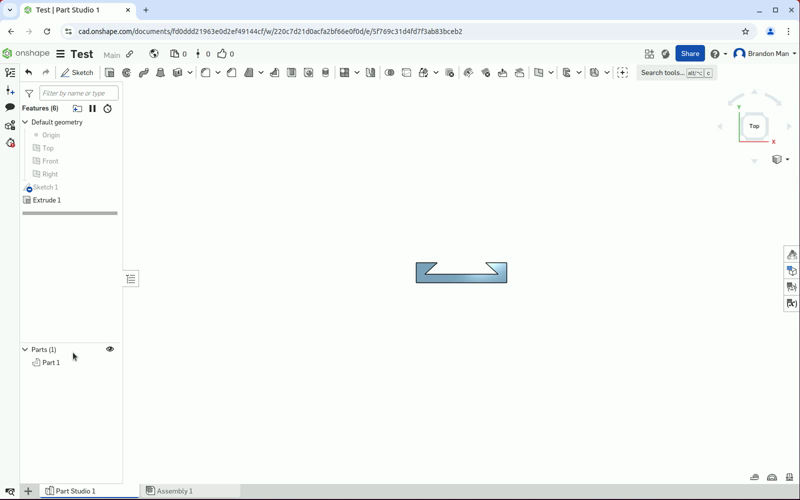
key(shift+p)
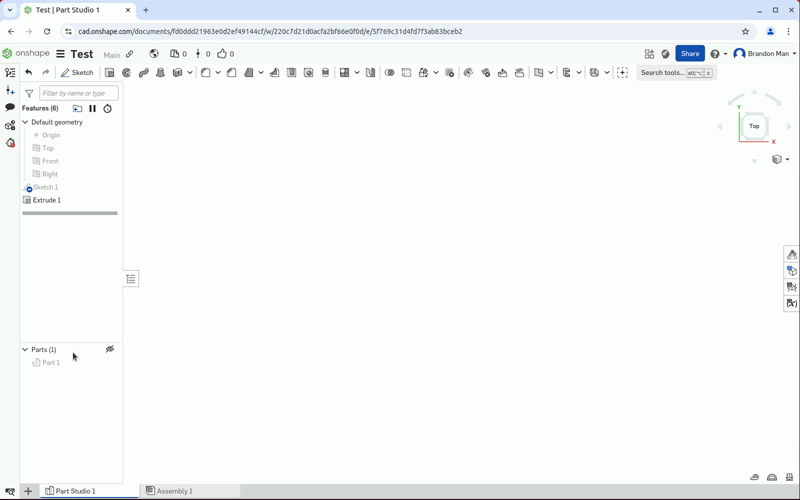
key(space)
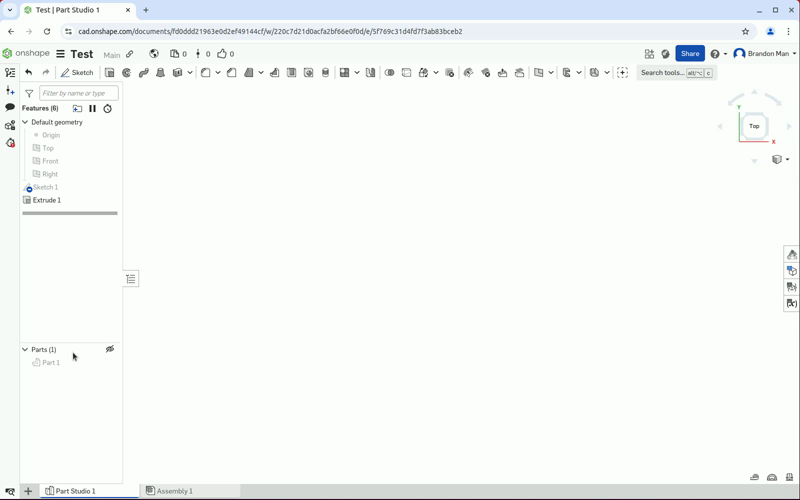
key_down(shift)
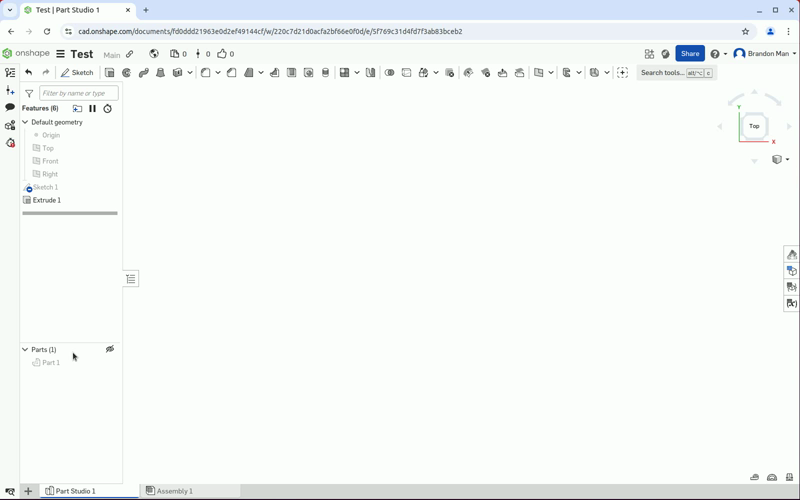
key(up)
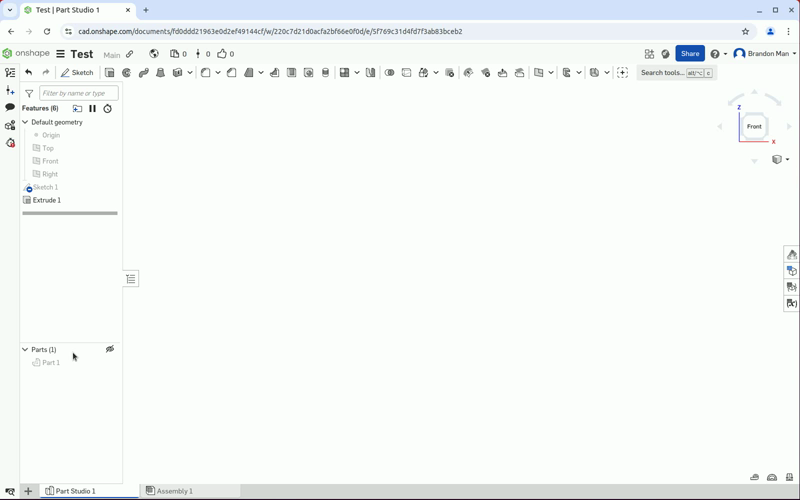
key_up(shift)
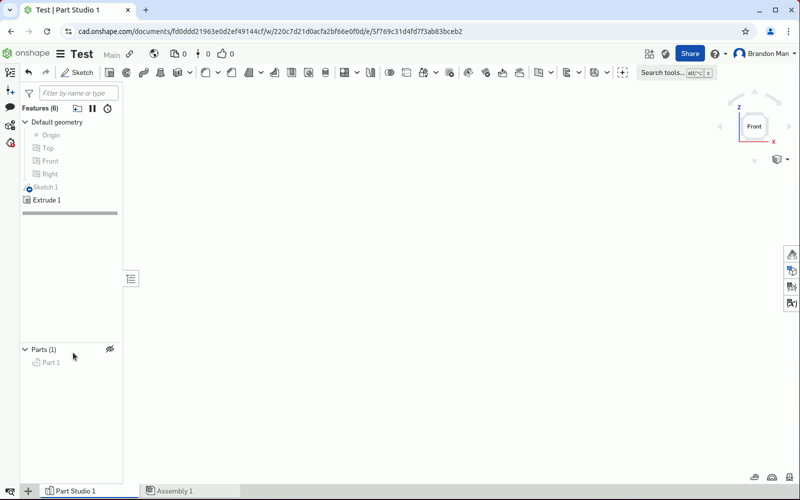
mouse_move(73, 352)
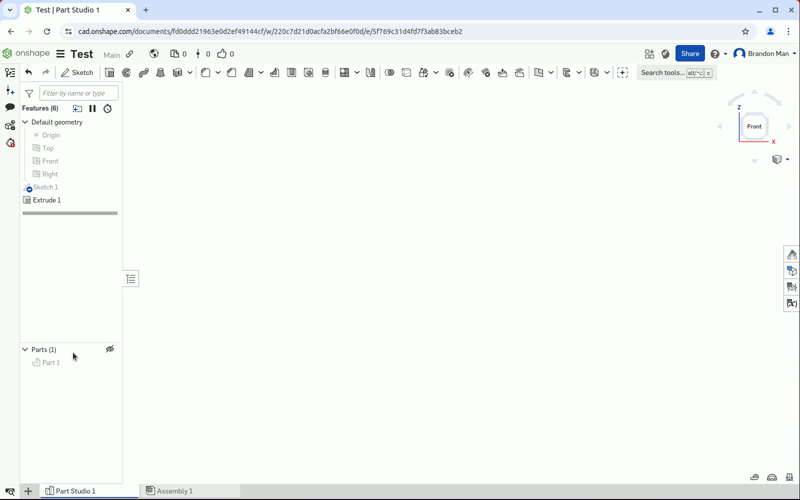
key(shift+y)
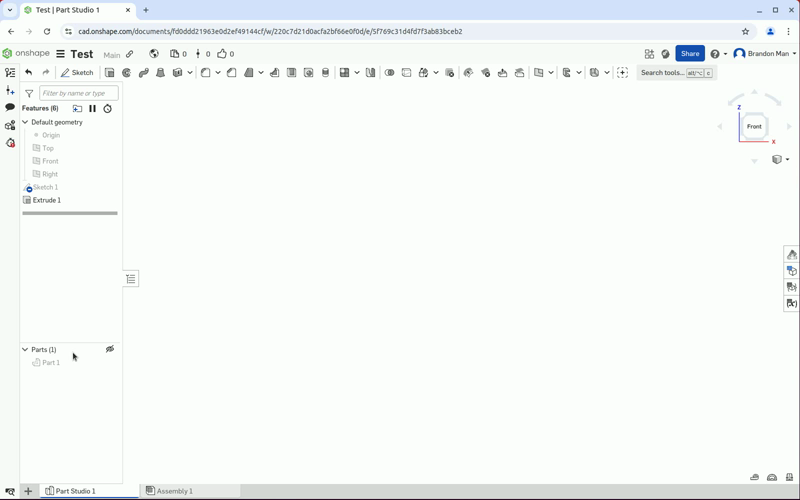
key(shift+s)
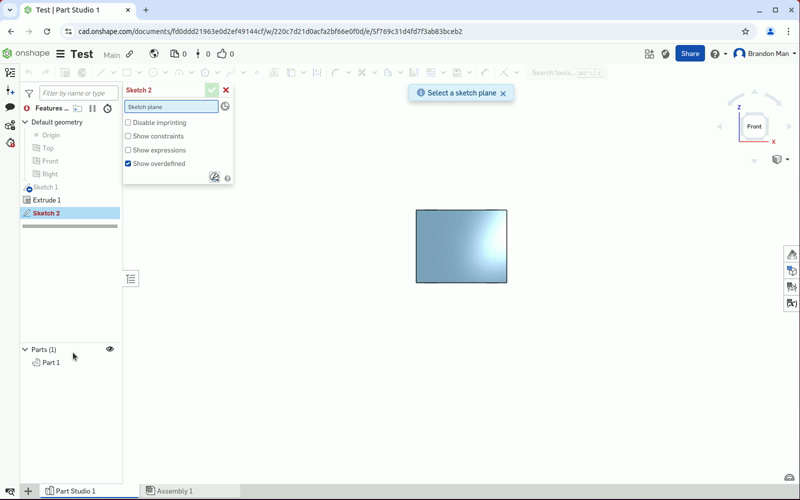
mouse_move(73, 163)
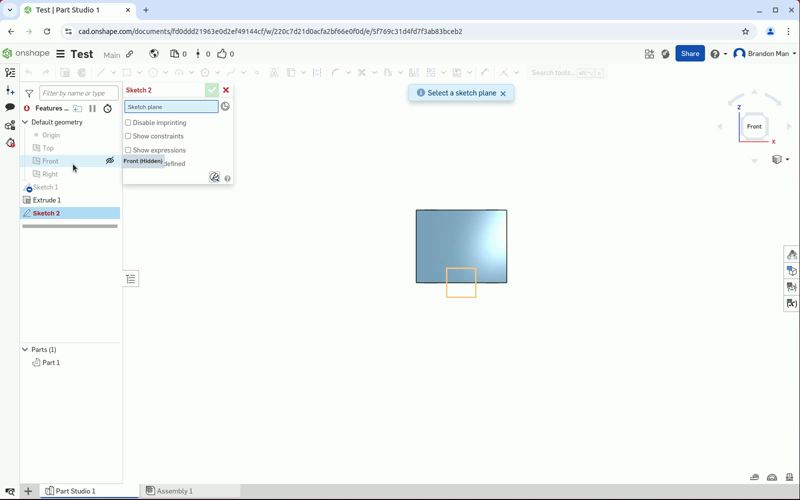
click(73, 163)
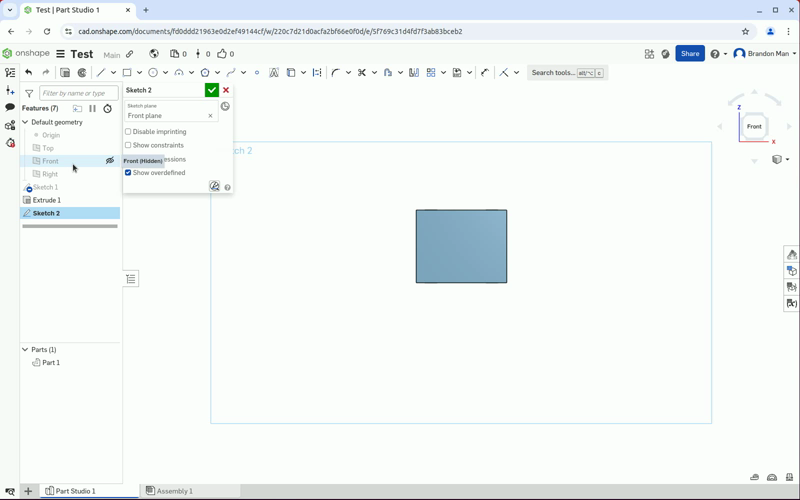
mouse_move(73, 352)
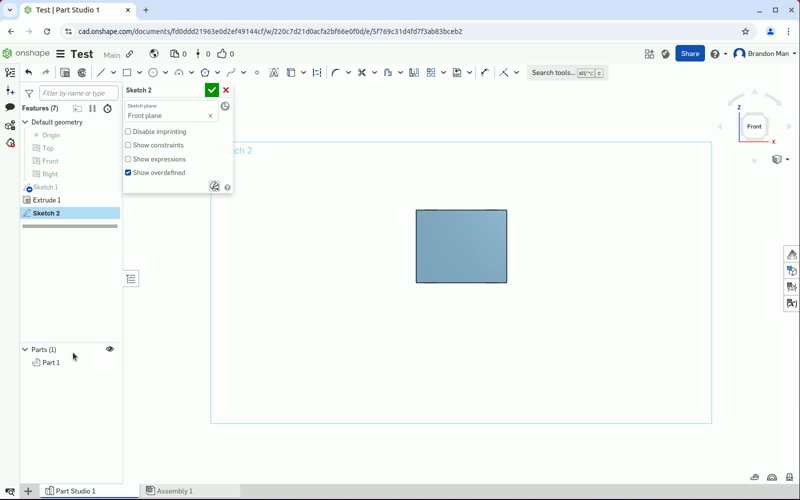
key(y)
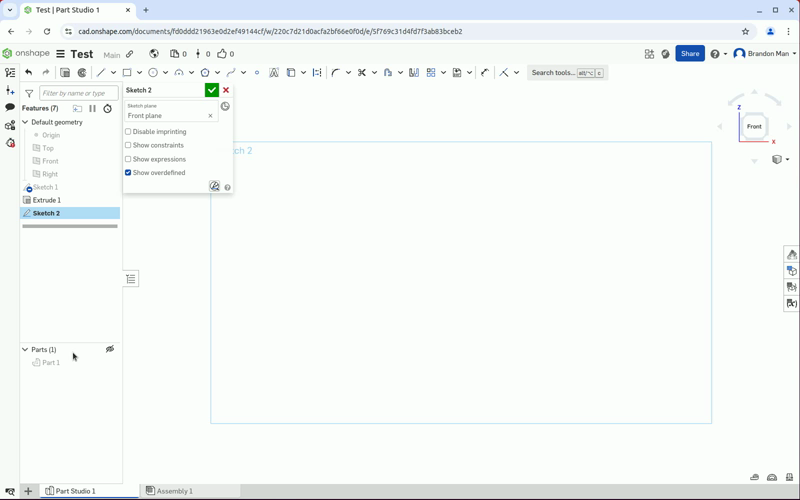
key(l)
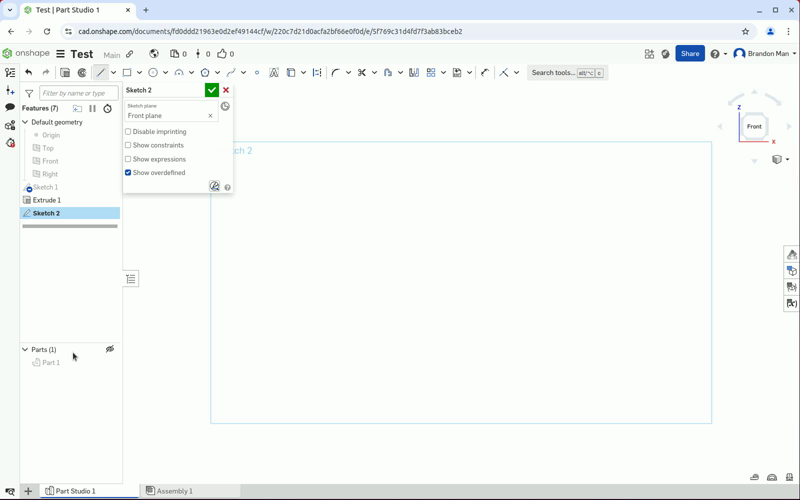
key_down(shift)
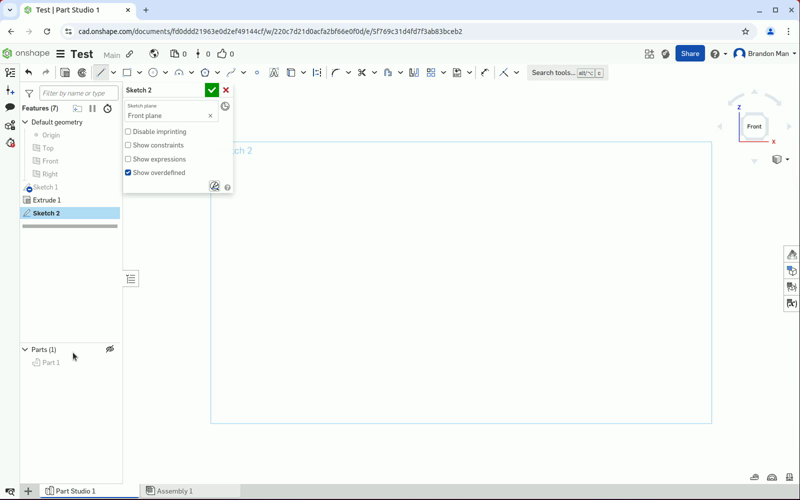
mouse_move(348, 303)
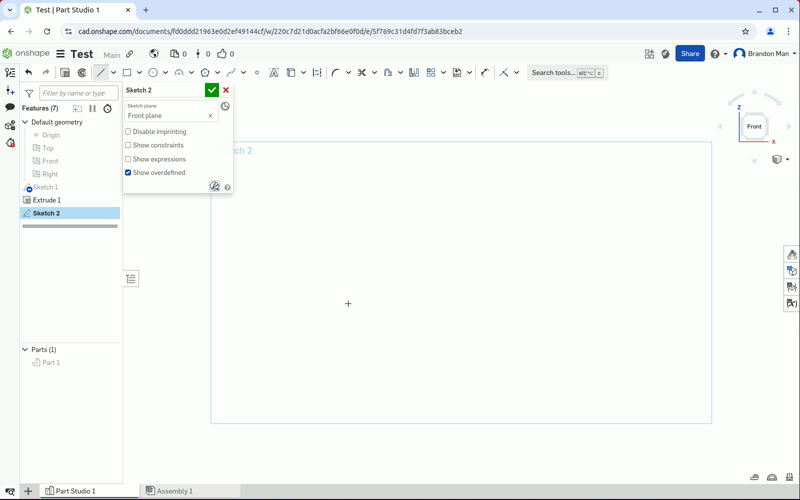
click(348, 303)
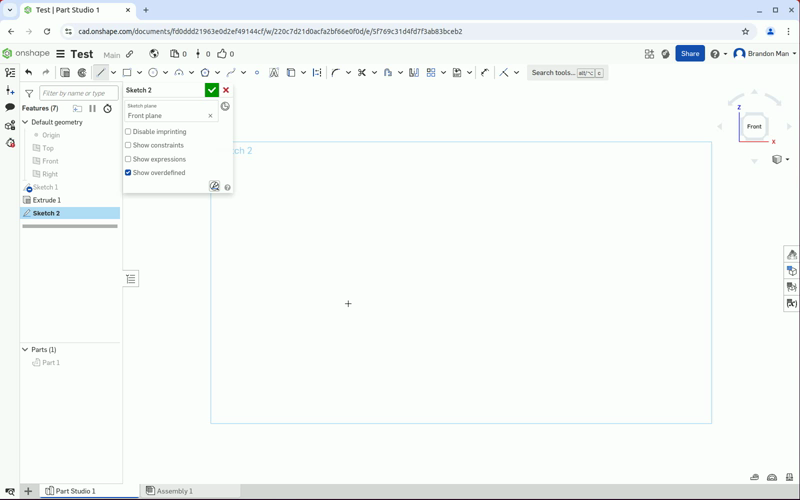
key_up(shift)
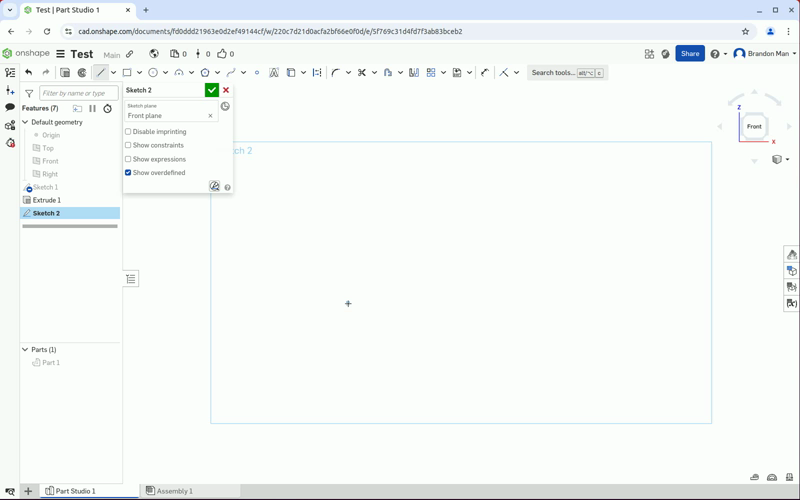
key_down(shift)
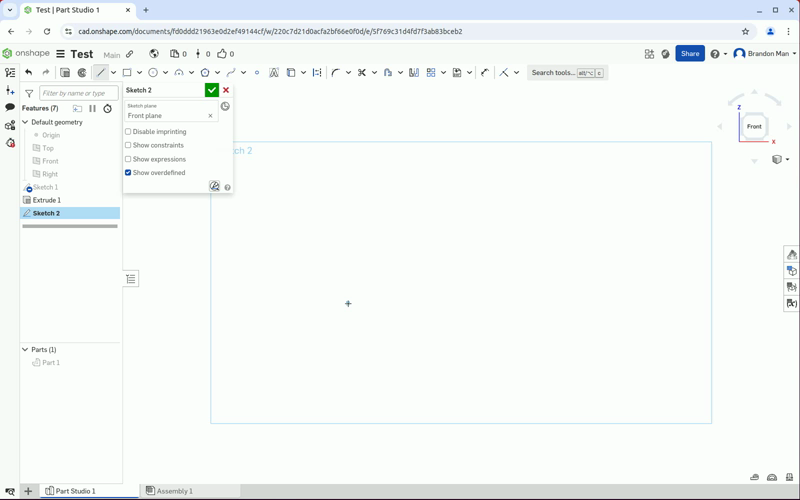
mouse_move(572, 303)
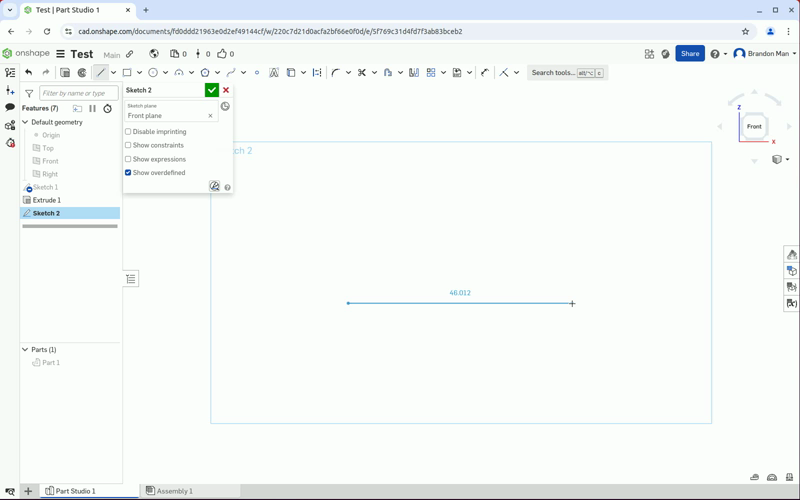
click(572, 303)
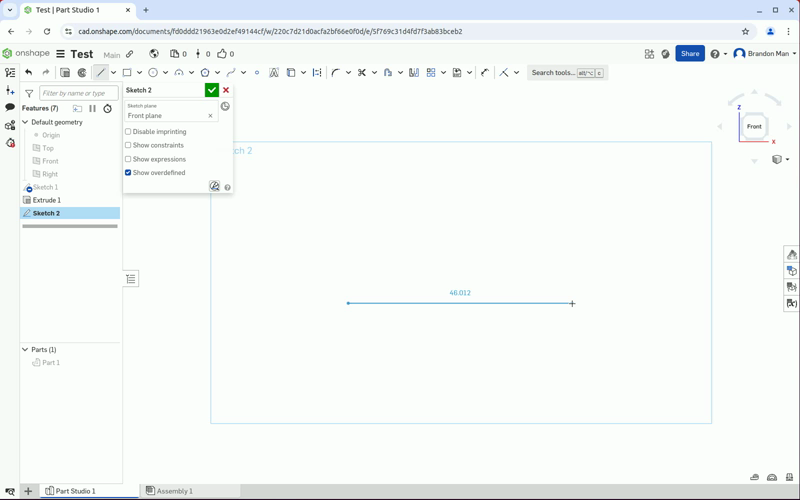
key_up(shift)
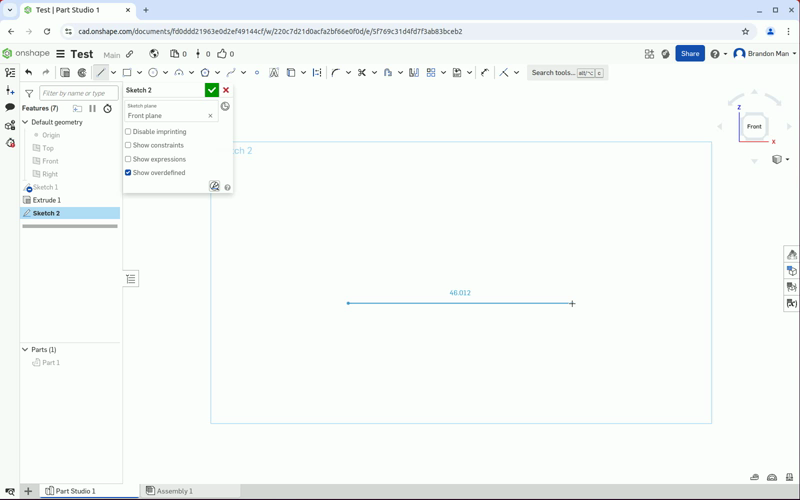
key_down(shift)
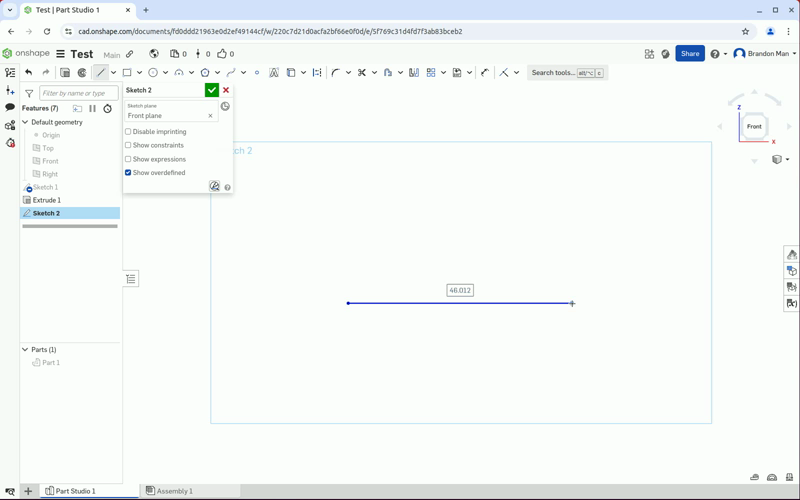
mouse_move(572, 189)
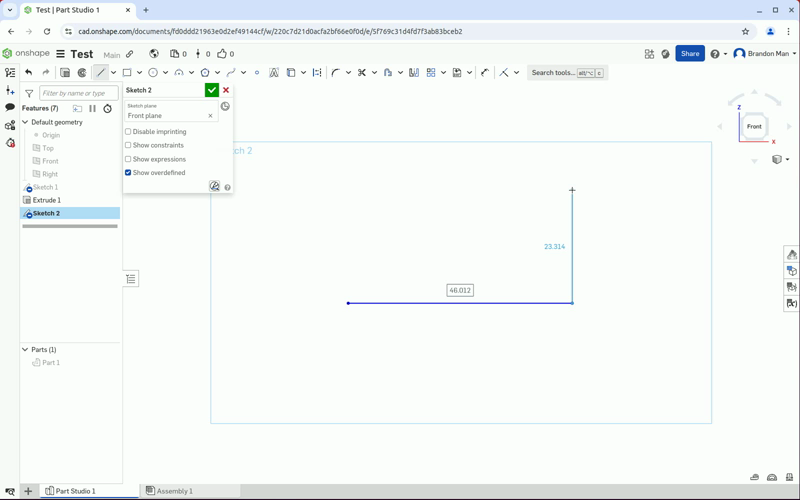
click(572, 189)
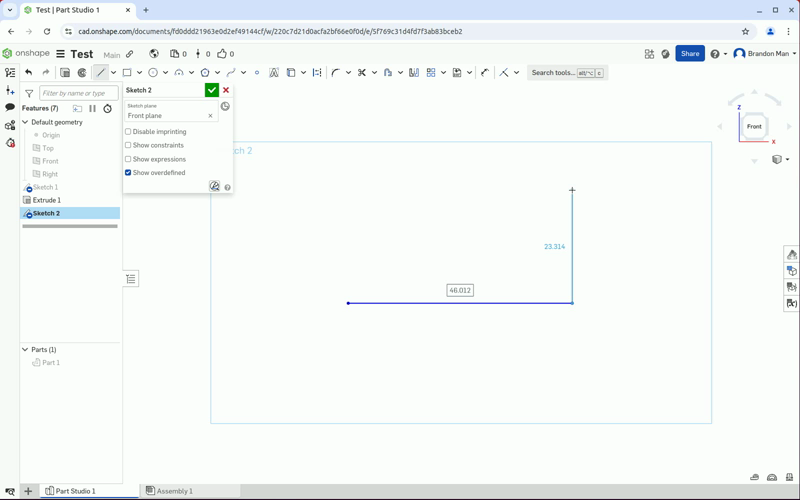
key_up(shift)
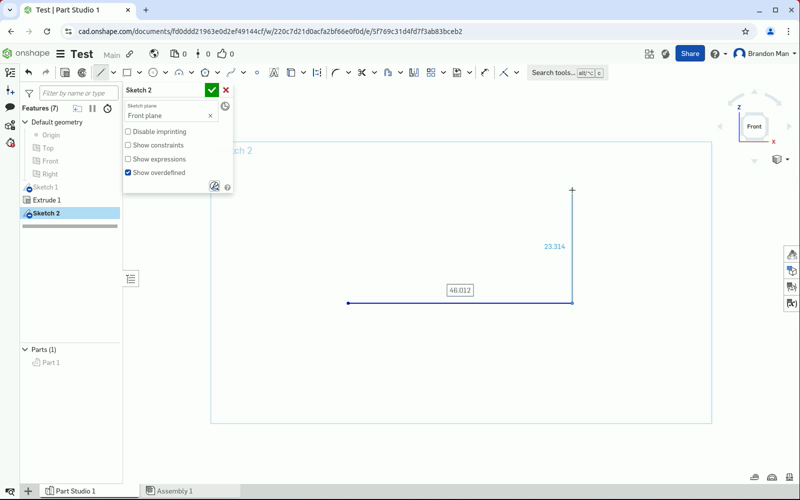
key_down(shift)
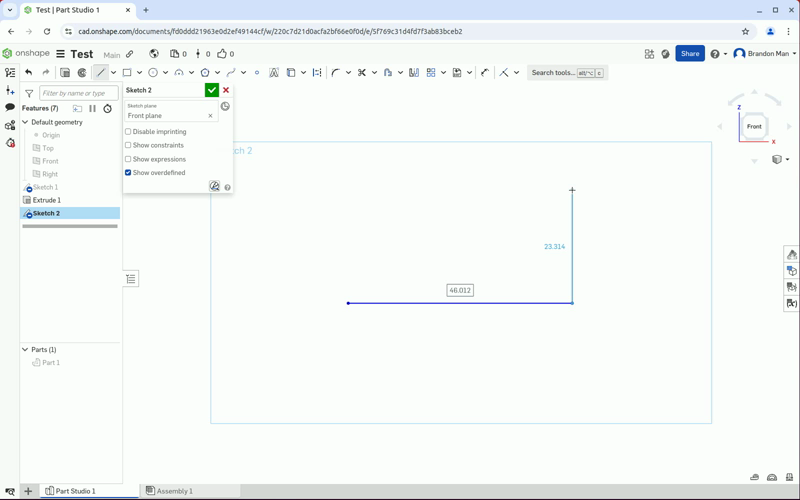
mouse_move(348, 189)
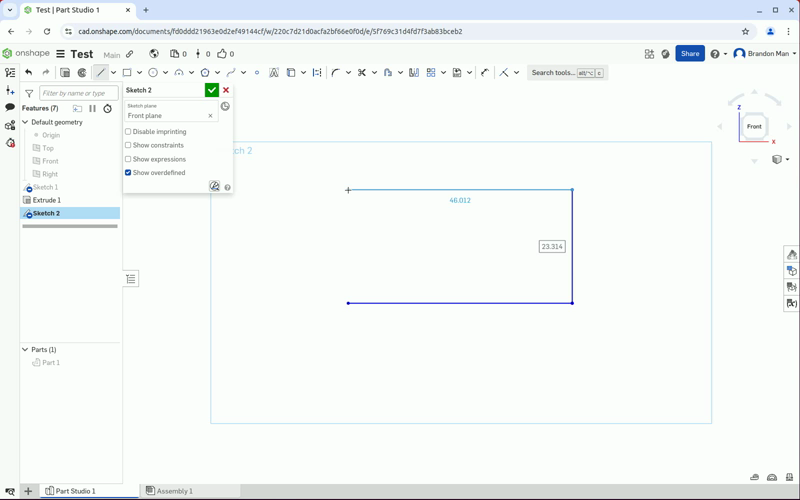
click(348, 189)
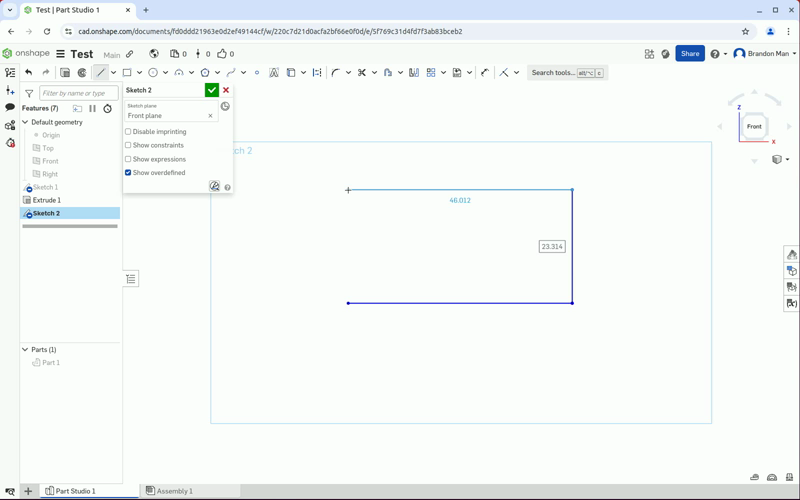
key_up(shift)
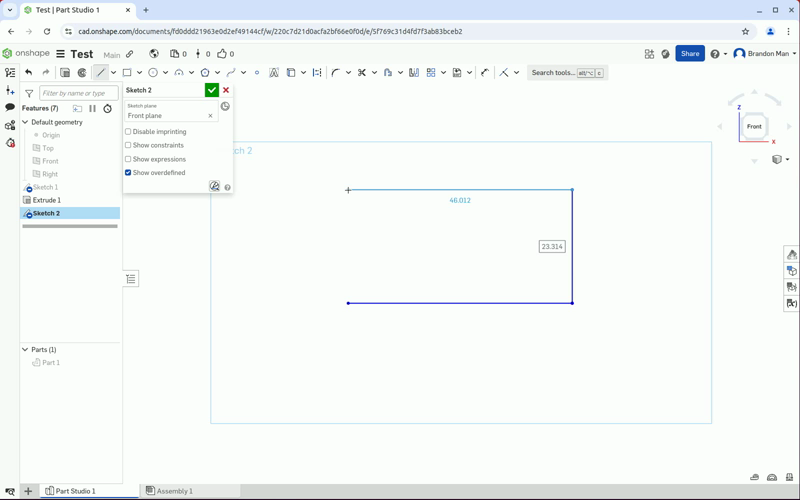
key_down(shift)
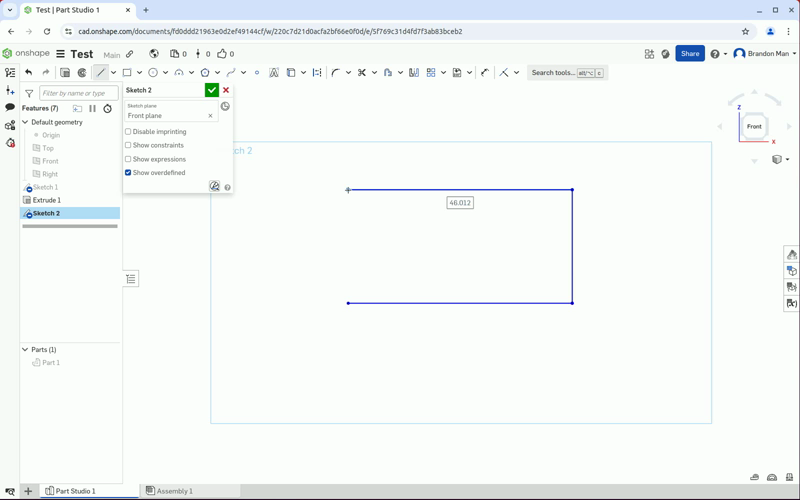
mouse_move(348, 303)
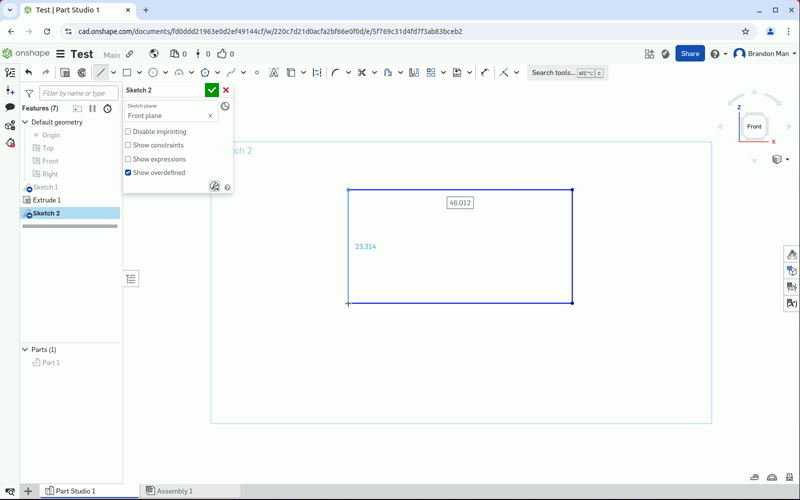
key_up(shift)
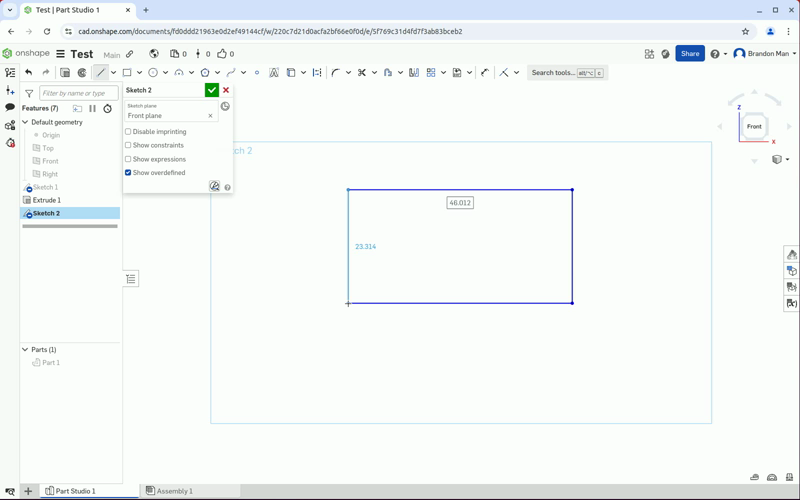
click(348, 303)
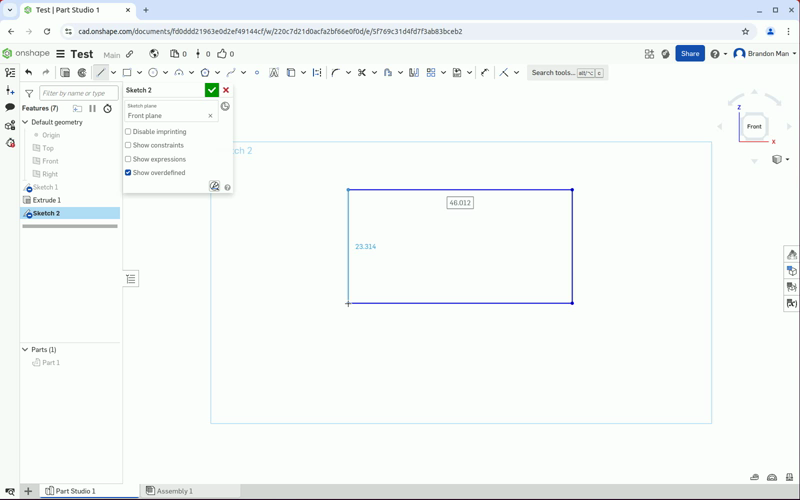
key(esc)
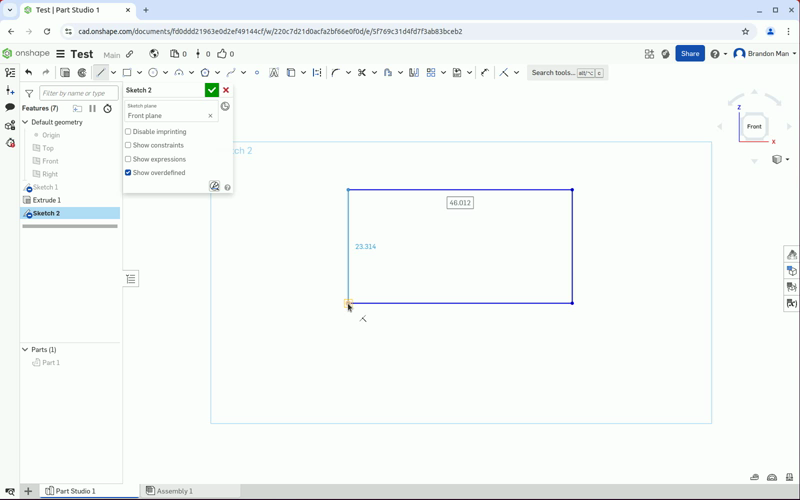
key(l)
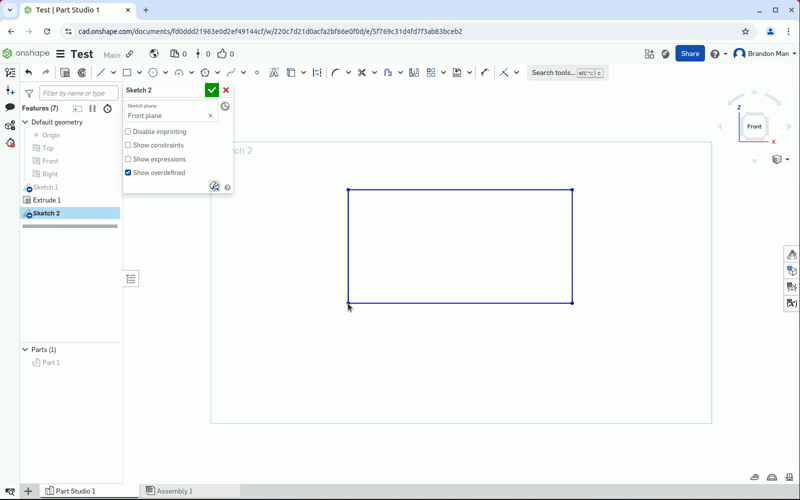
key_down(shift)
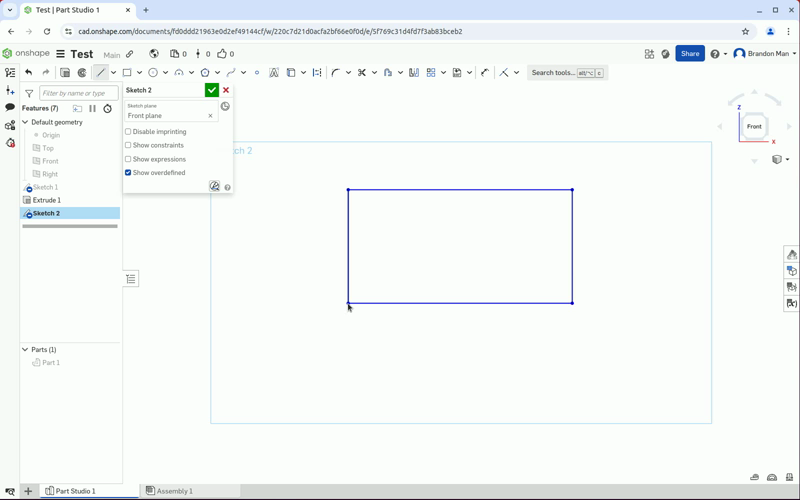
mouse_move(348, 303)
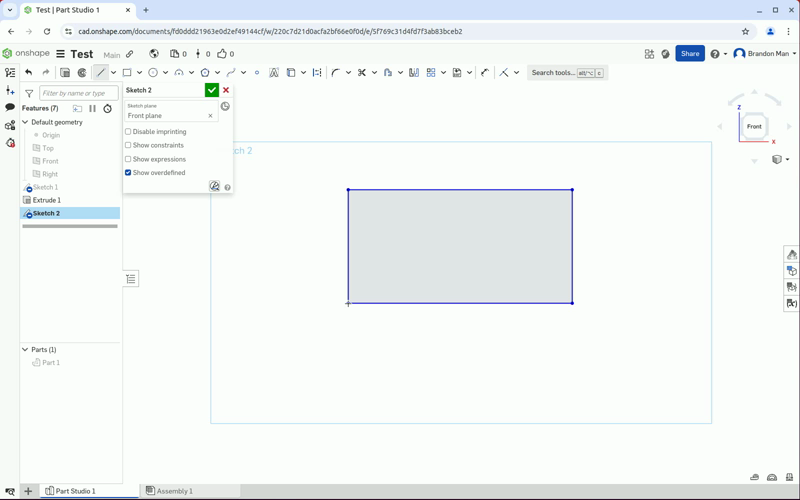
click(348, 303)
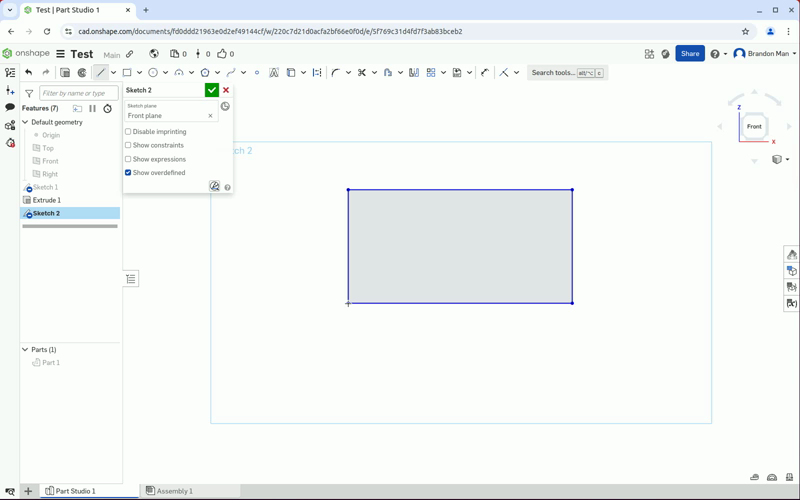
key_up(shift)
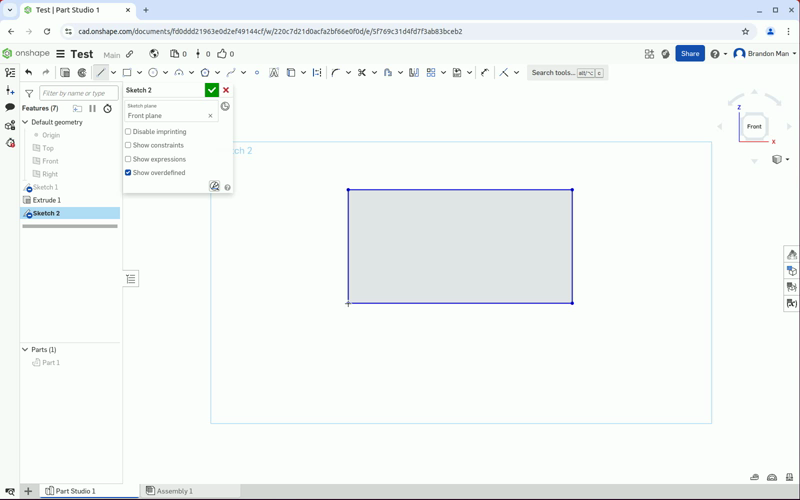
key_down(shift)
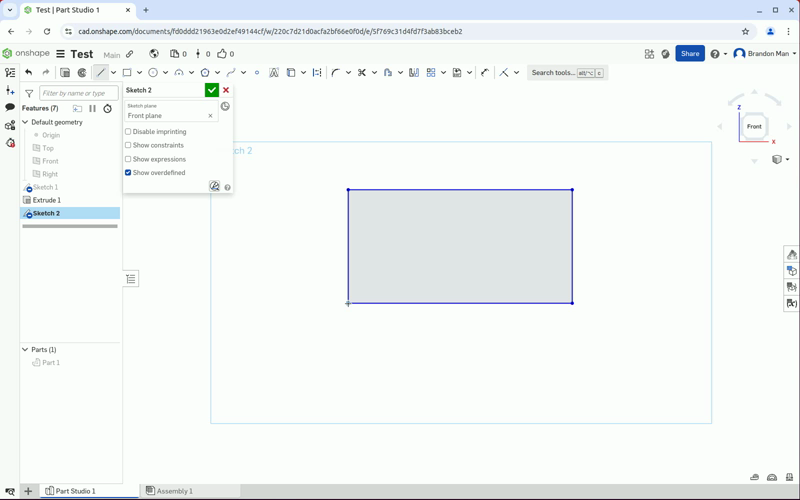
mouse_move(572, 303)
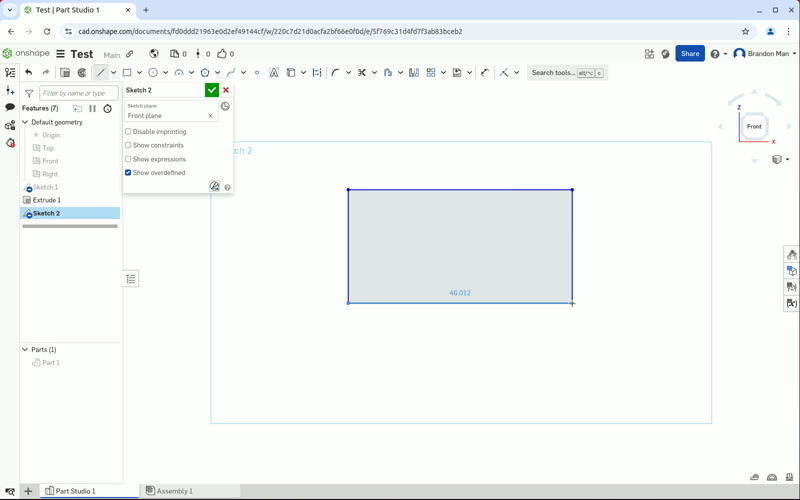
click(572, 303)
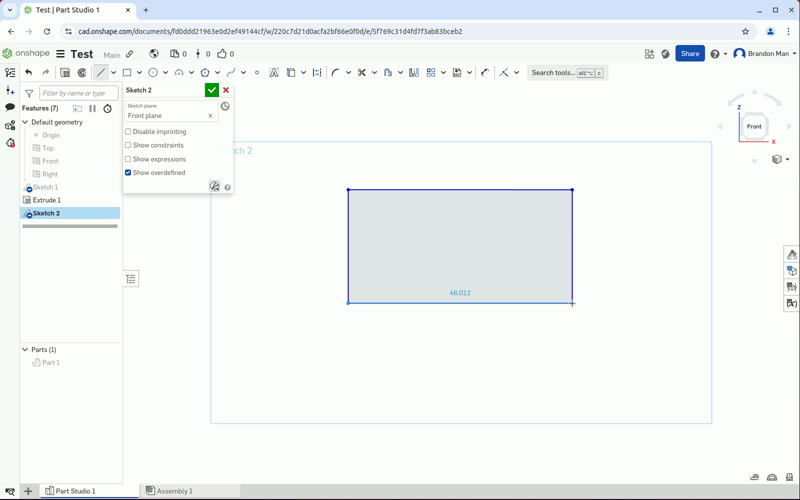
key_up(shift)
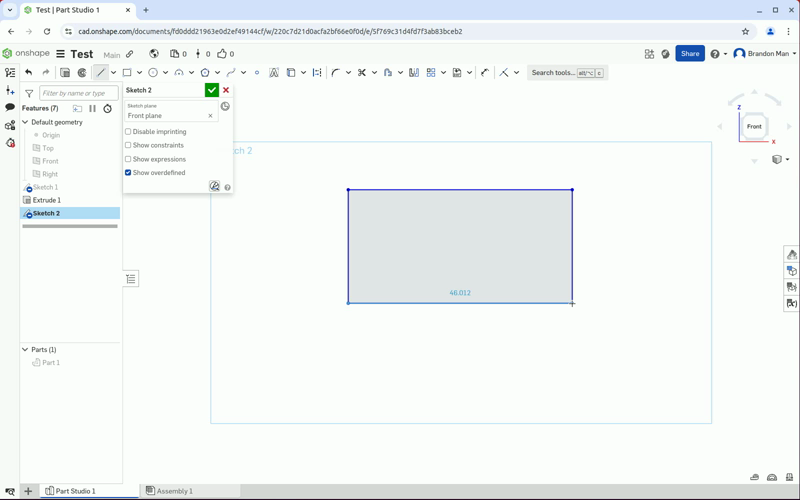
key_down(shift)
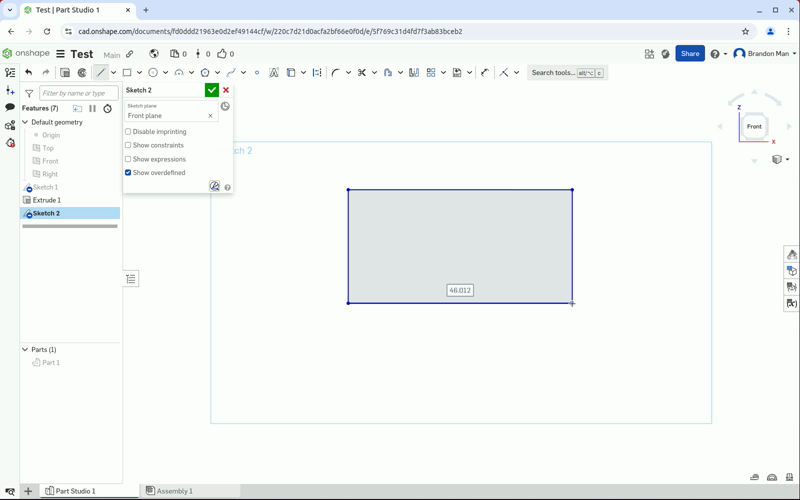
mouse_move(572, 192)
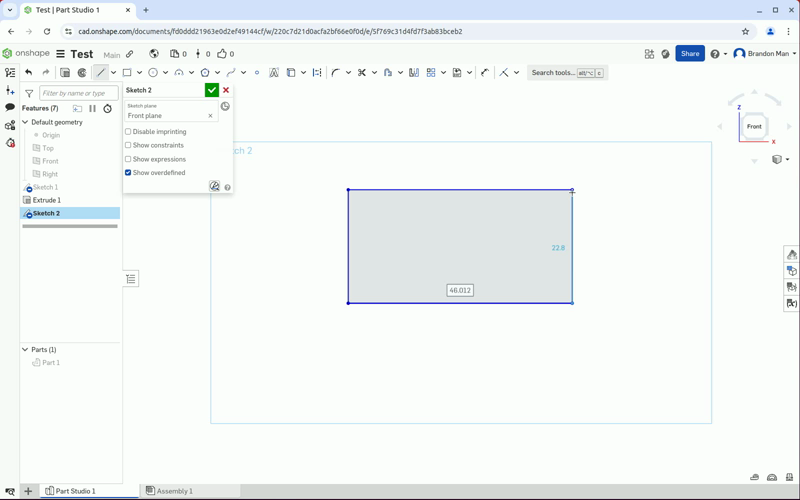
scroll(6)
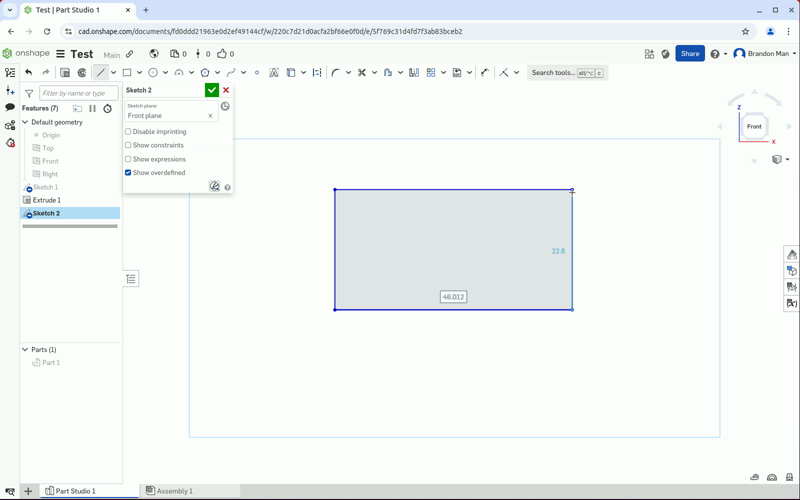
scroll(6)
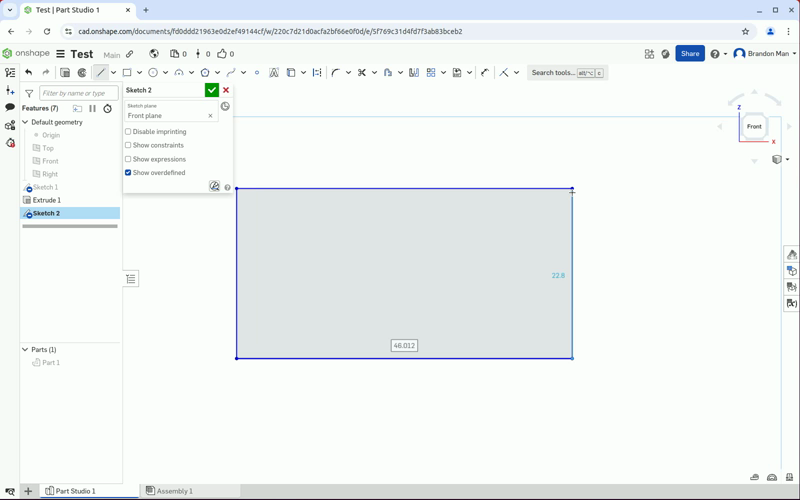
scroll(6)
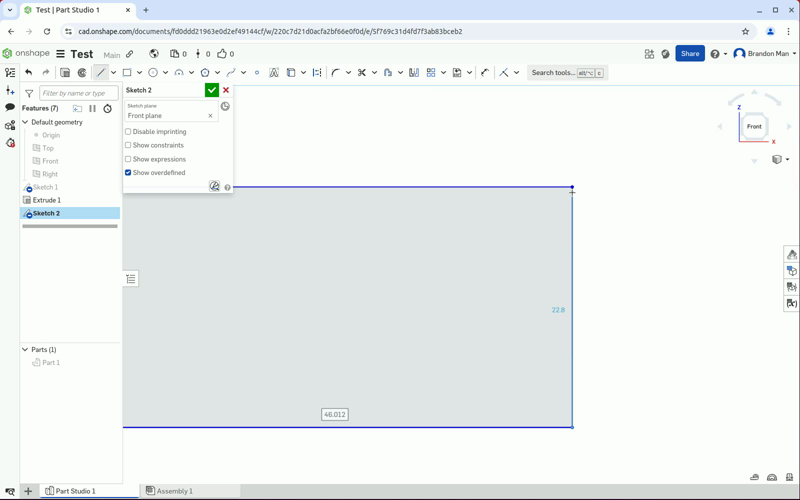
scroll(6)
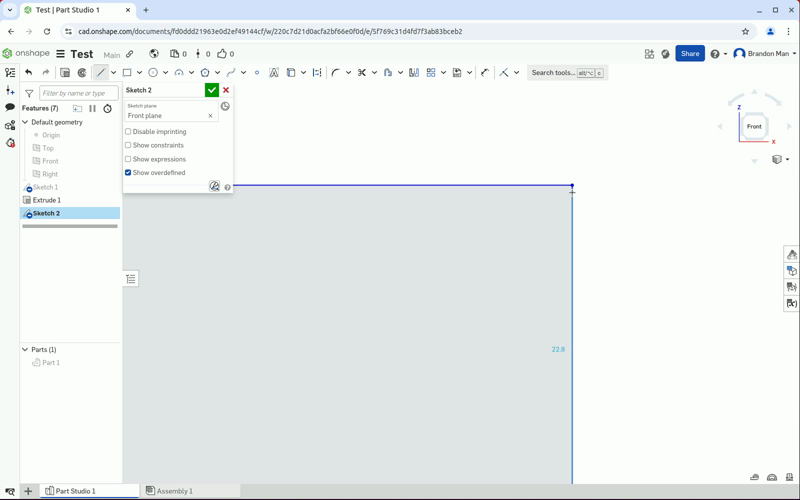
scroll(6)
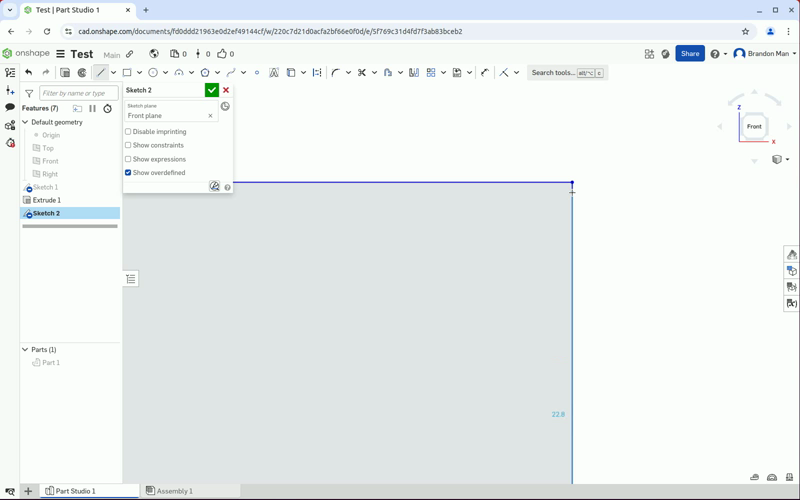
scroll(6)
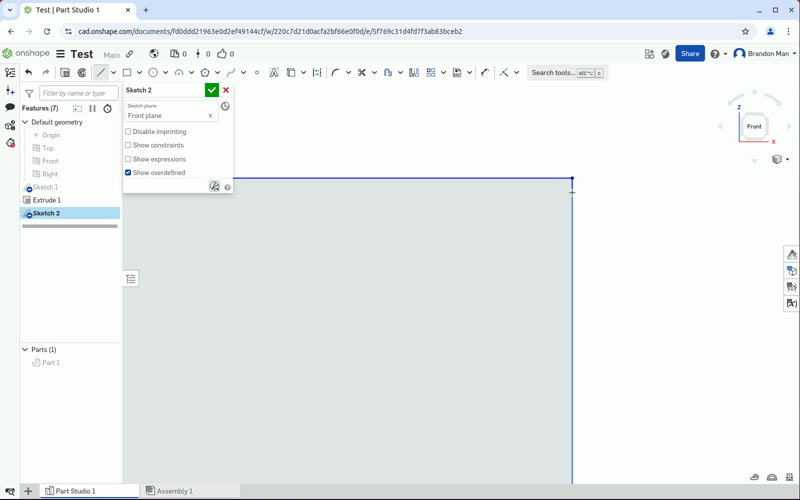
scroll(6)
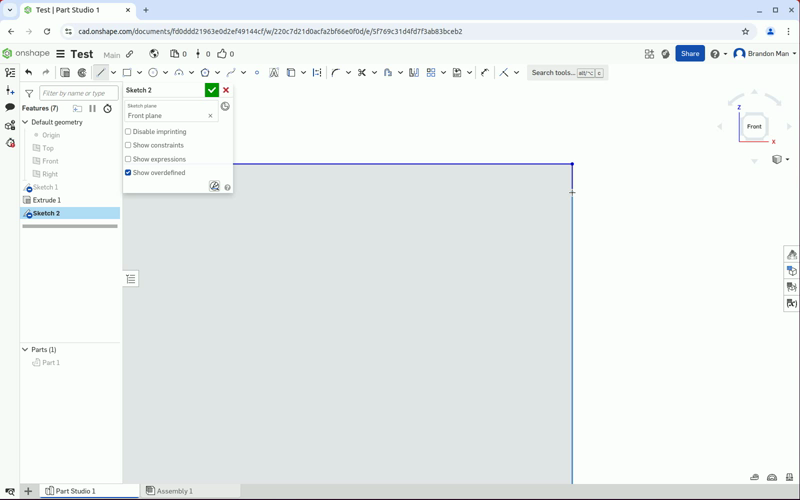
click(572, 192)
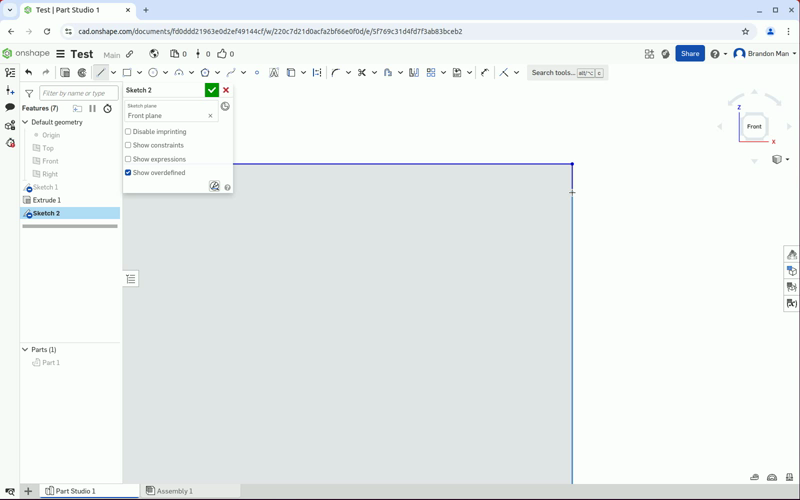
scroll(-6)
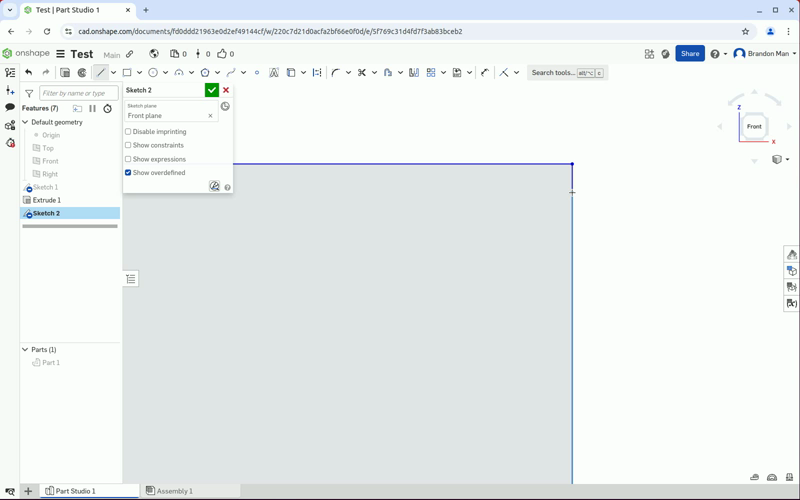
scroll(-6)
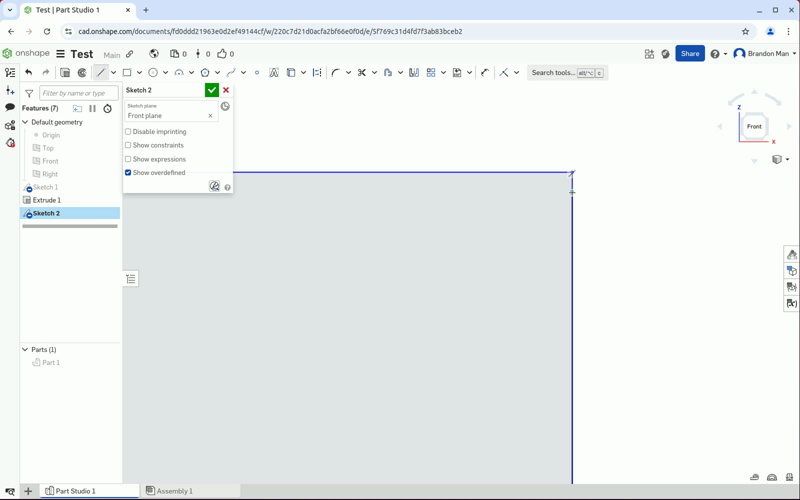
scroll(-6)
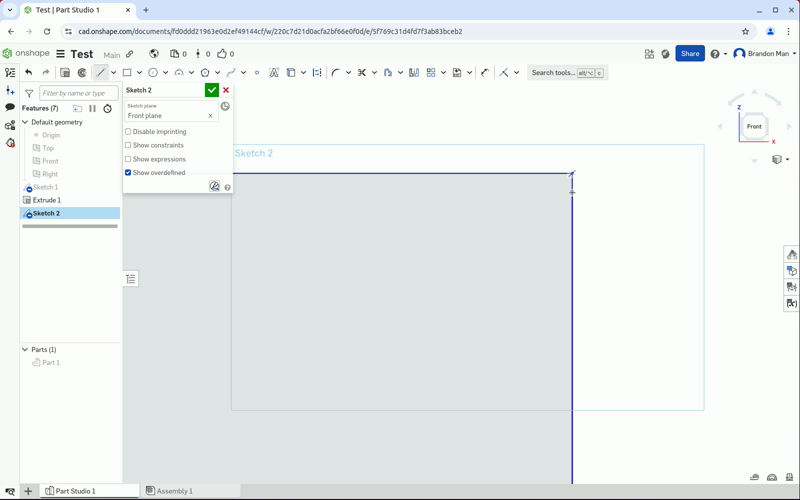
scroll(-6)
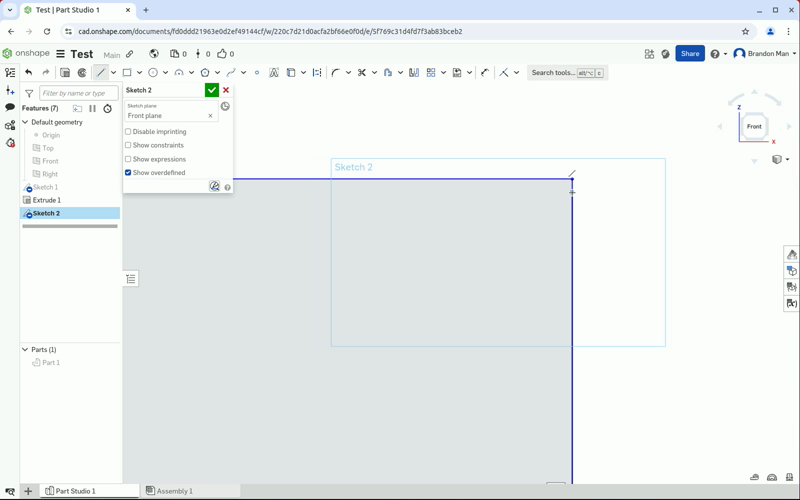
scroll(-6)
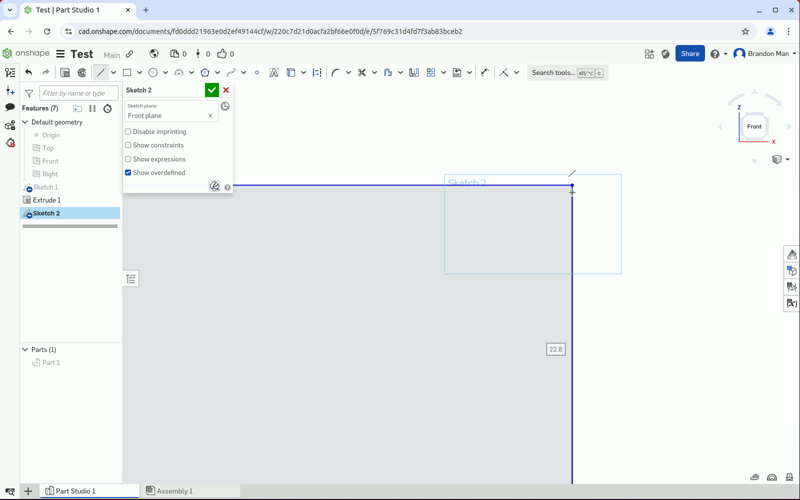
scroll(-6)
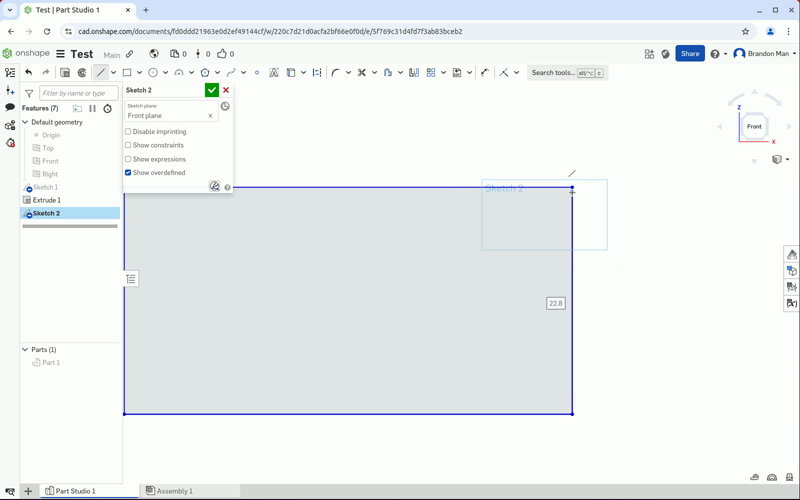
scroll(-6)
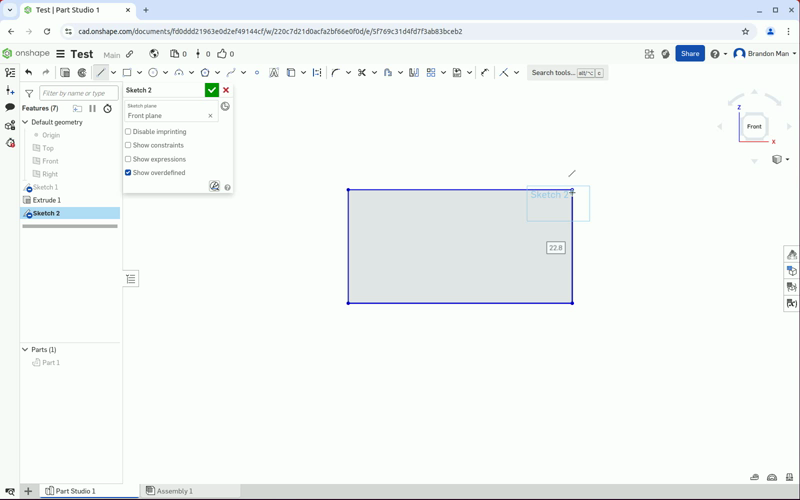
key_up(shift)
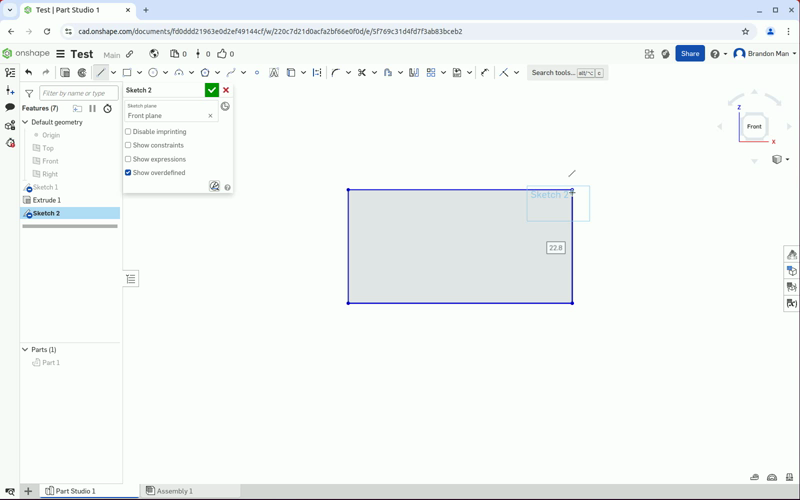
key_down(shift)
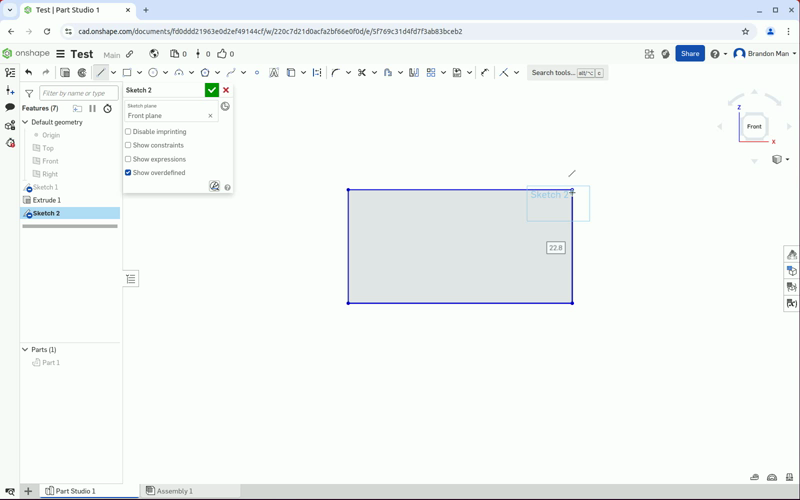
mouse_move(348, 192)
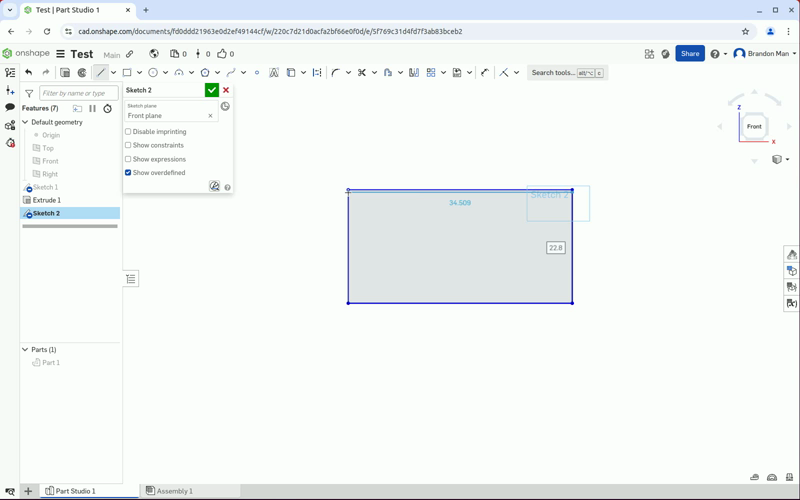
scroll(6)
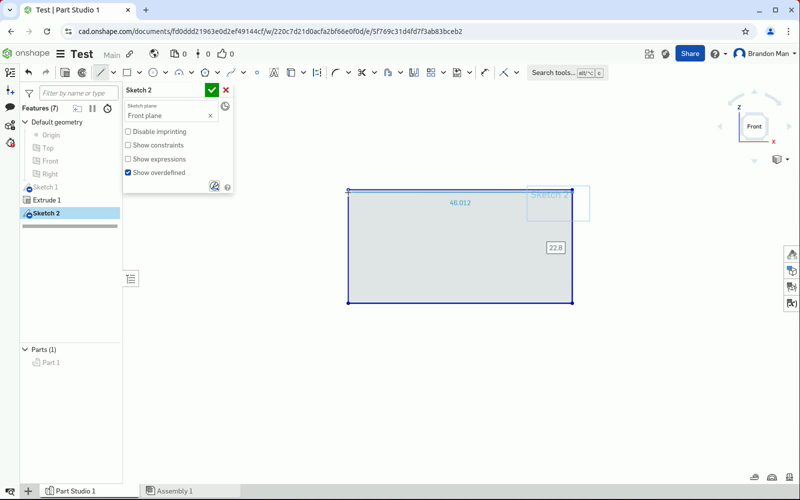
scroll(6)
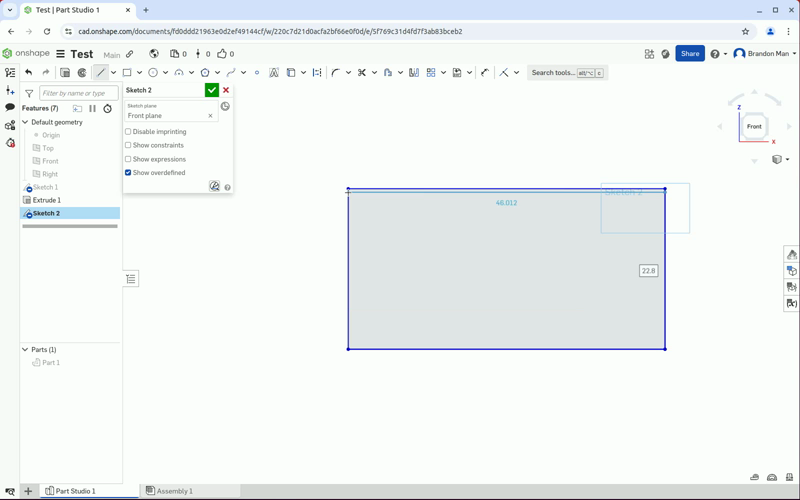
scroll(6)
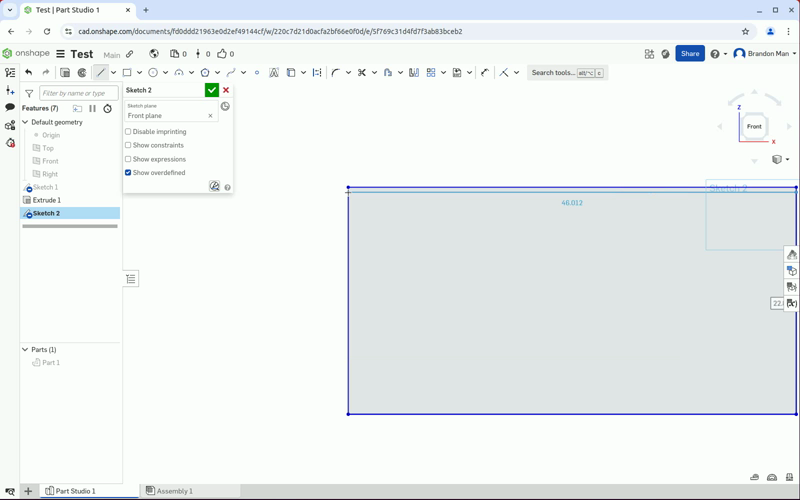
scroll(6)
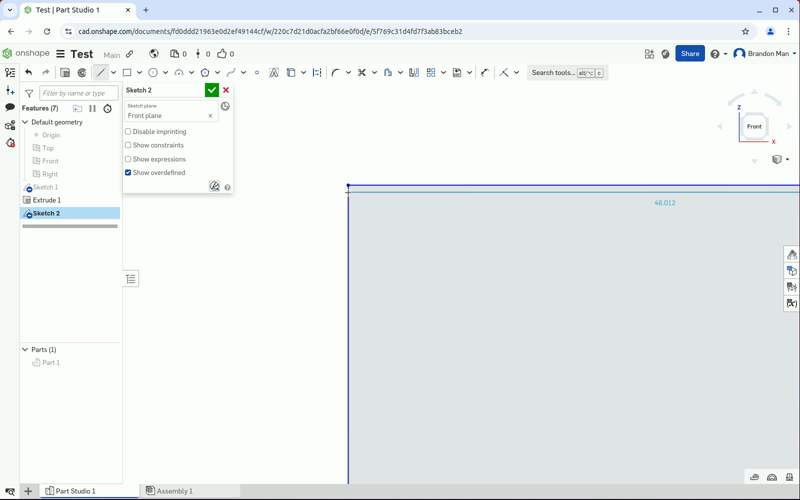
scroll(6)
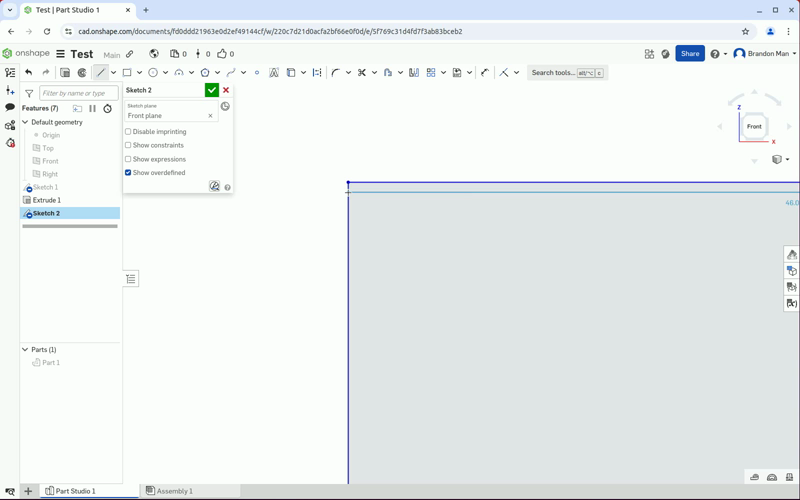
scroll(6)
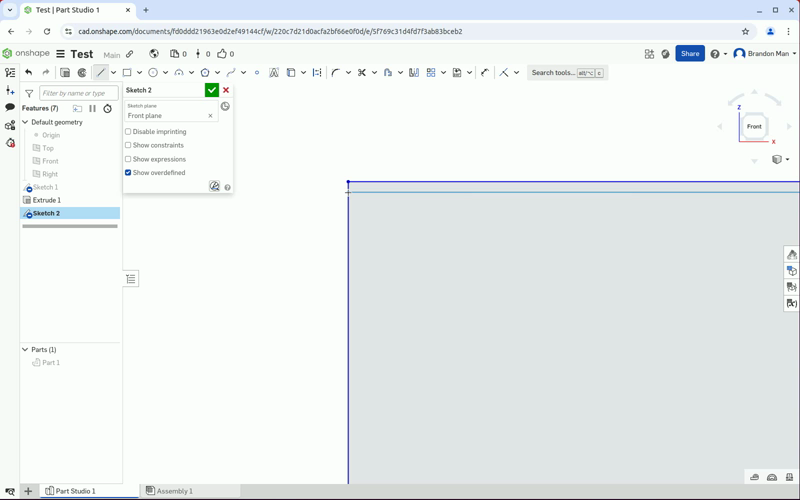
scroll(6)
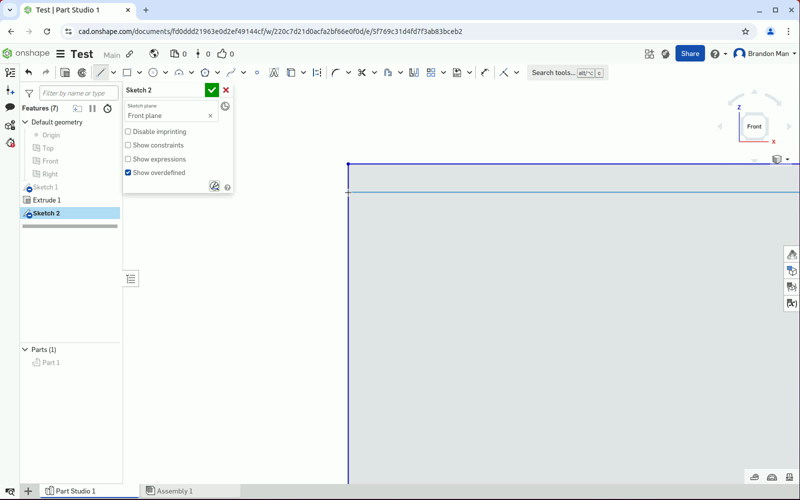
click(348, 192)
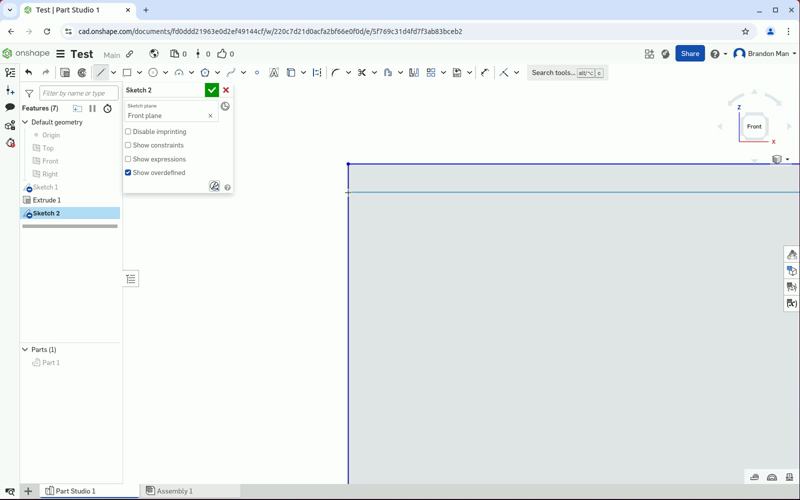
scroll(-6)
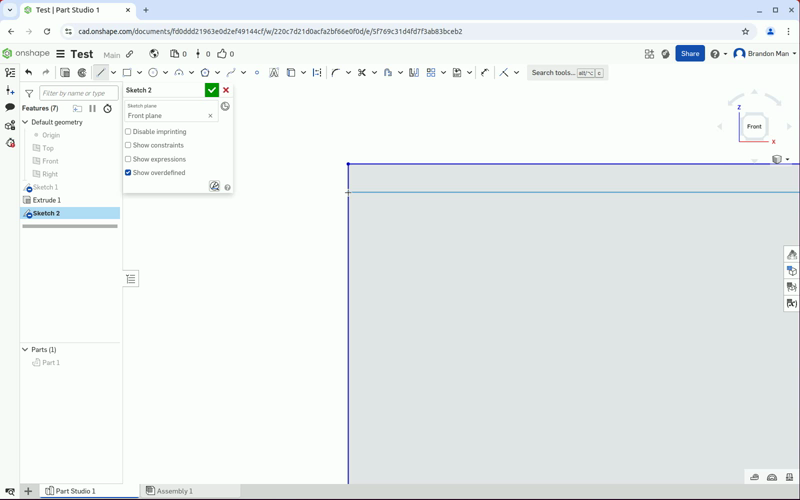
scroll(-6)
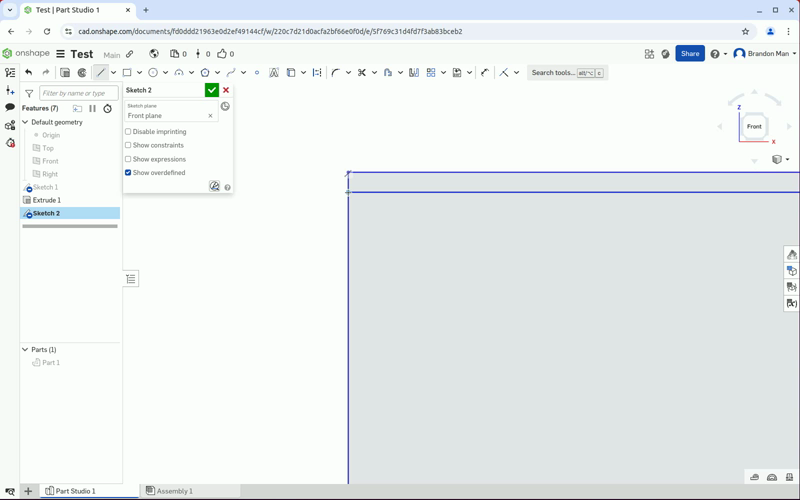
scroll(-6)
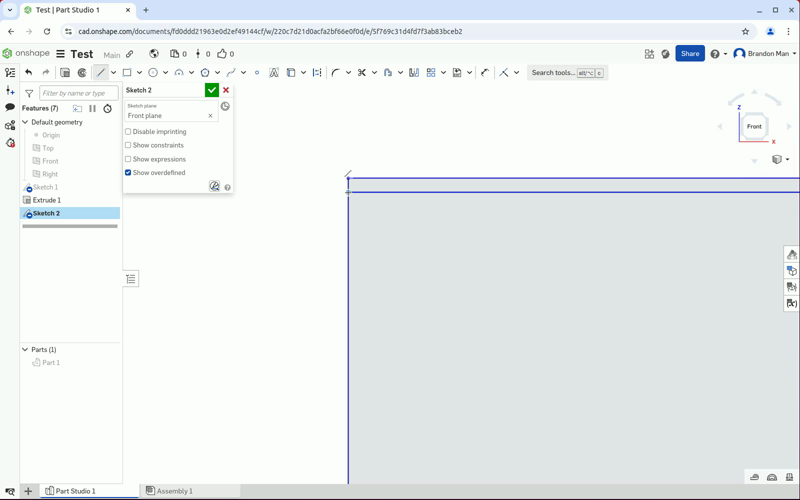
scroll(-6)
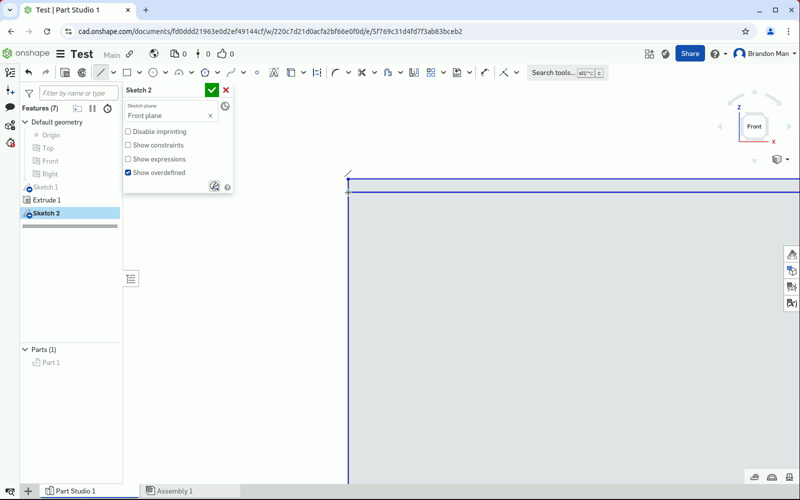
scroll(-6)
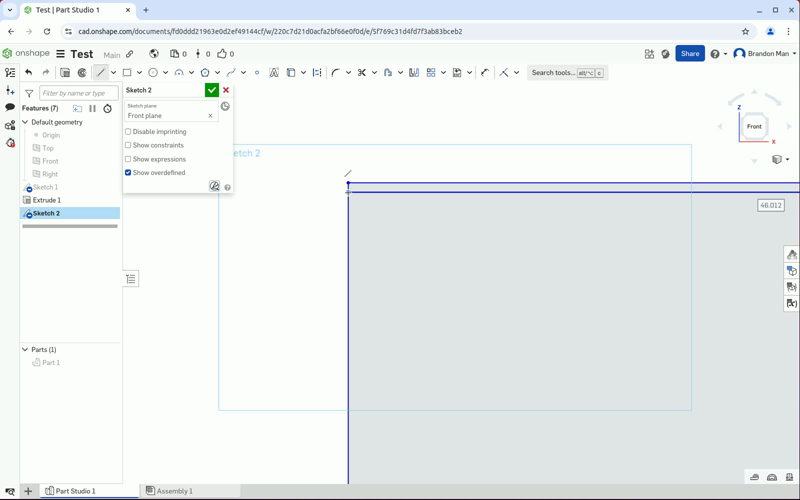
scroll(-6)
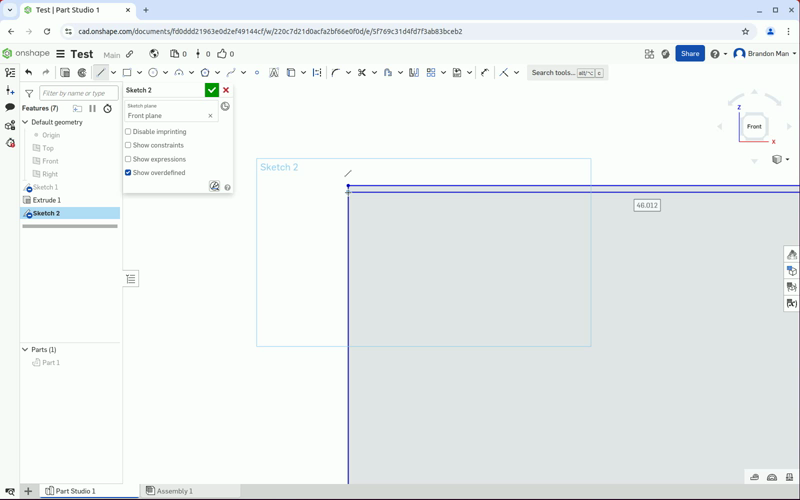
scroll(-6)
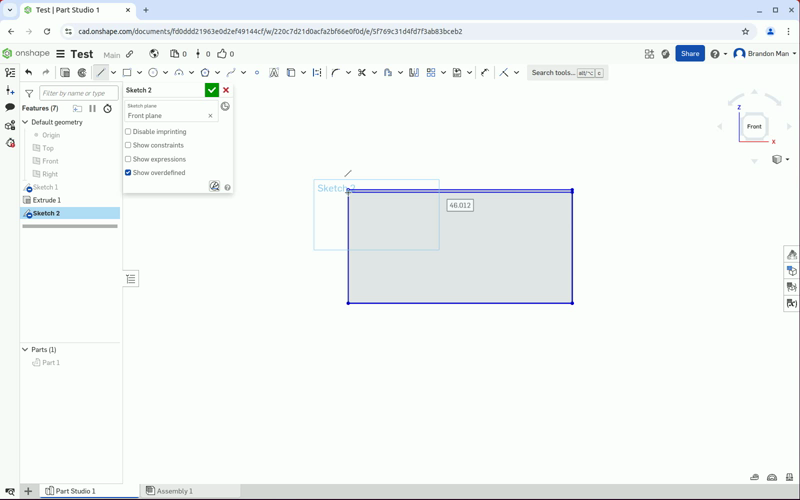
key_up(shift)
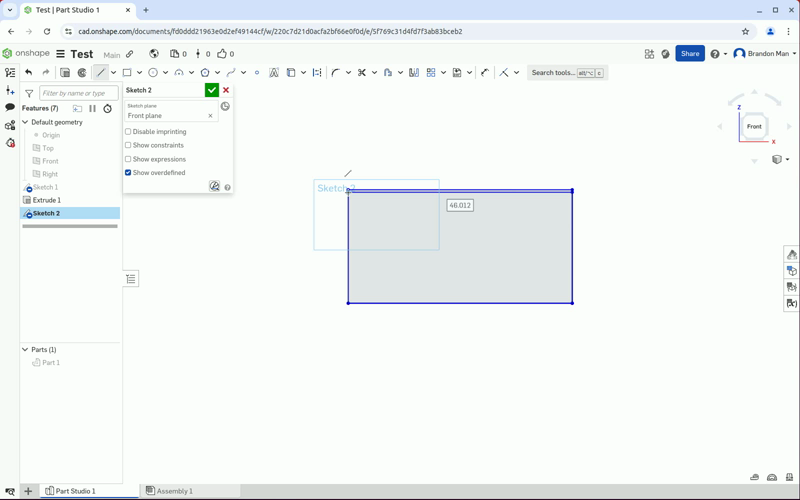
key_down(shift)
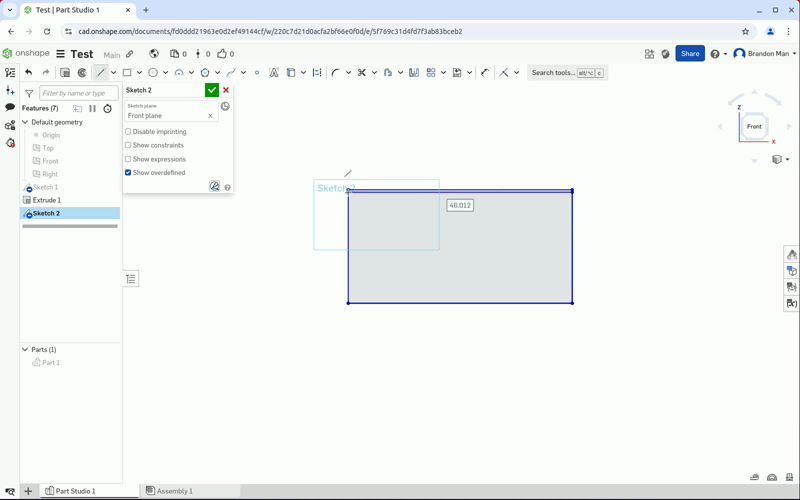
mouse_move(348, 303)
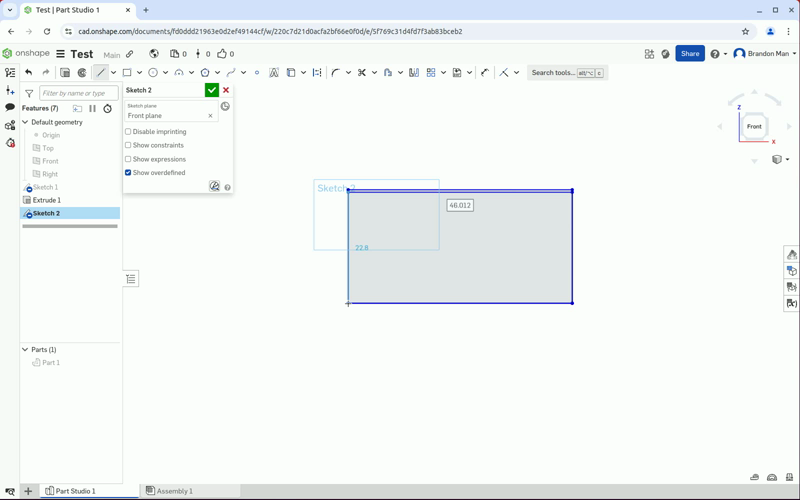
key_up(shift)
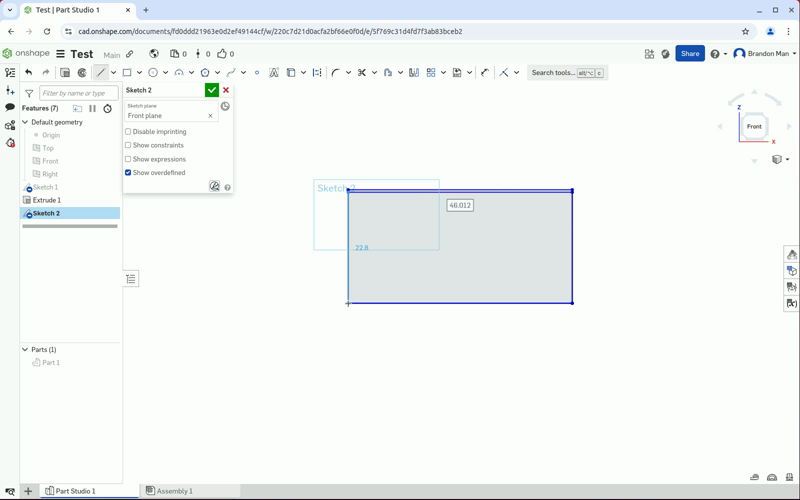
click(348, 303)
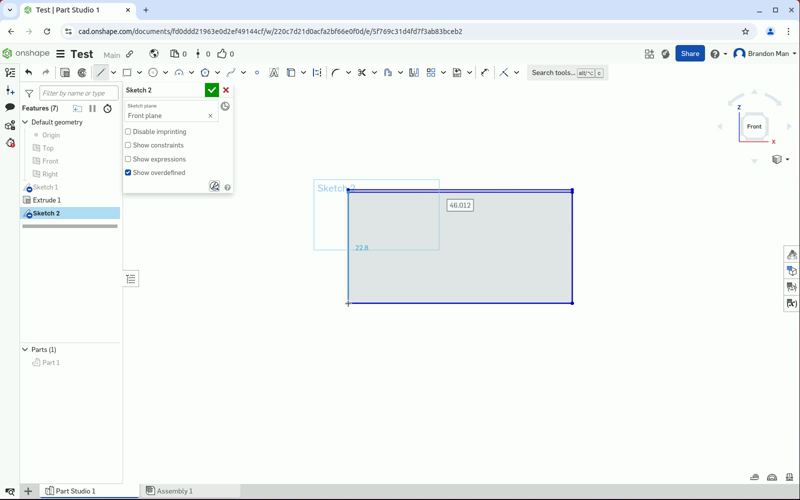
key(esc)
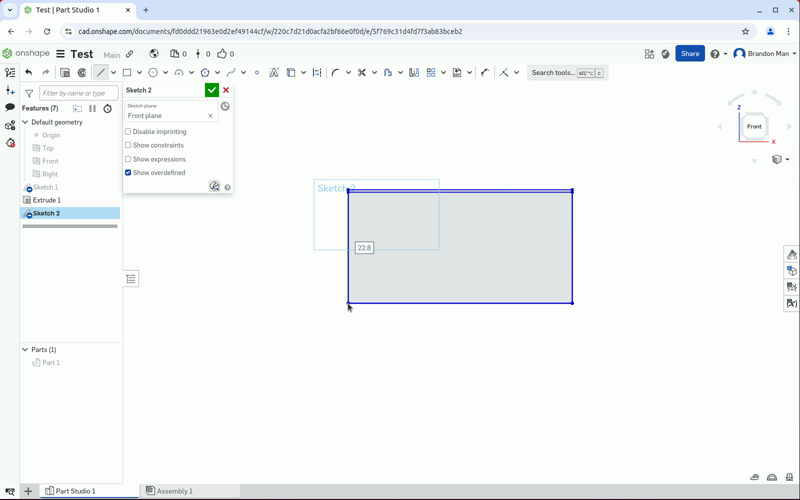
mouse_move(419, 190)
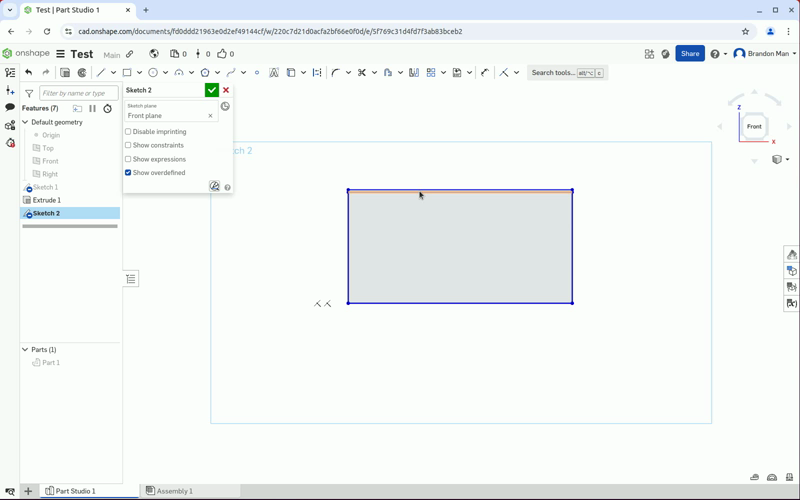
scroll(6)
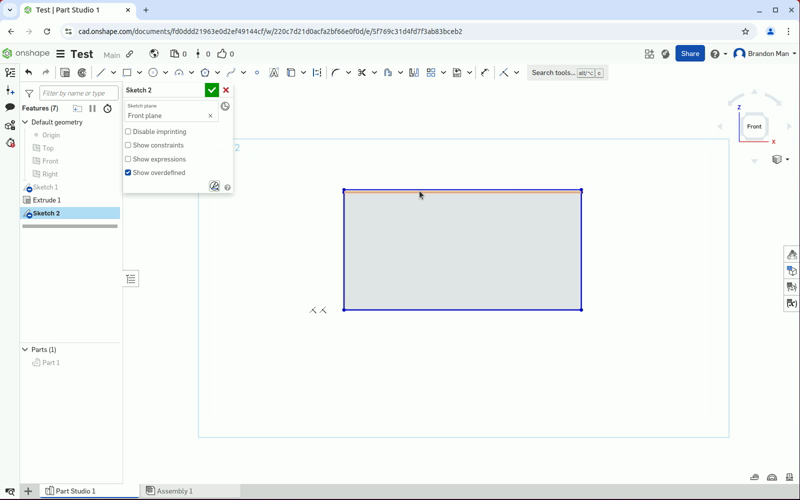
scroll(6)
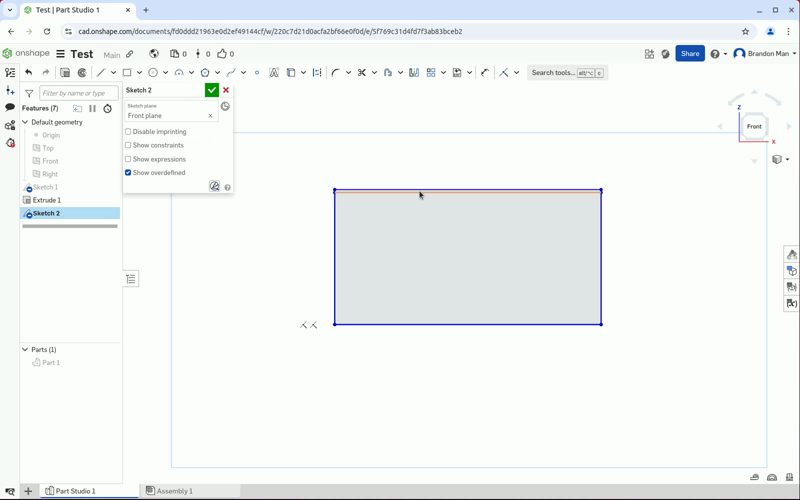
scroll(6)
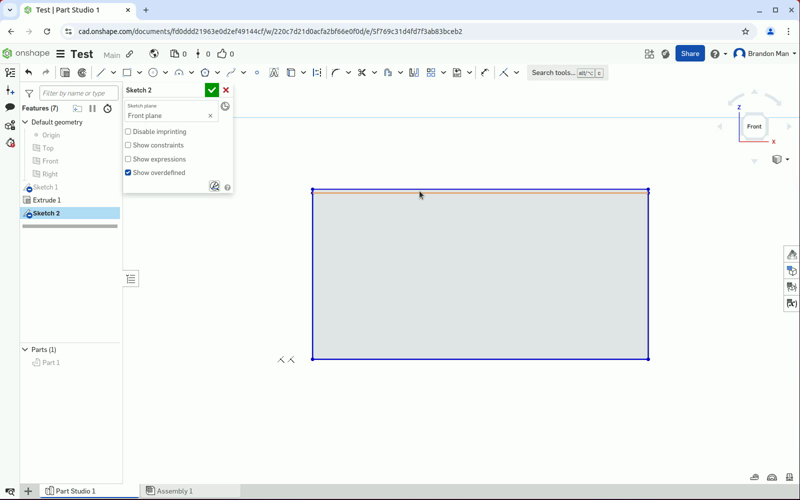
scroll(6)
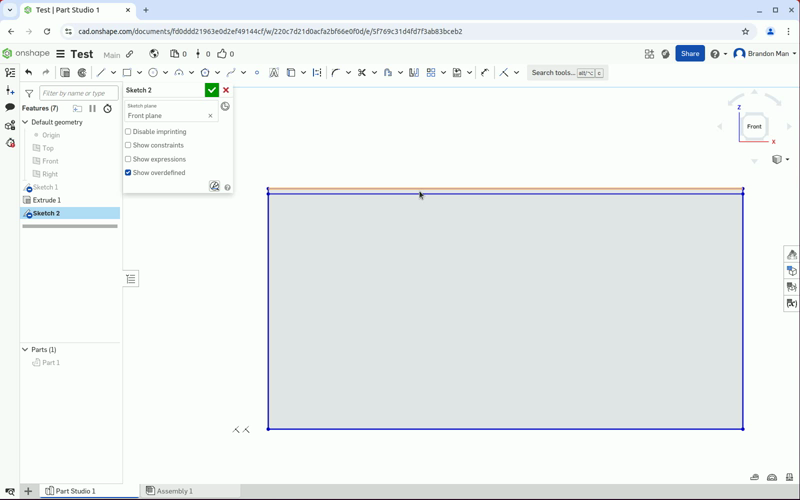
scroll(6)
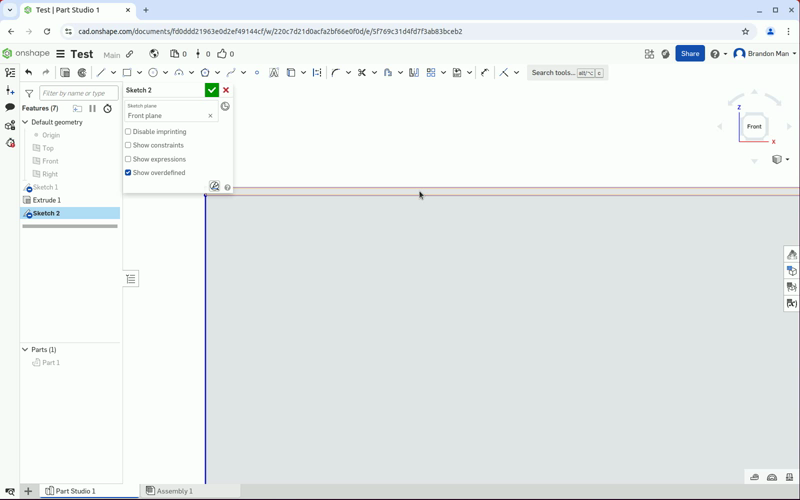
scroll(6)
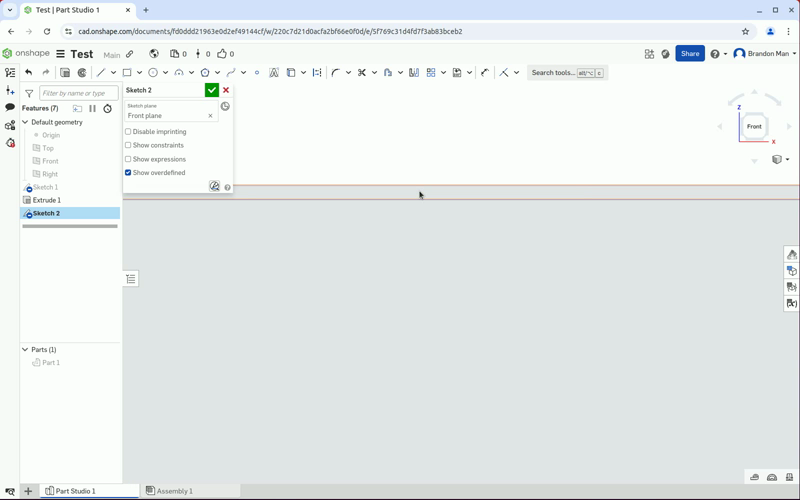
scroll(6)
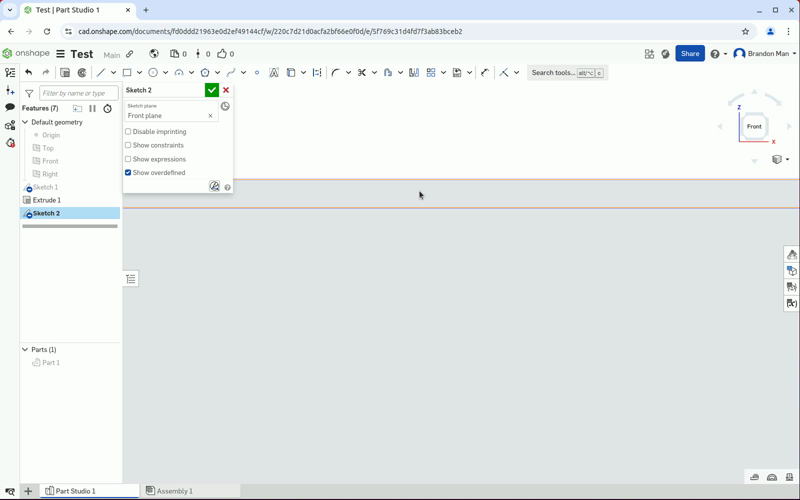
click(419, 190)
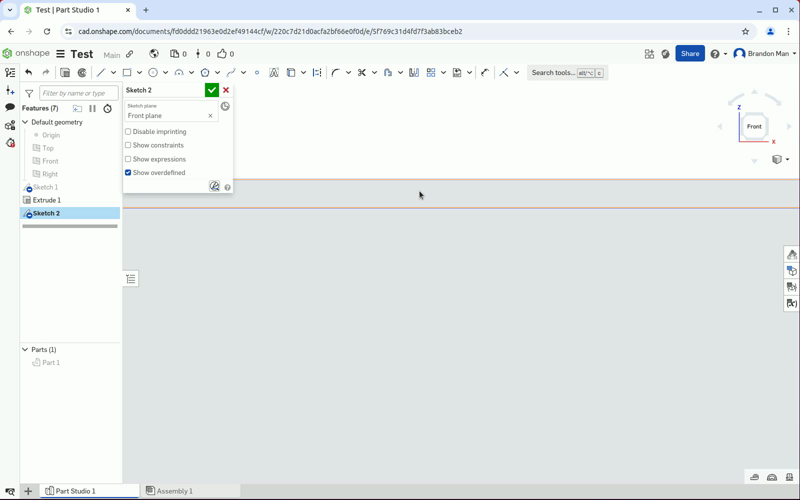
scroll(-6)
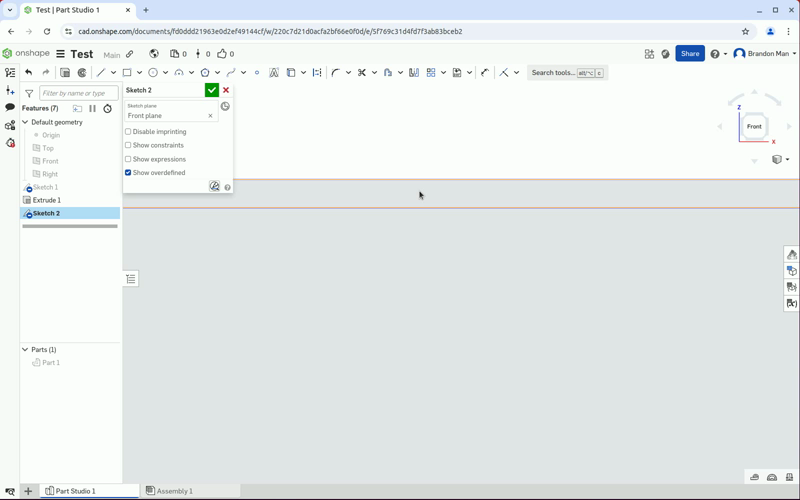
scroll(-6)
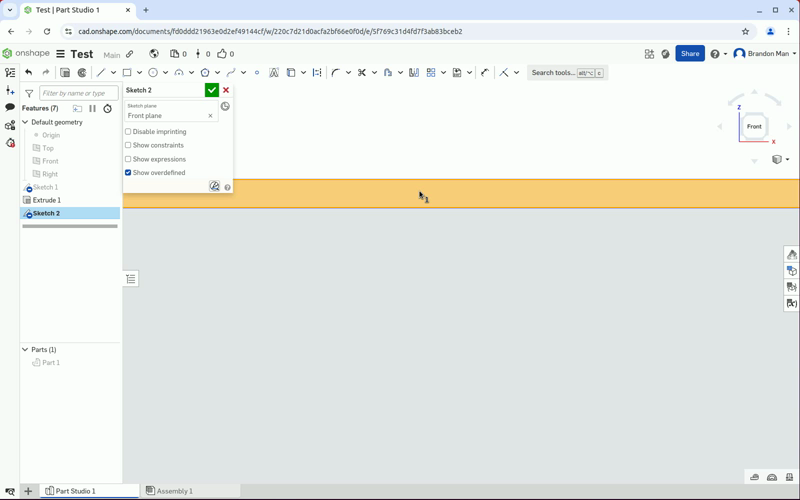
scroll(-6)
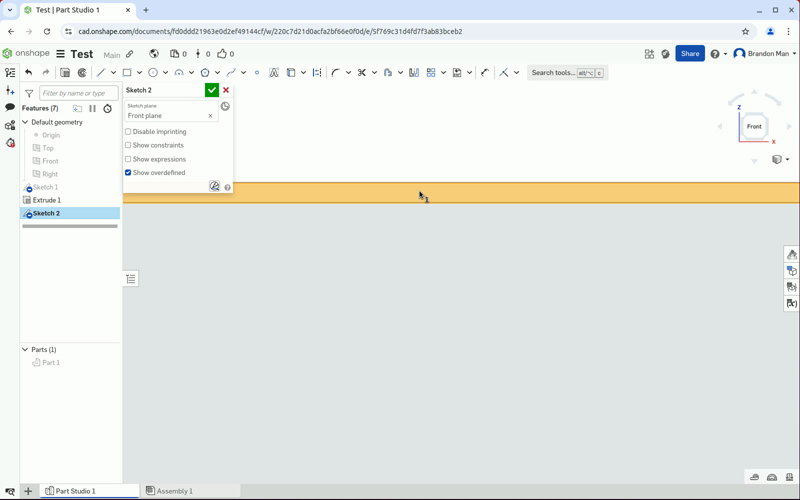
scroll(-6)
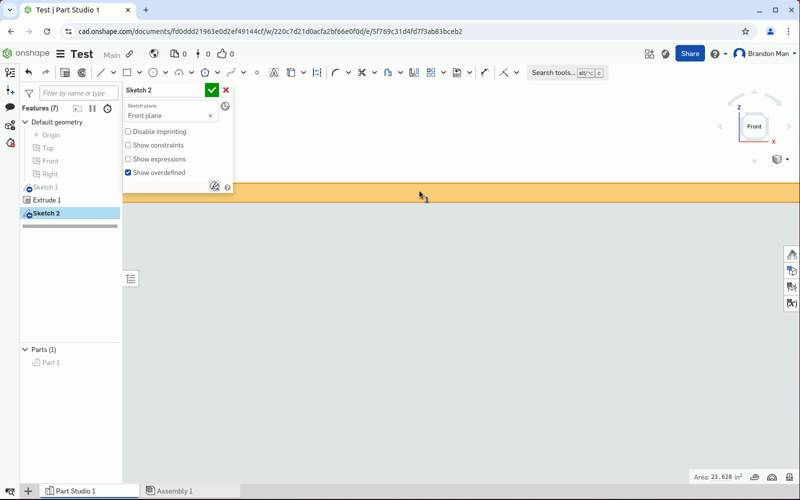
scroll(-6)
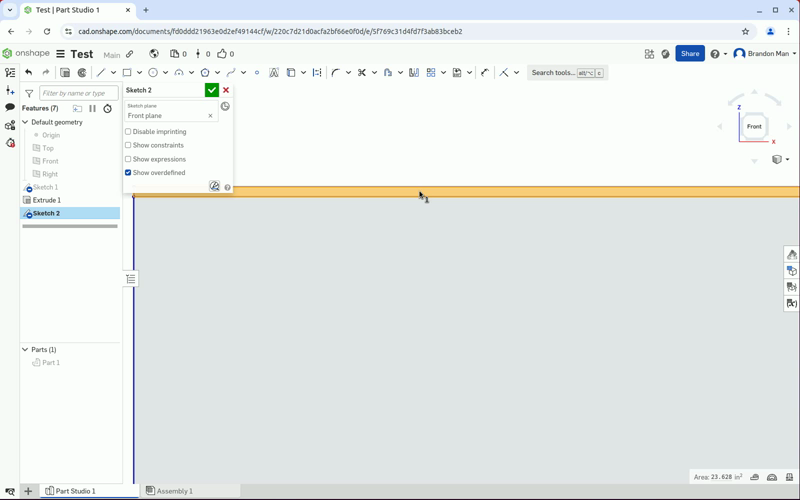
scroll(-6)
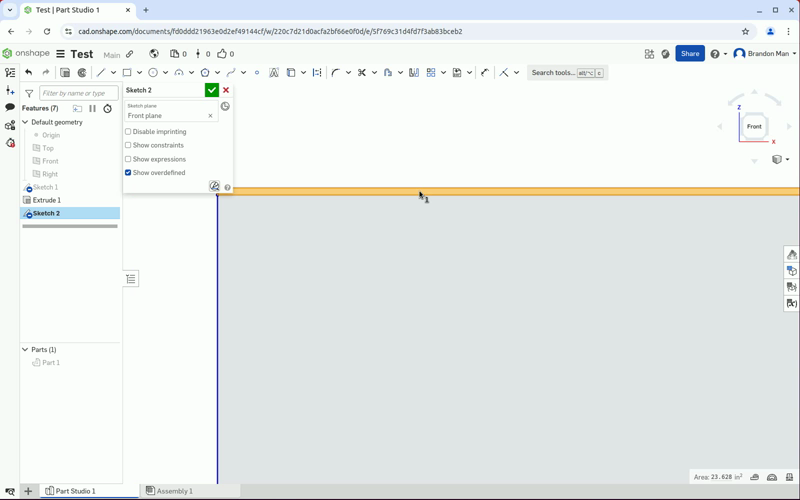
scroll(-6)
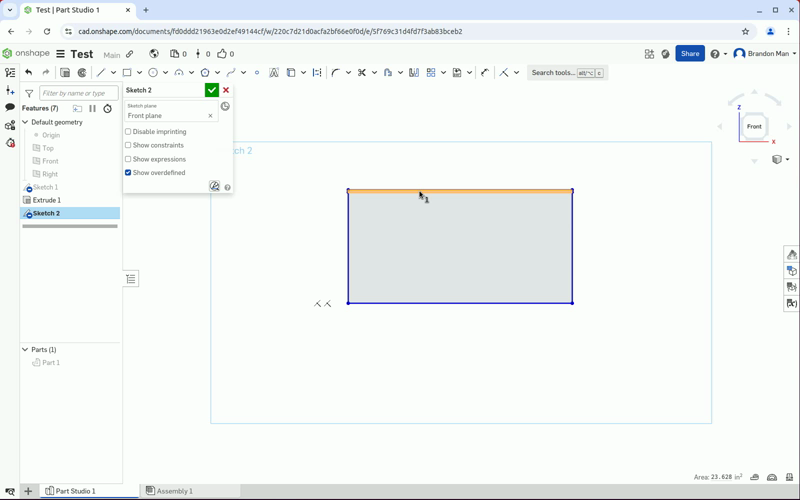
mouse_move(73, 352)
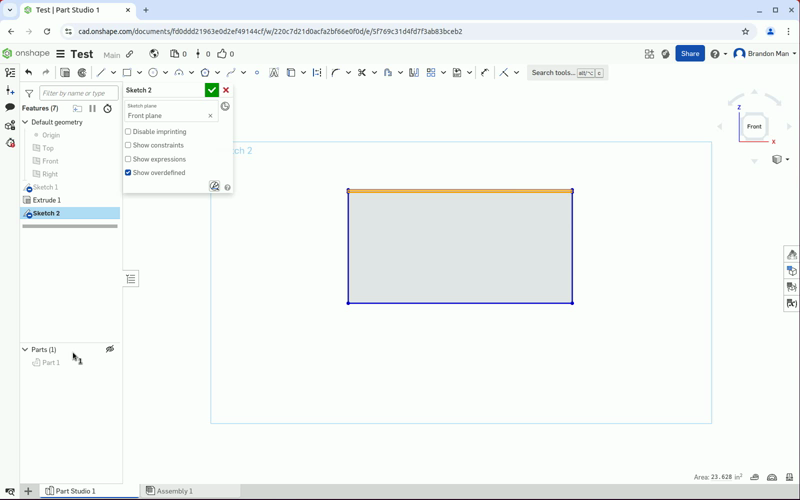
key(shift+y)
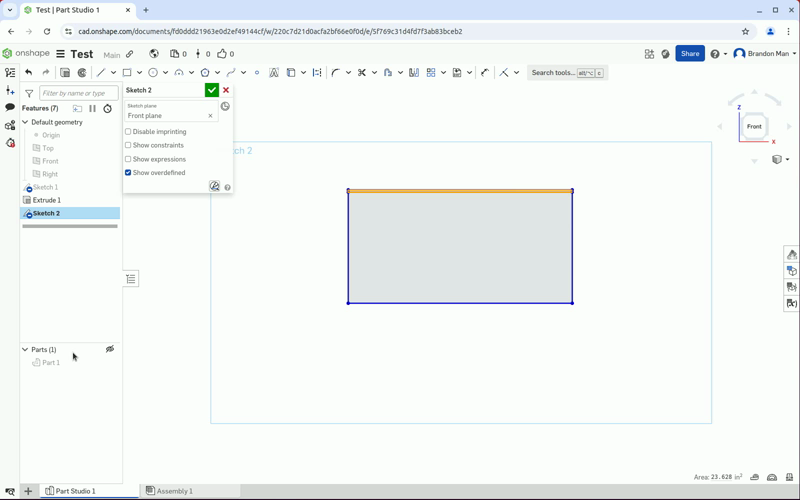
key(shift+e)
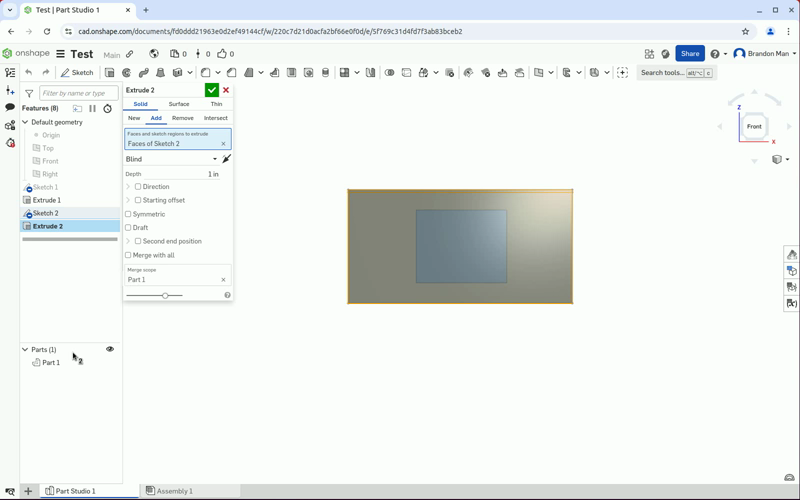
mouse_move(143, 106)
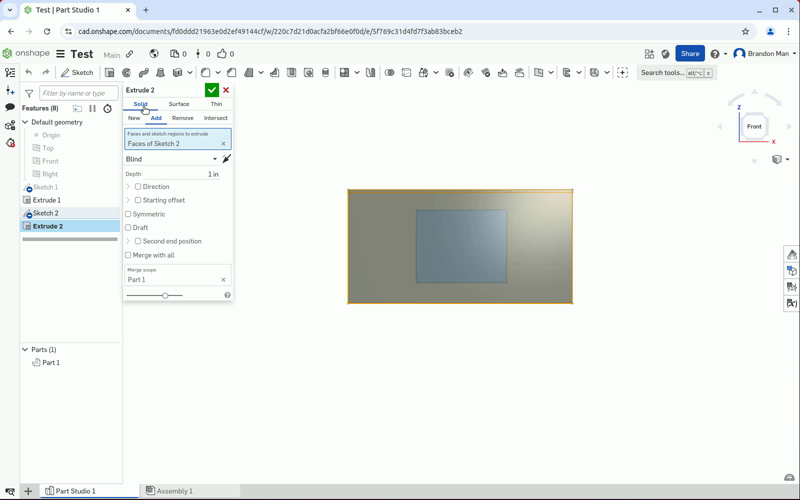
click(143, 106)
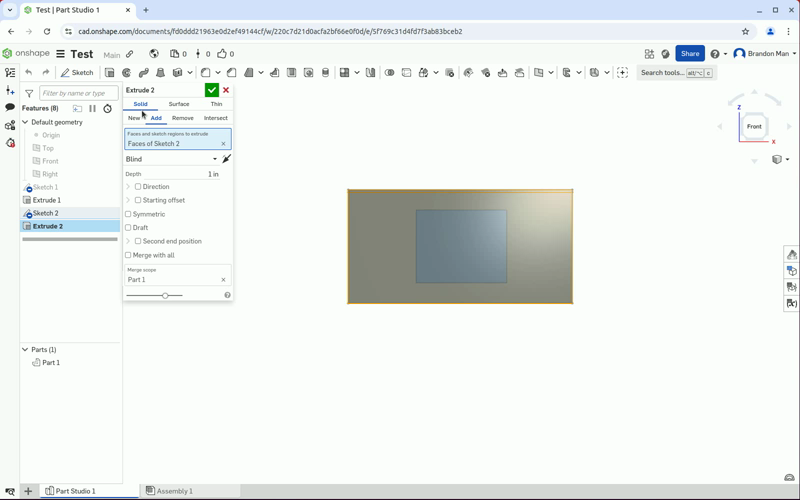
mouse_move(137, 120)
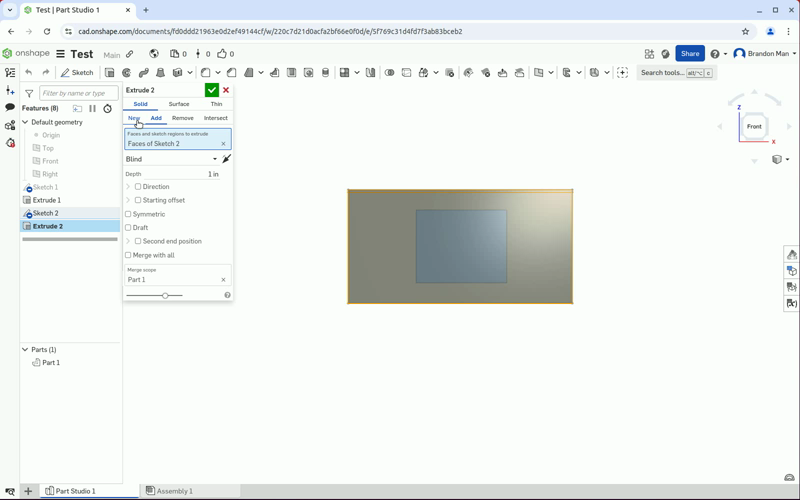
click(137, 120)
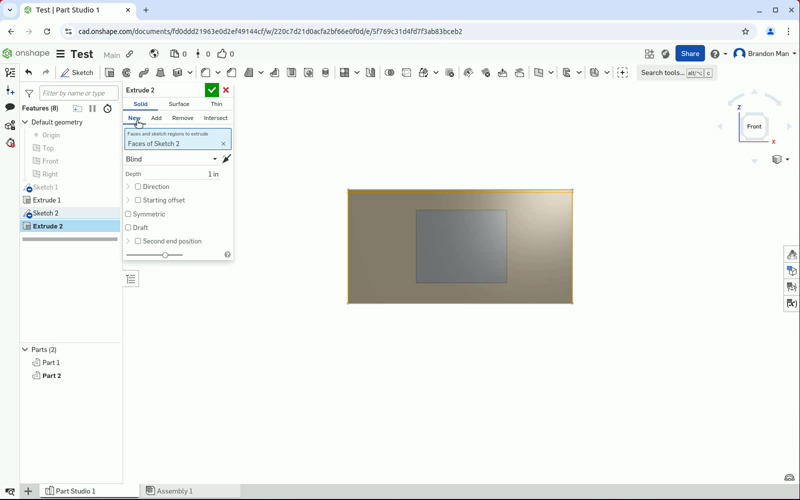
key(tab, 4)
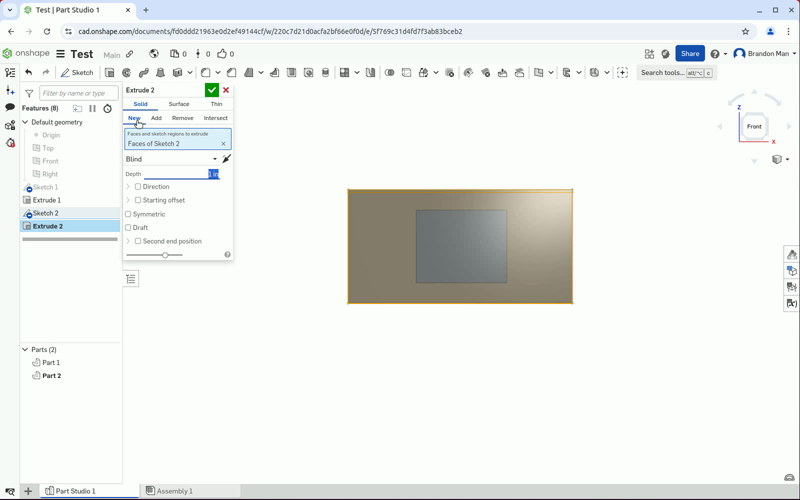
text(-5.777)
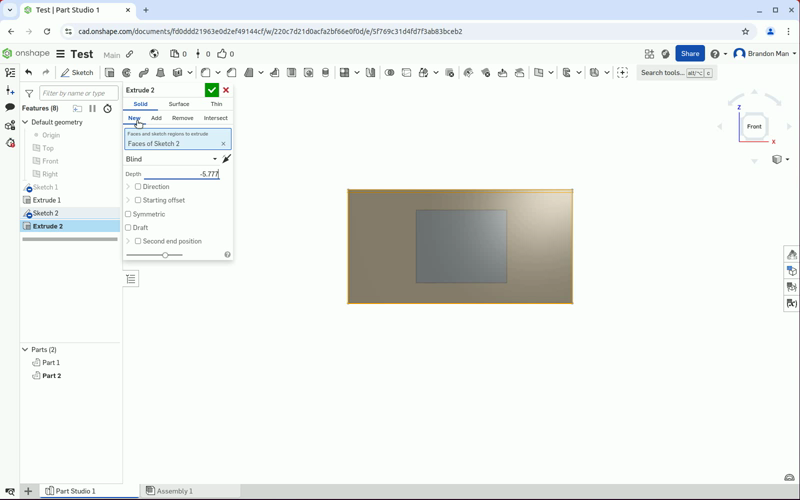
key(enter)
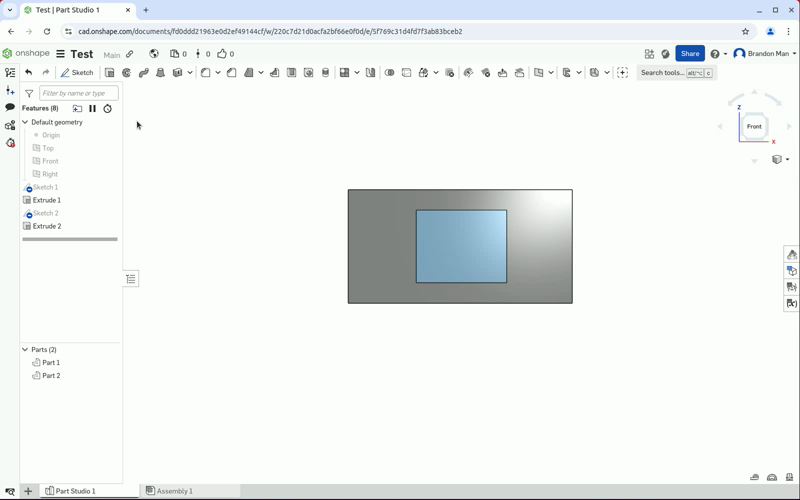
key(shift+h)
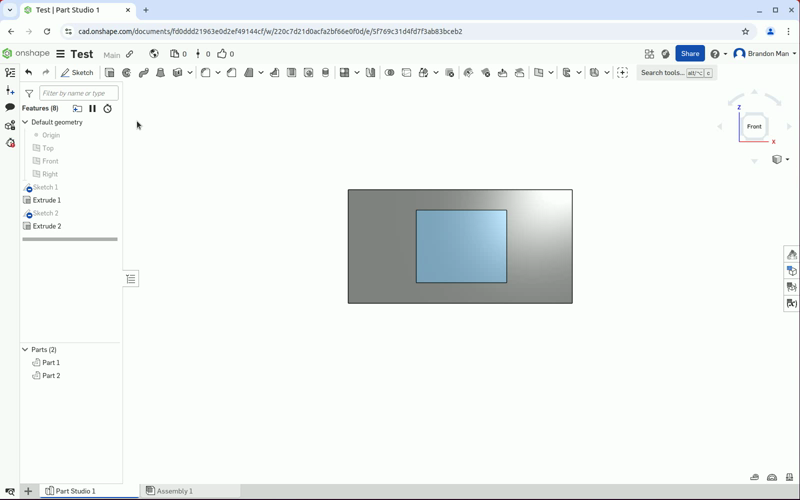
key(shift+h)
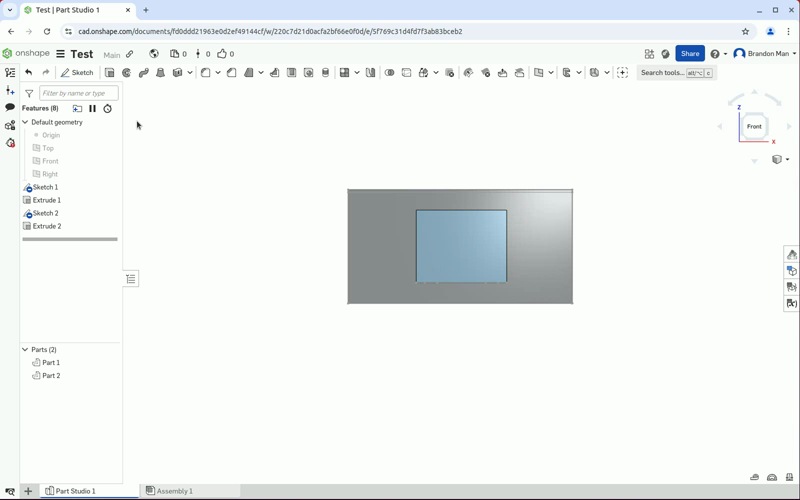
key(shift+7)
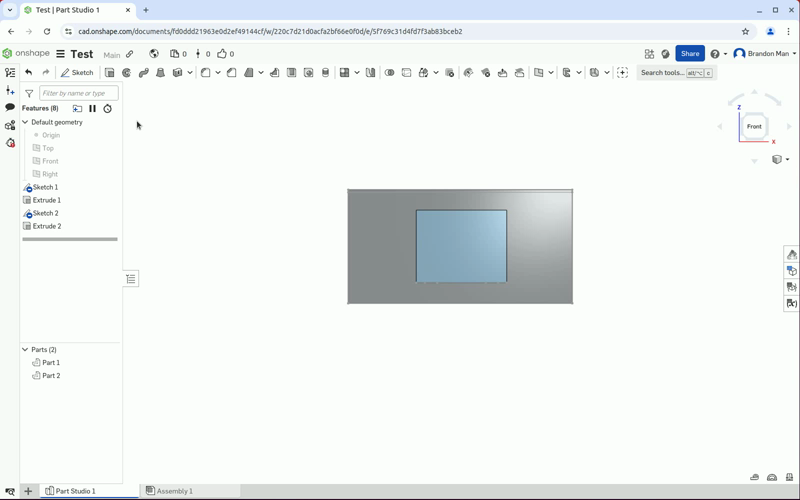
key(left, 2)
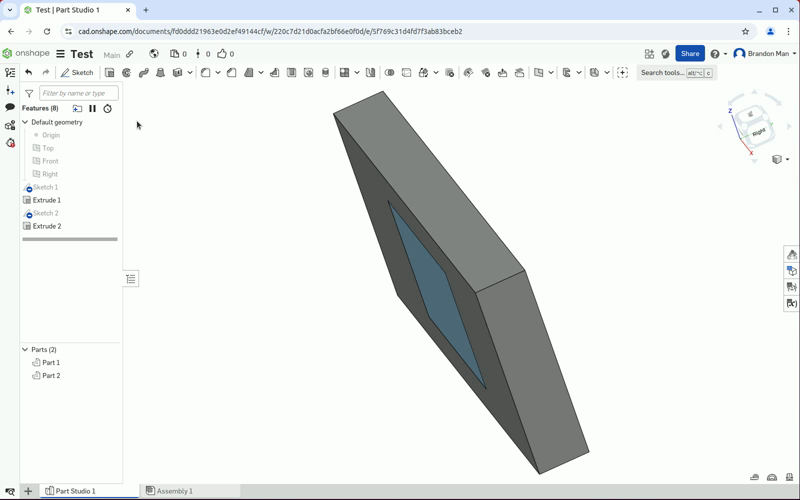
key(down, 2)
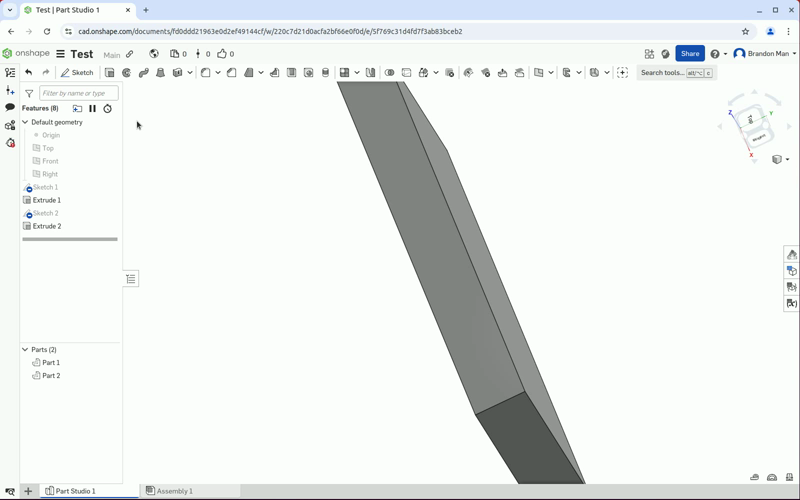
key(up, 2)
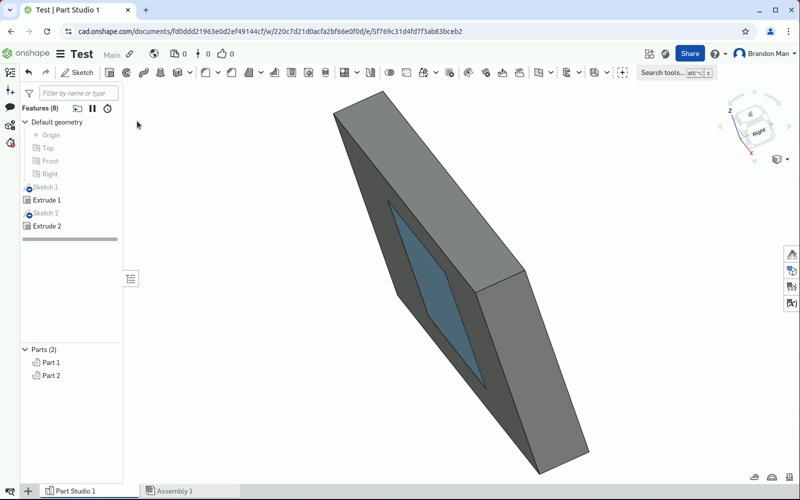
key(right, 2)
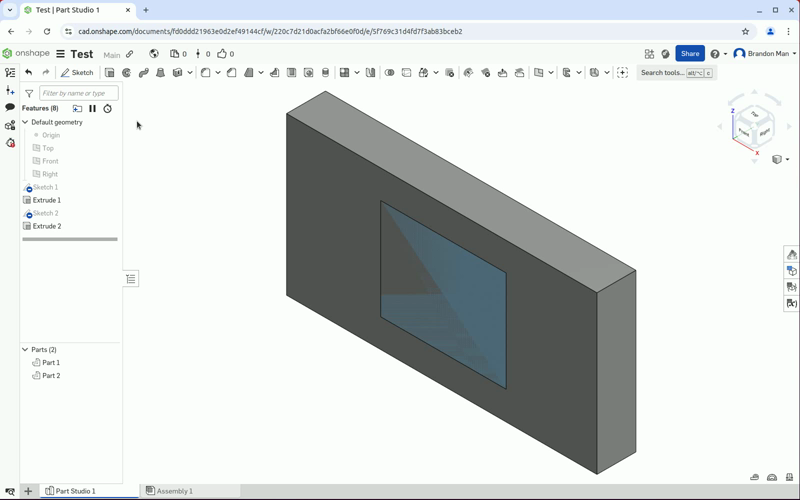
mouse_move(73, 189)
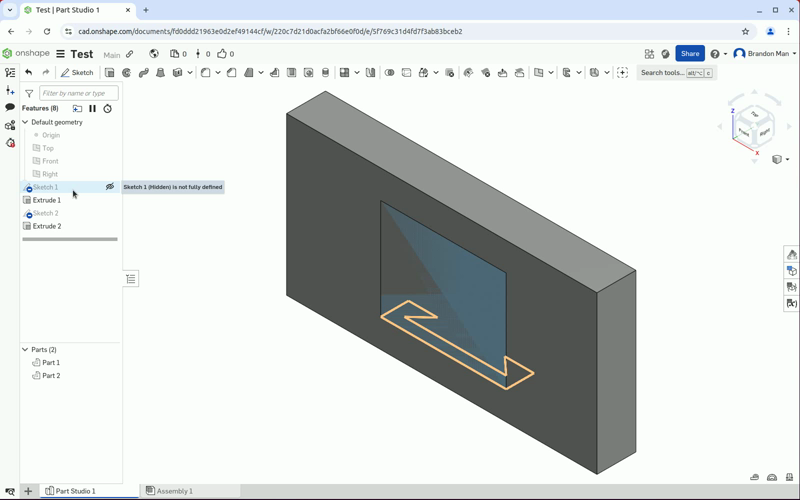
click(73, 189)